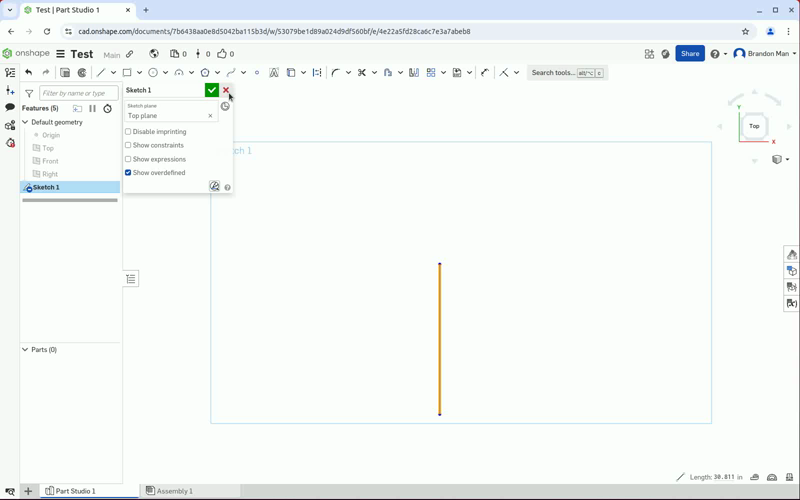
key(shift+h)
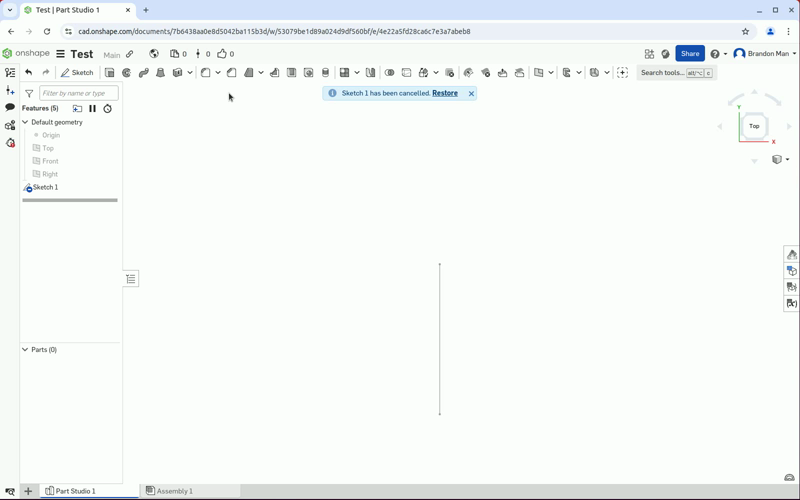
mouse_move(73, 352)
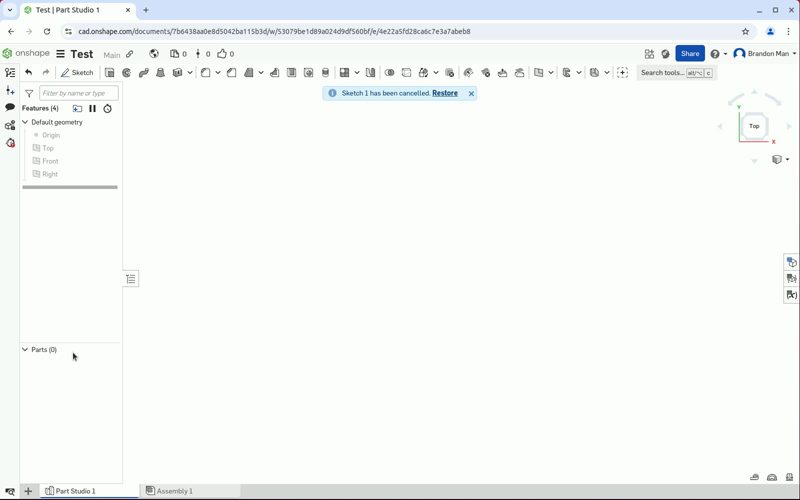
key(y)
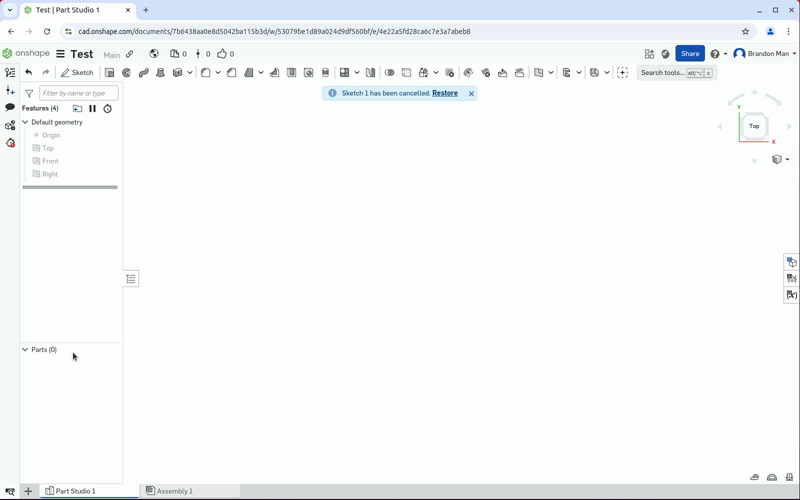
key(shift+p)
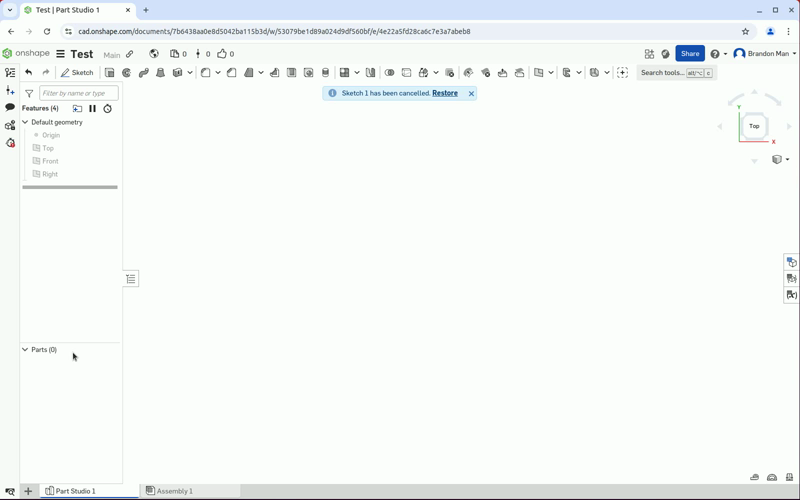
key(space)
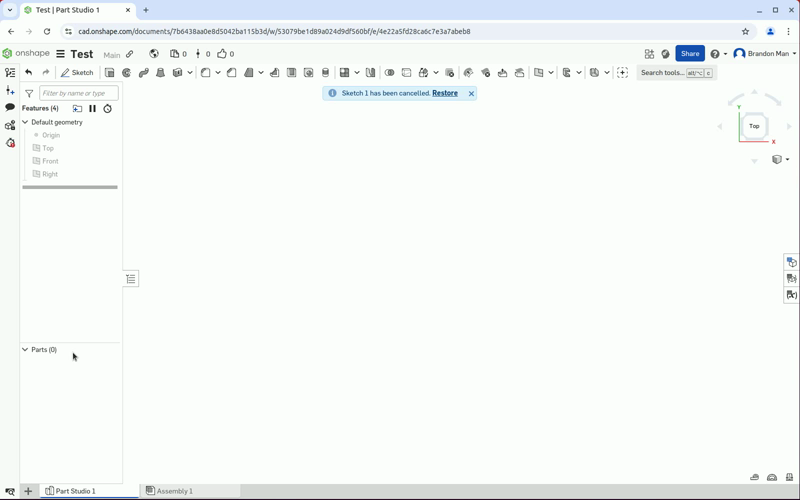
key_down(shift)
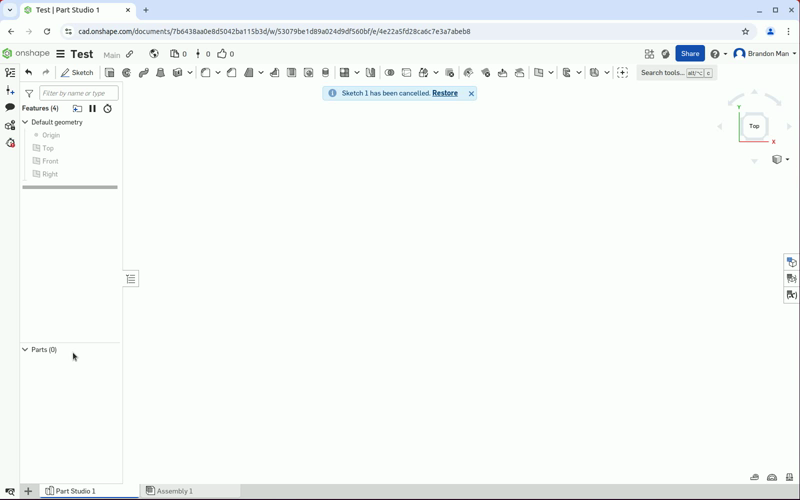
key(up)
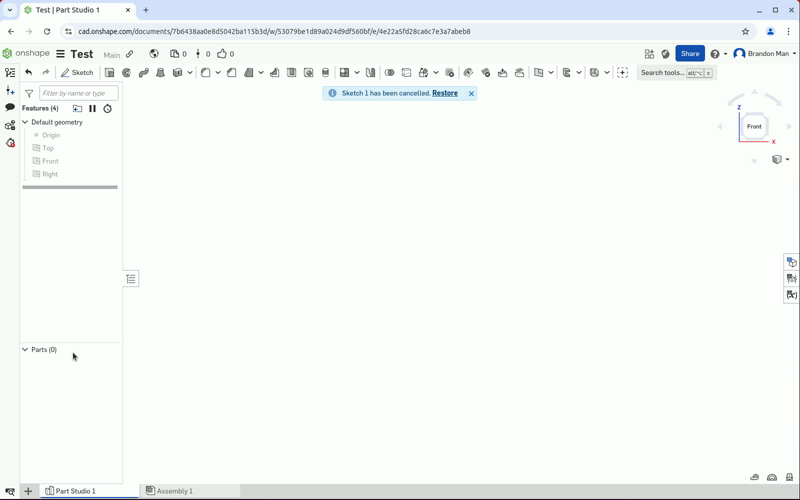
key_up(shift)
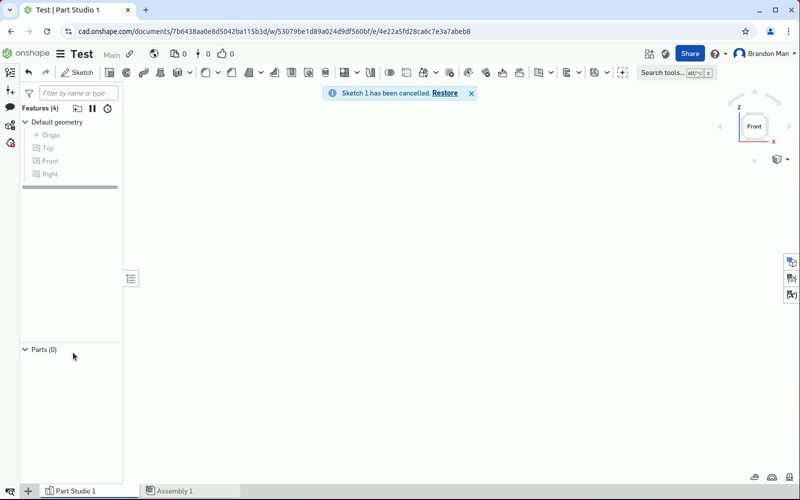
mouse_move(73, 352)
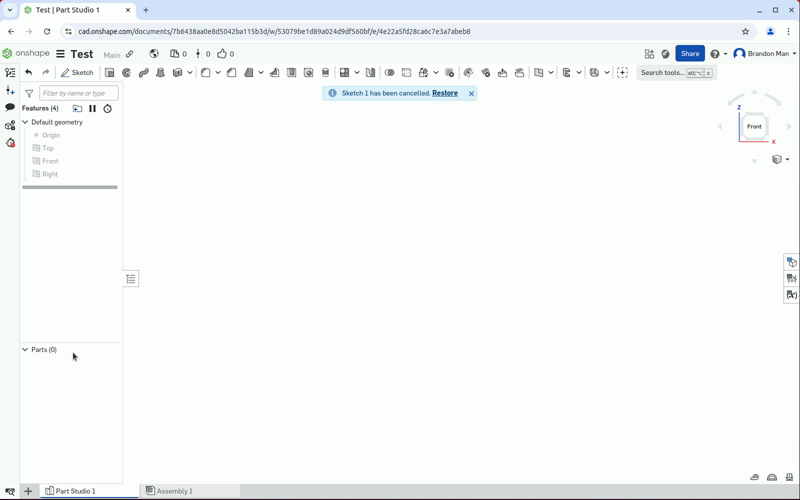
key(shift+y)
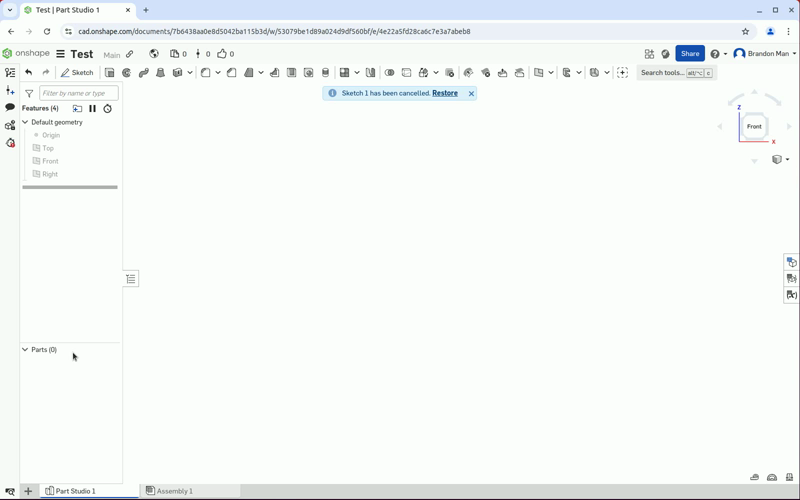
key(shift+s)
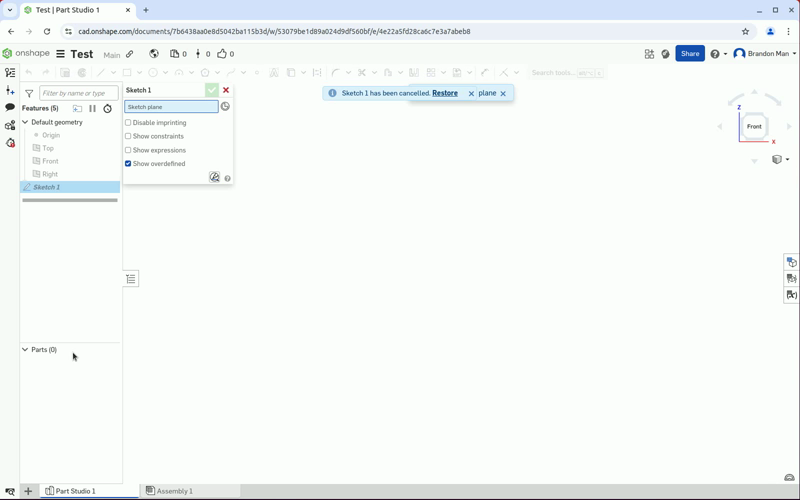
mouse_move(73, 163)
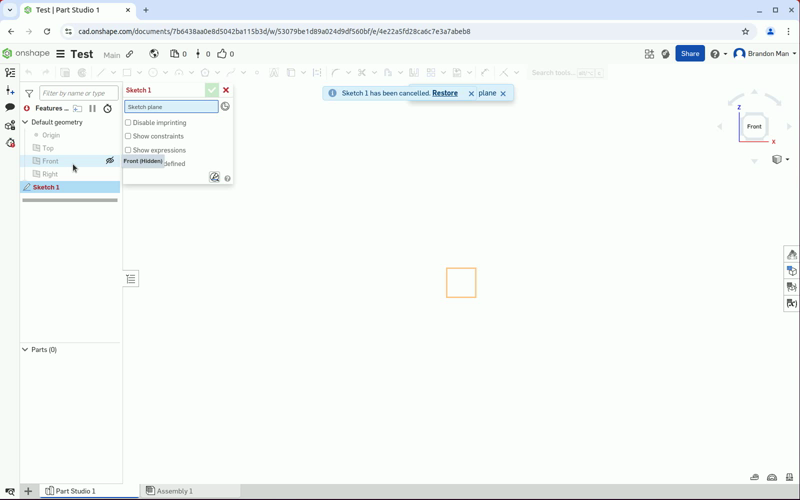
click(73, 163)
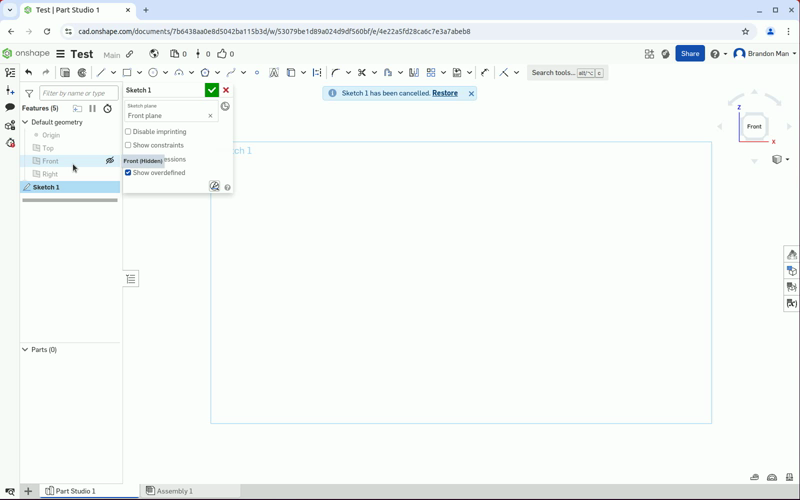
mouse_move(73, 352)
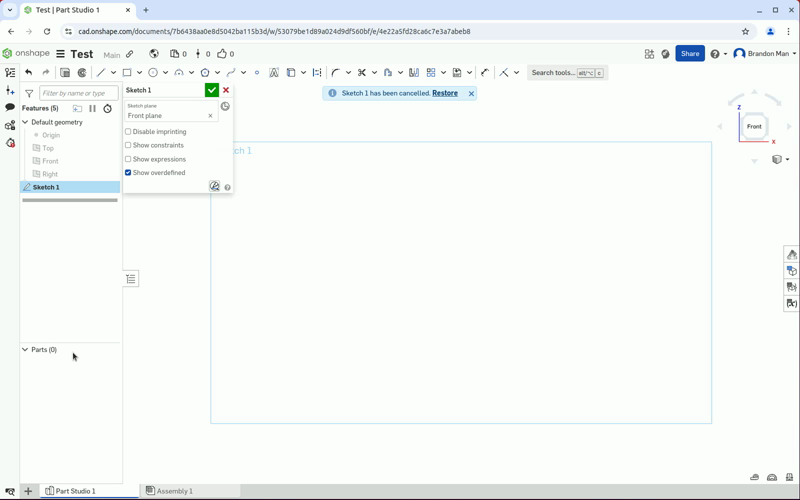
key(y)
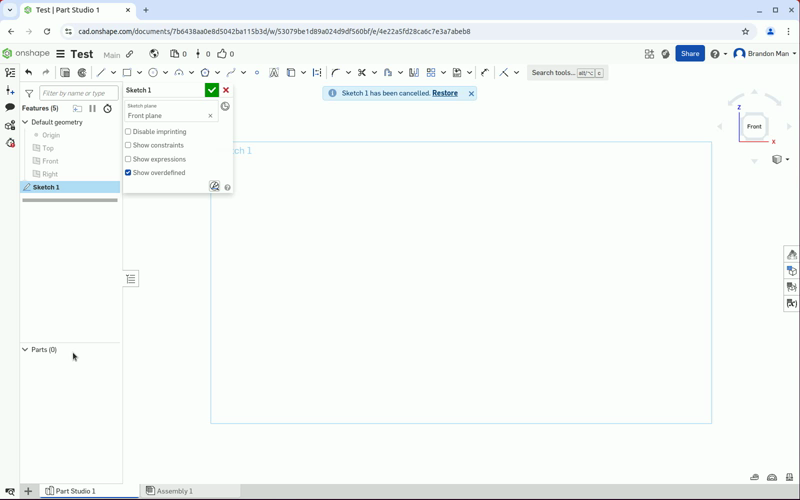
key(l)
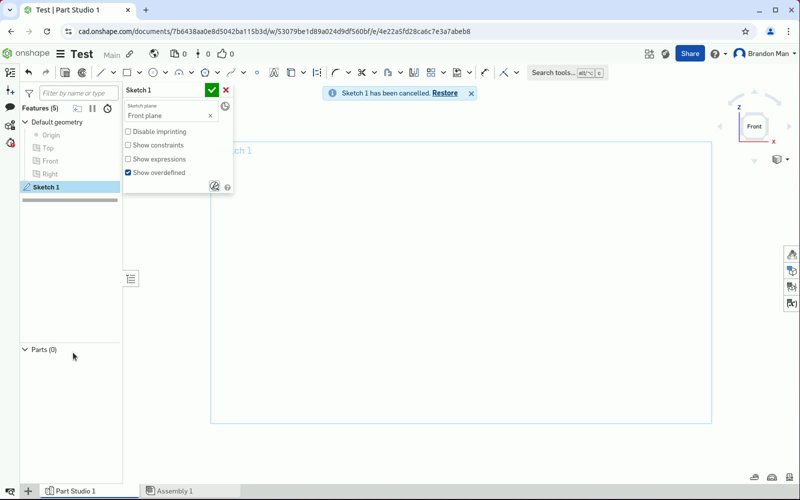
key_down(shift)
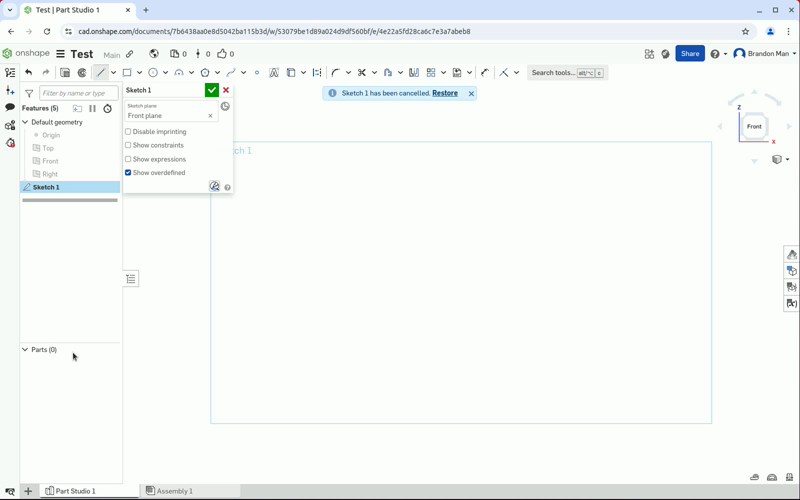
mouse_move(424, 290)
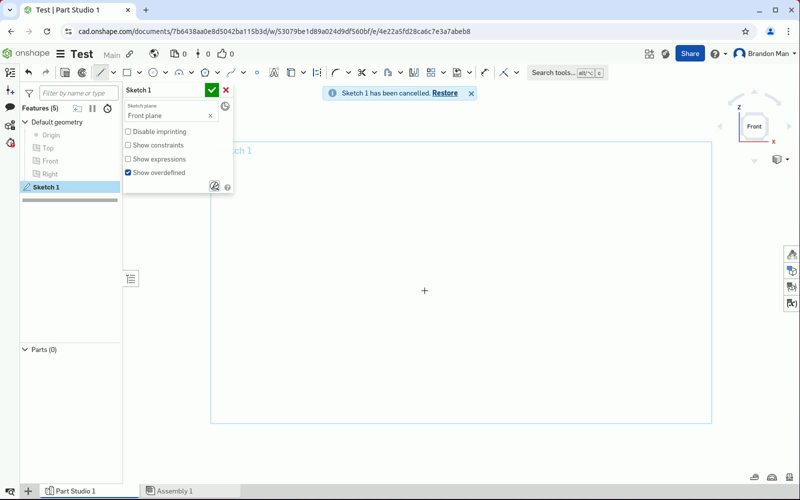
click(424, 290)
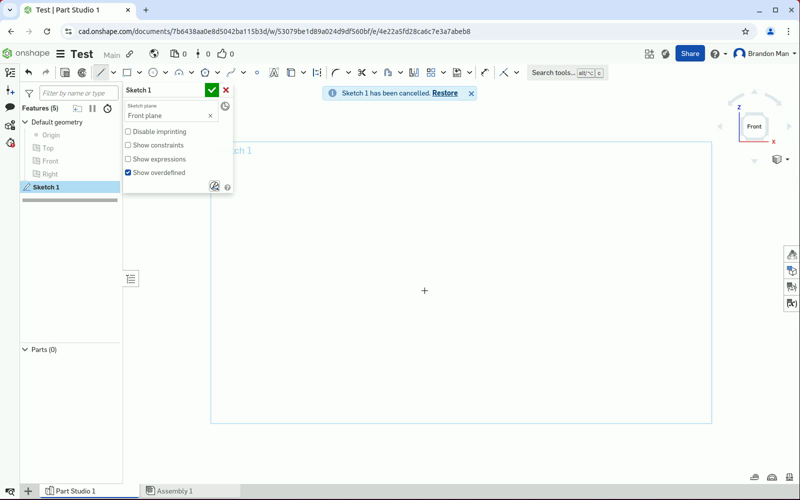
key_up(shift)
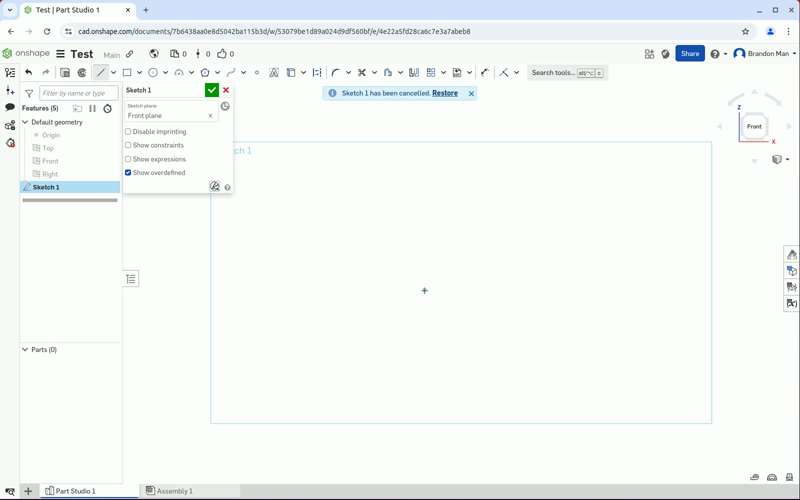
key_down(shift)
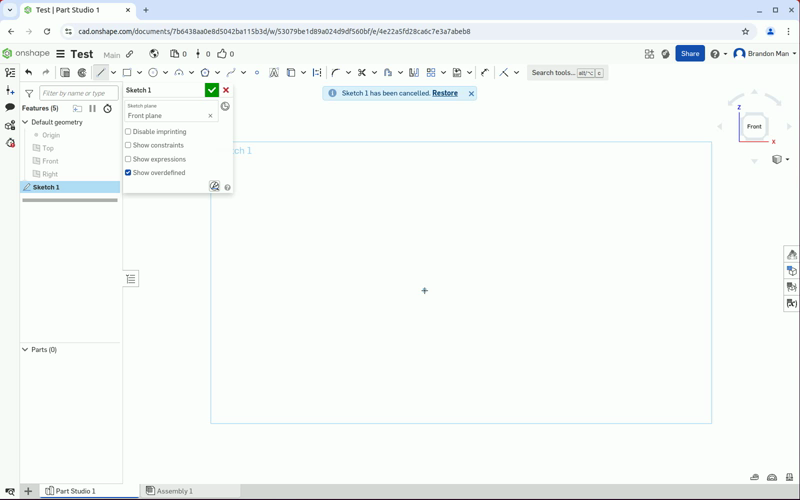
mouse_move(441, 378)
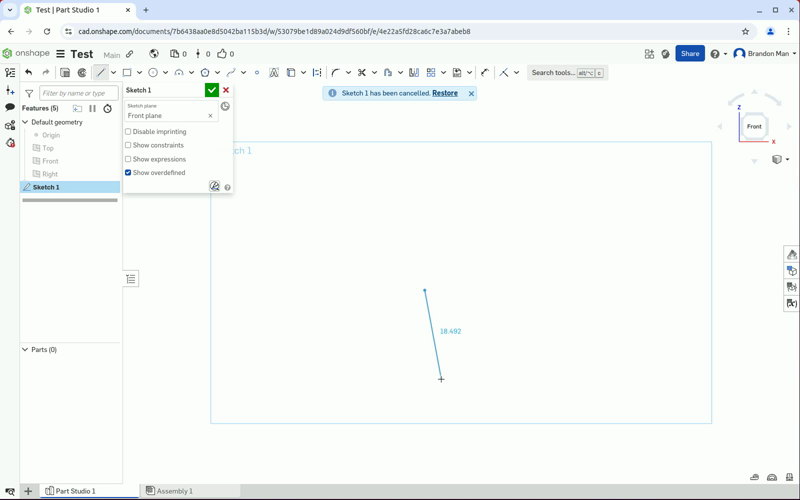
click(441, 378)
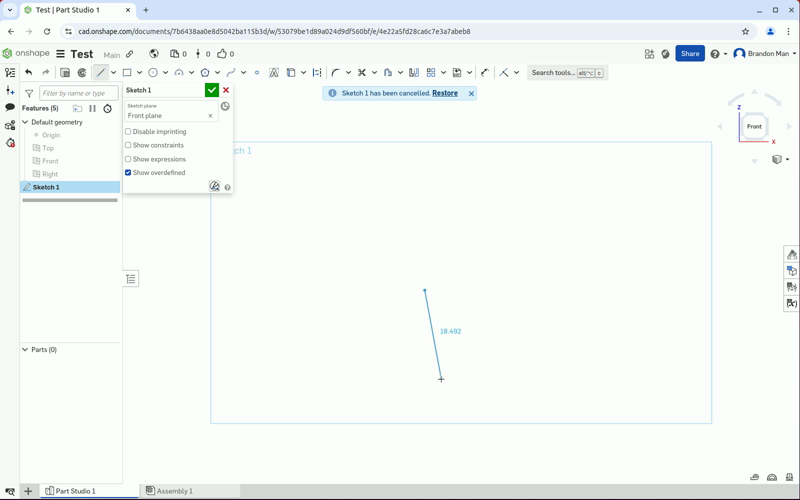
key_up(shift)
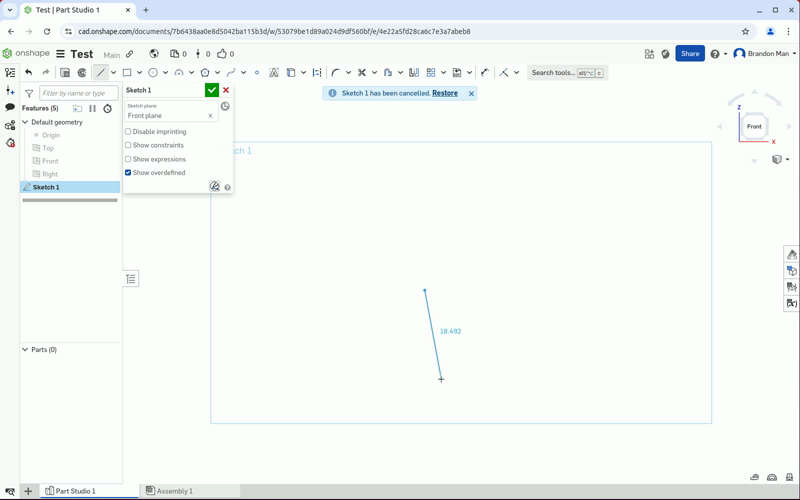
key(esc)
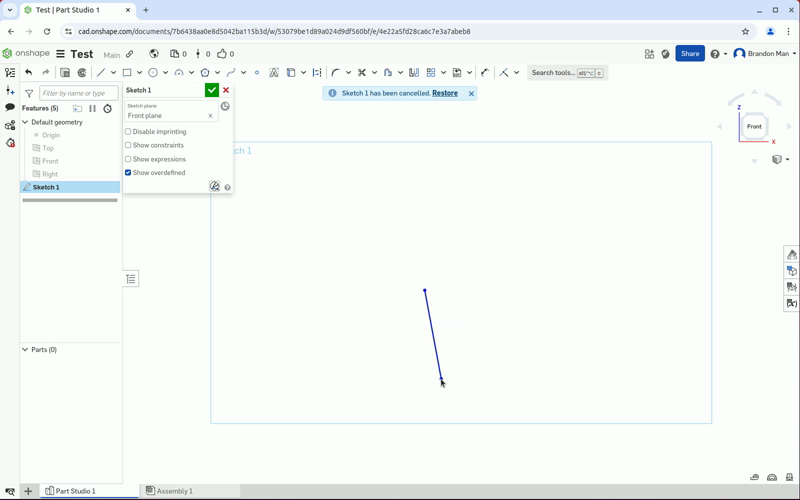
key(a)
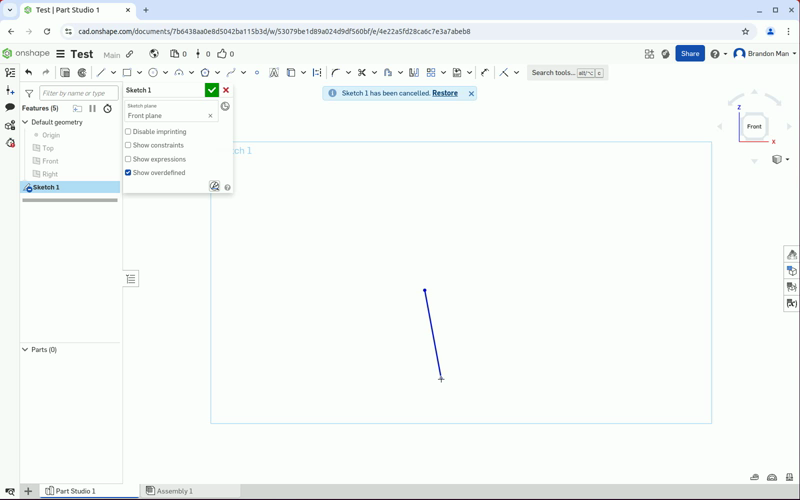
mouse_move(441, 378)
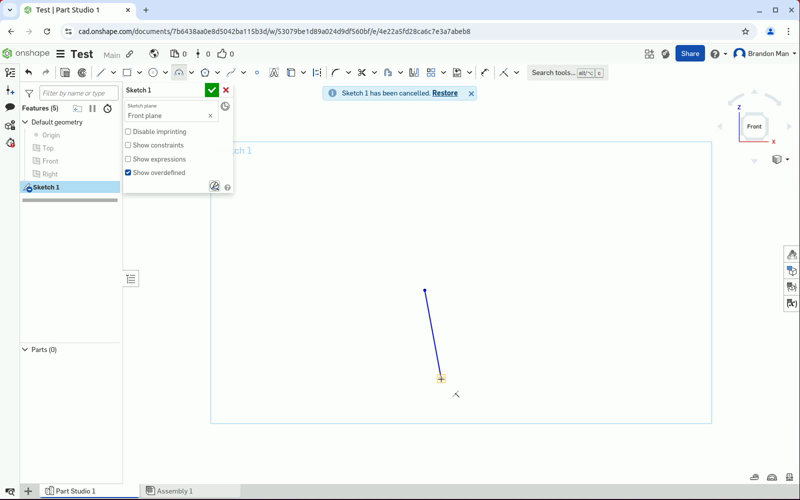
click(441, 378)
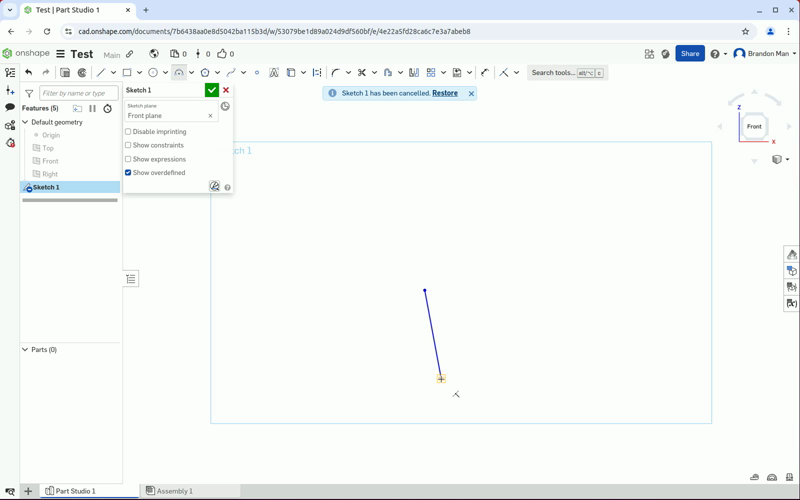
key_down(shift)
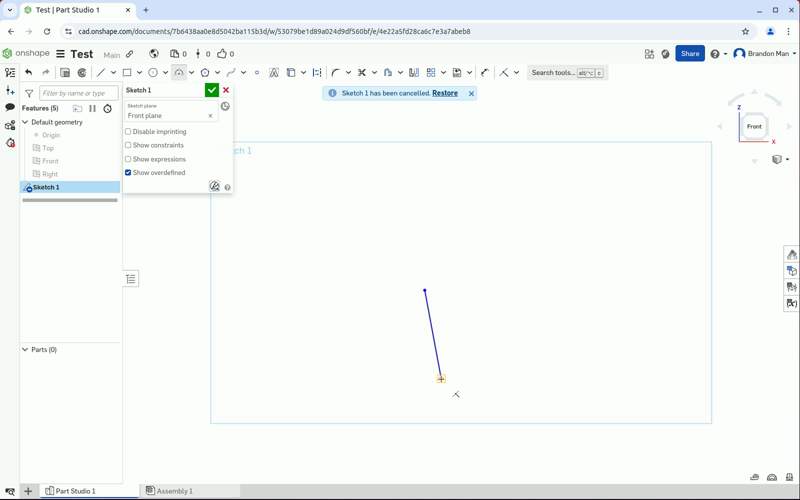
mouse_move(480, 378)
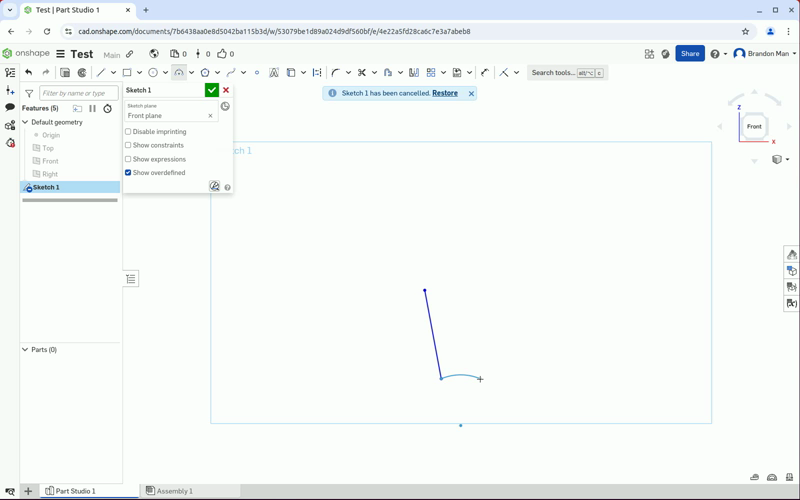
click(480, 378)
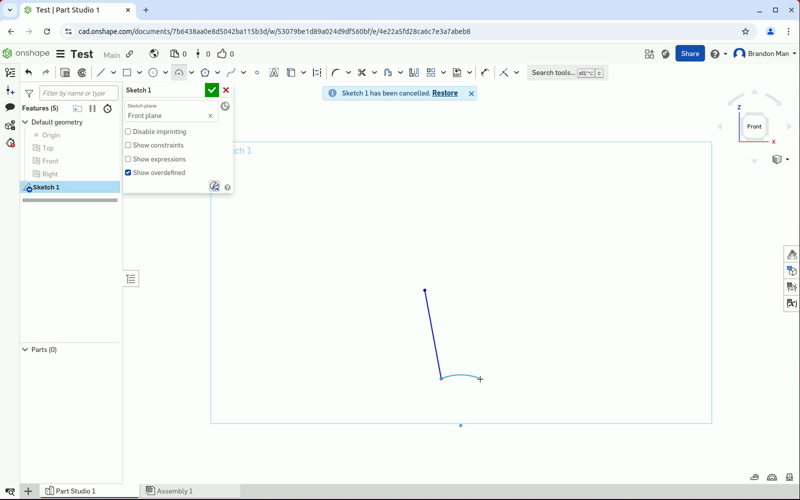
mouse_move(460, 395)
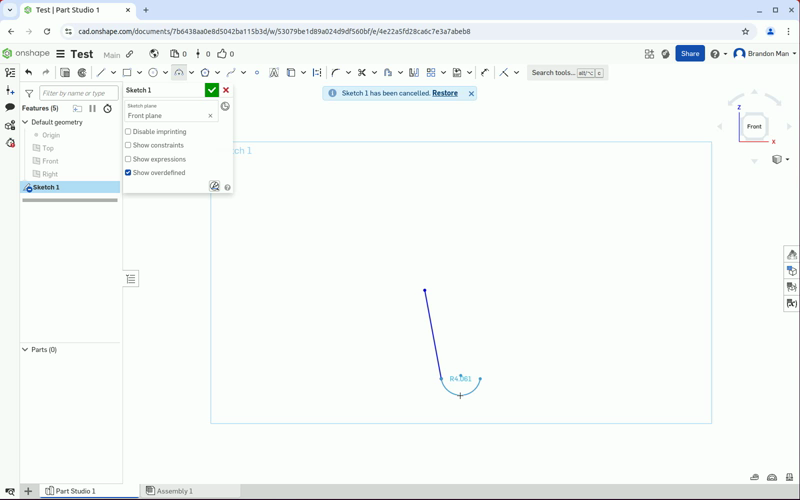
click(460, 395)
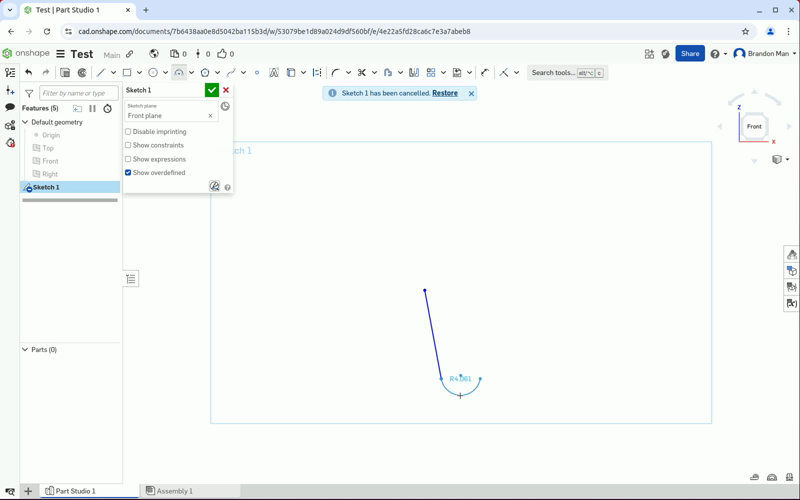
key_up(shift)
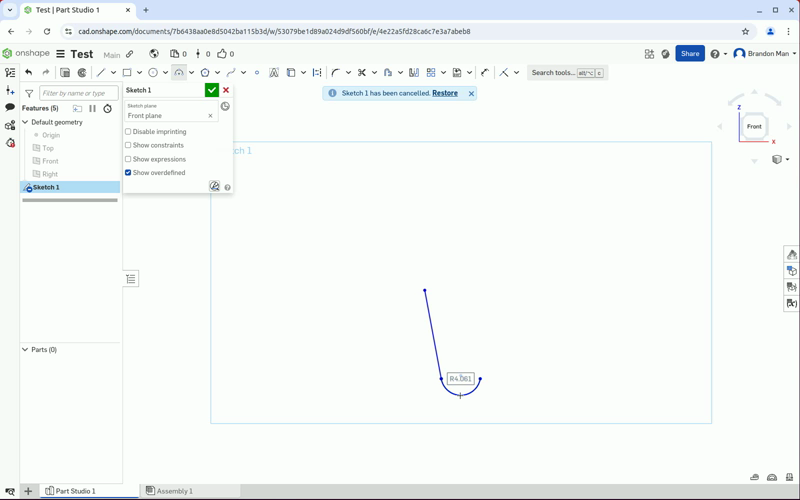
key(esc)
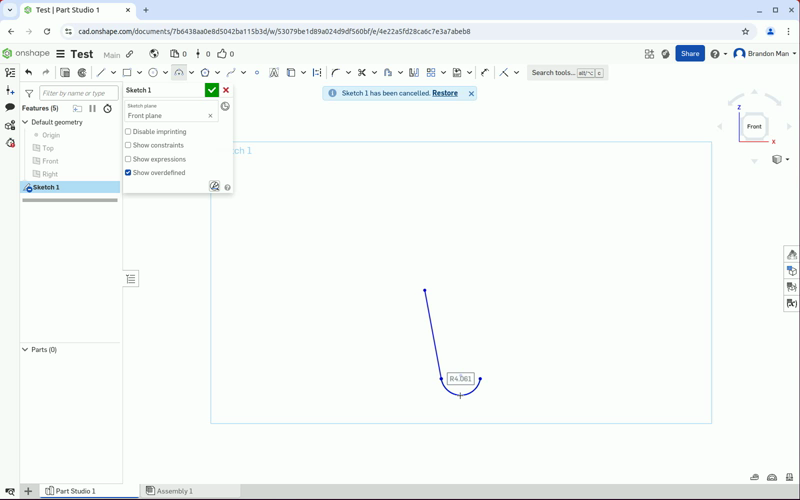
key(l)
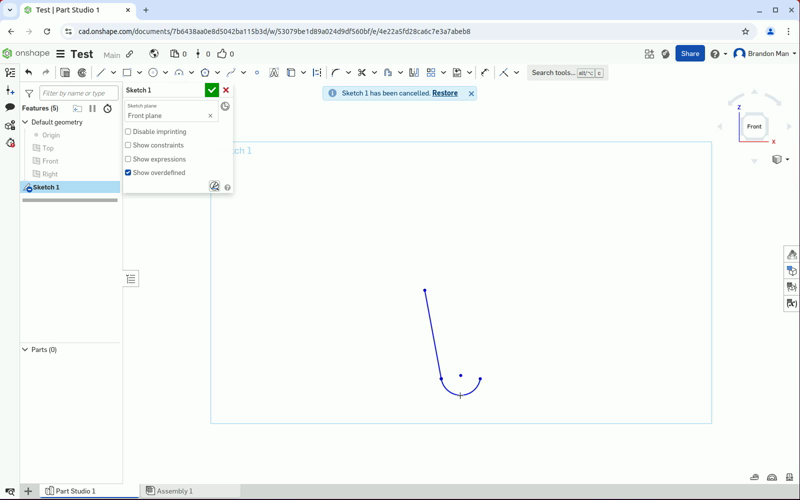
mouse_move(480, 378)
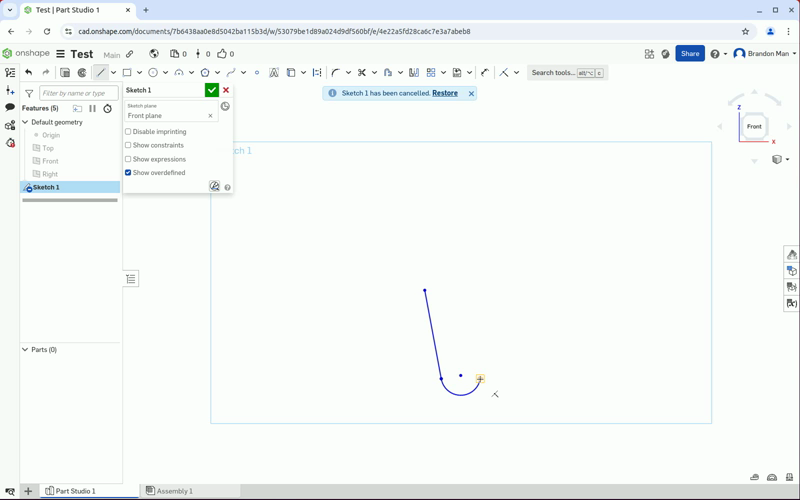
click(480, 378)
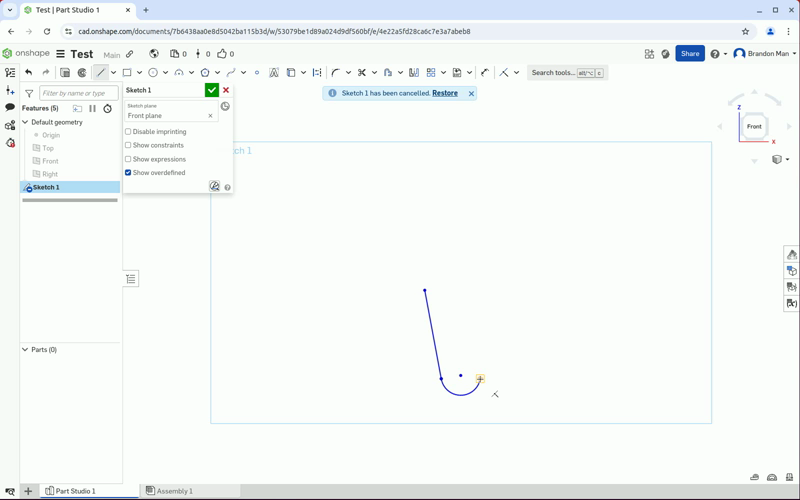
key_down(shift)
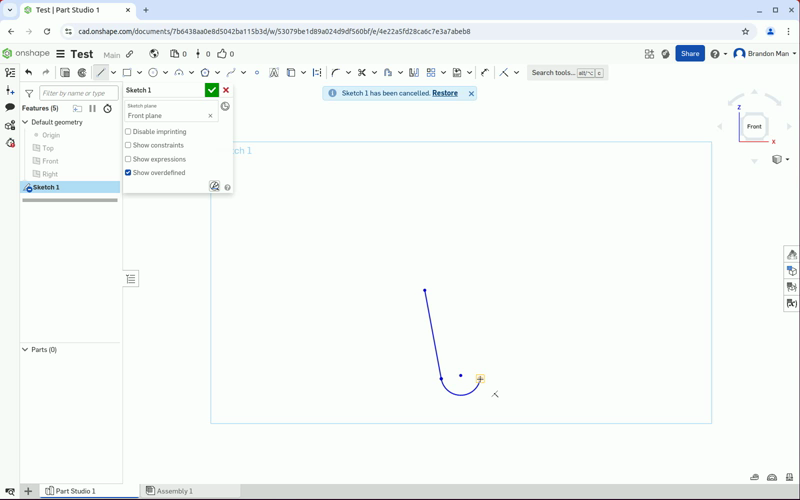
mouse_move(496, 290)
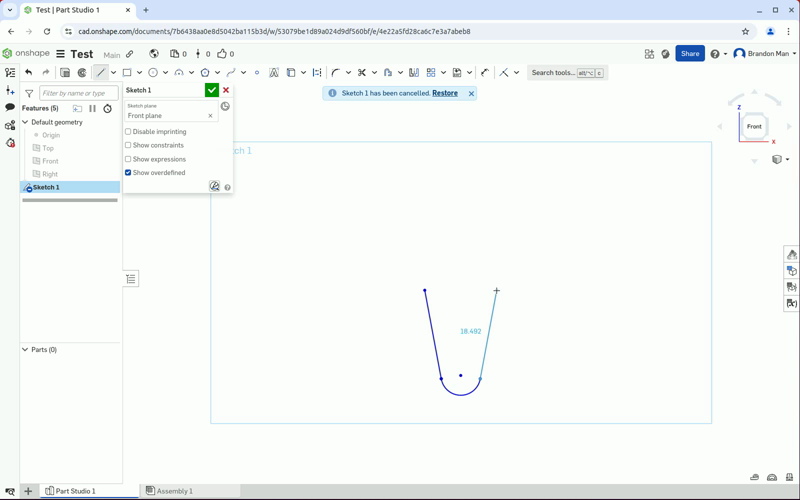
click(496, 290)
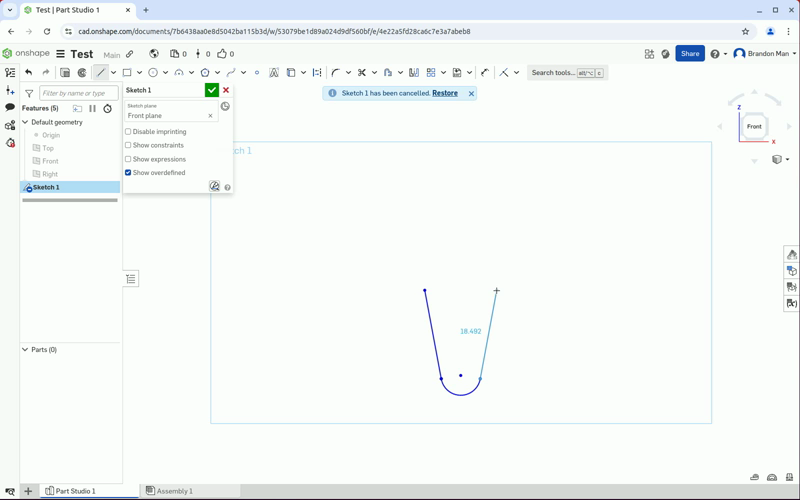
key_up(shift)
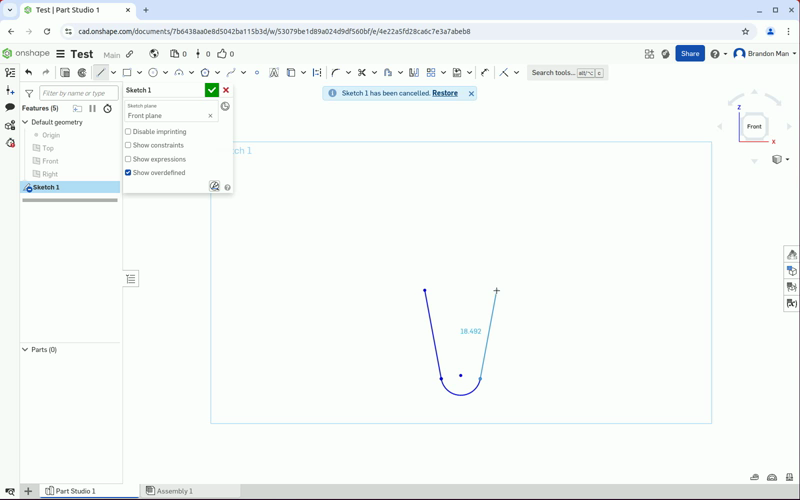
key(esc)
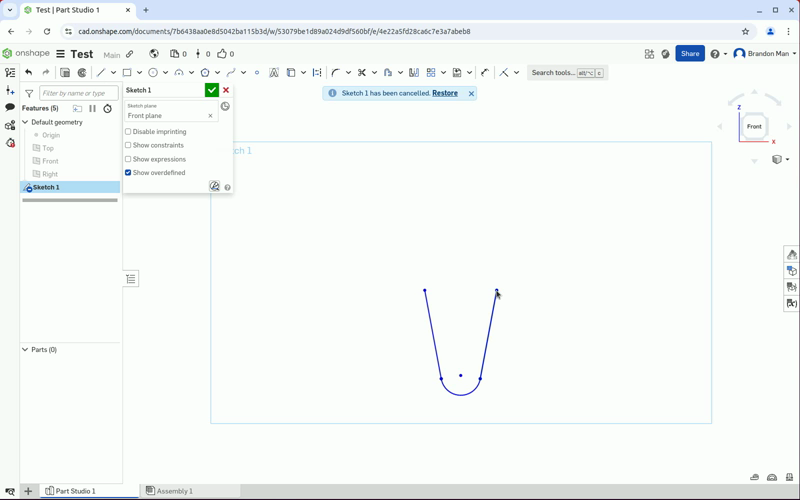
key(a)
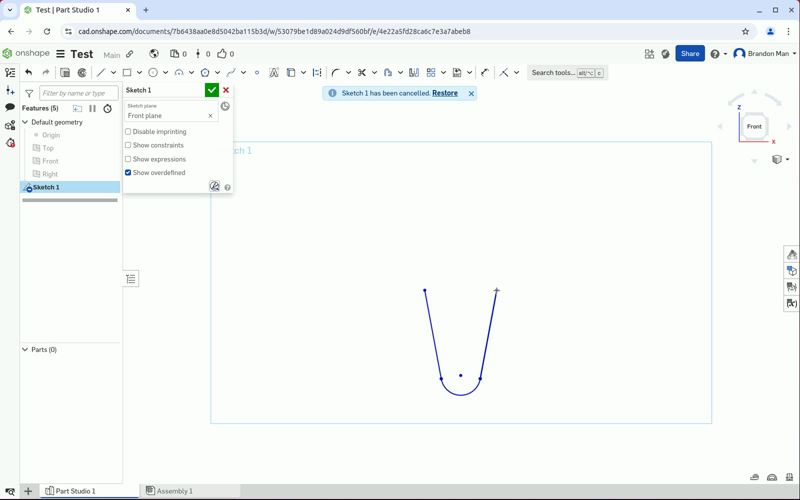
mouse_move(496, 290)
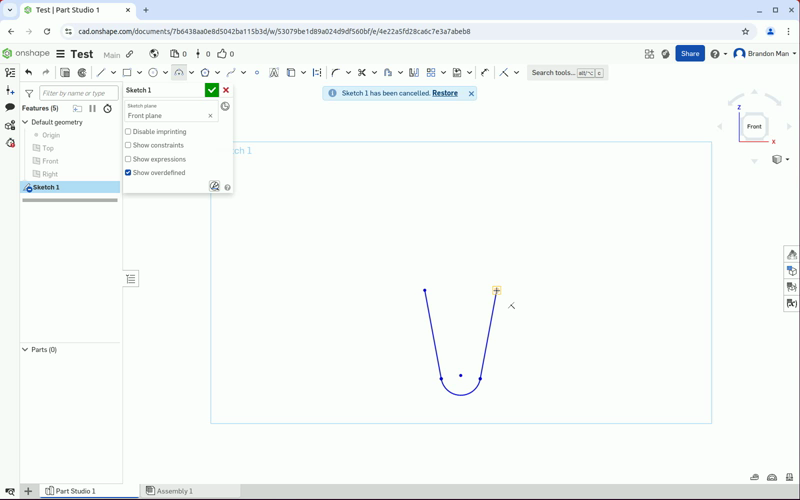
click(496, 290)
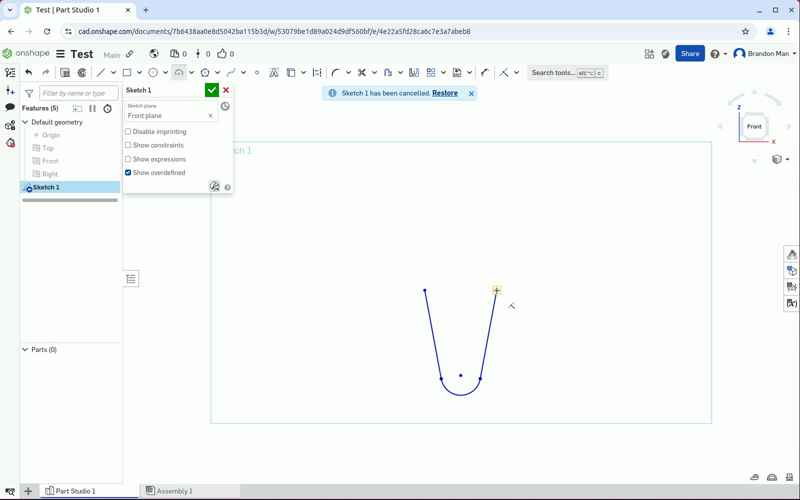
mouse_move(424, 290)
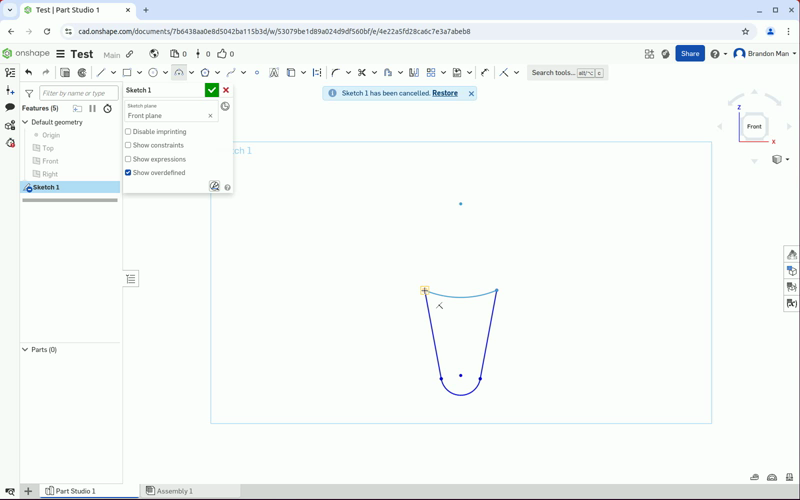
click(424, 290)
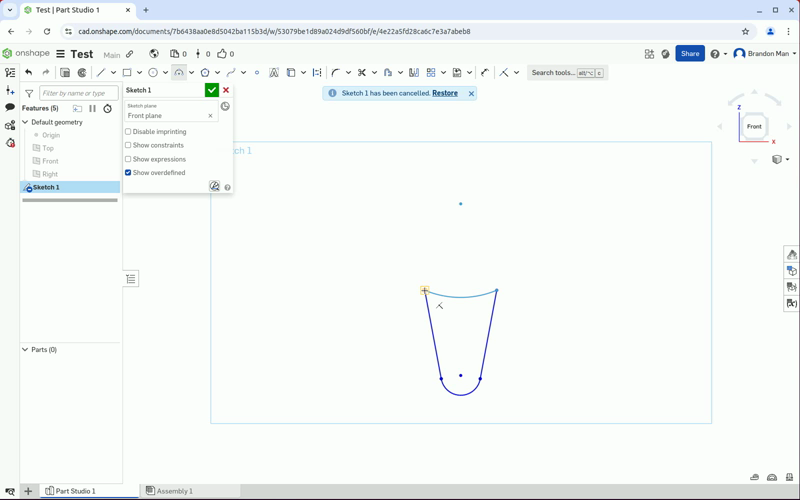
key_down(shift)
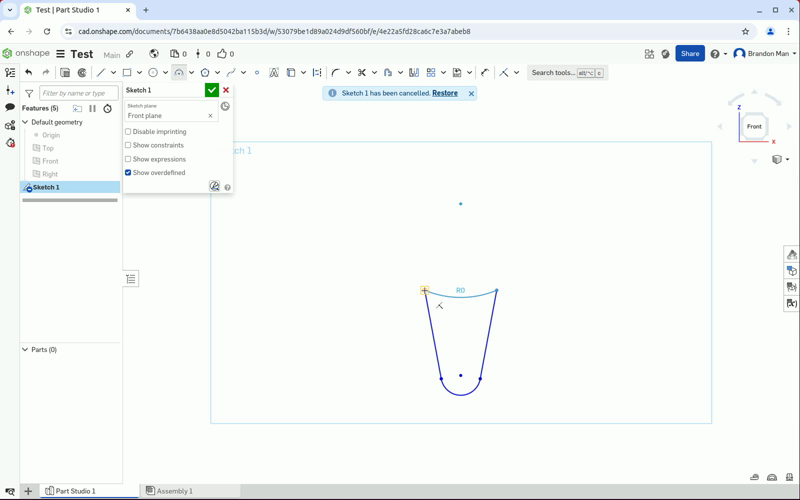
mouse_move(460, 246)
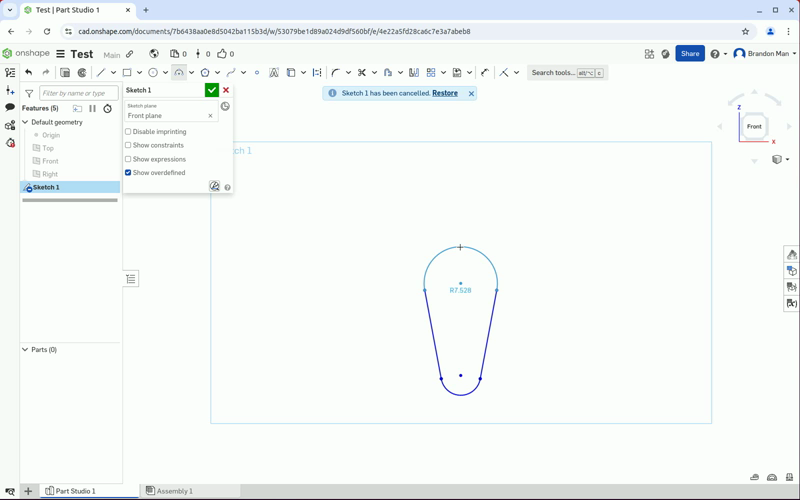
click(460, 246)
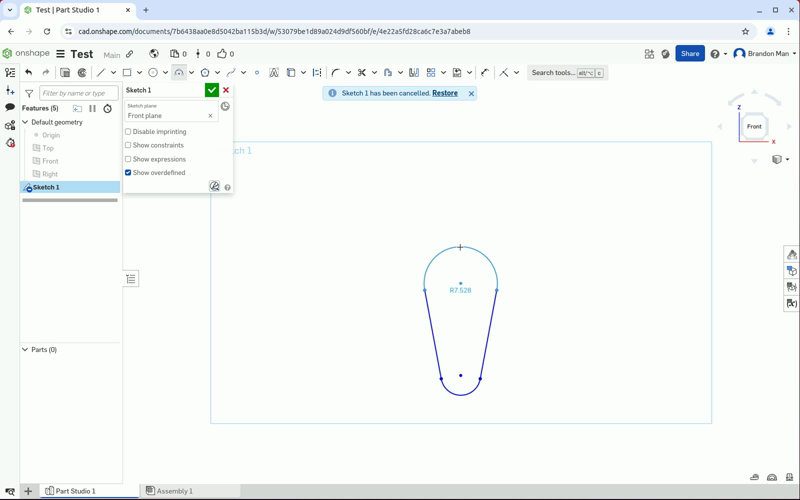
key_up(shift)
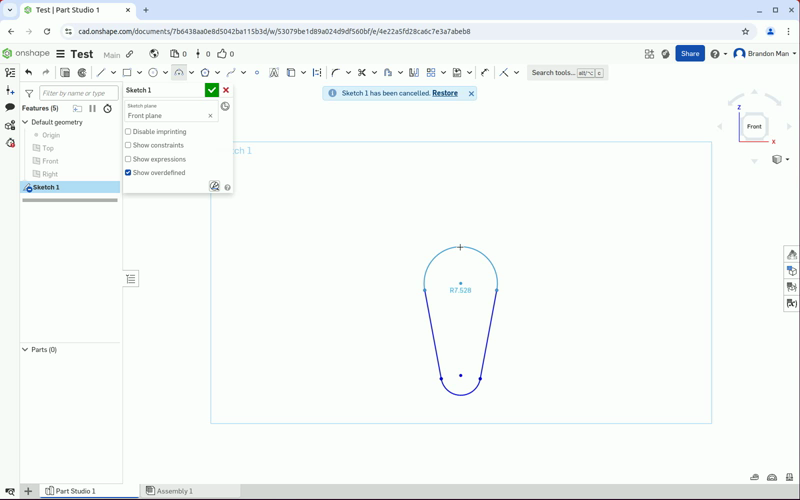
key(esc)
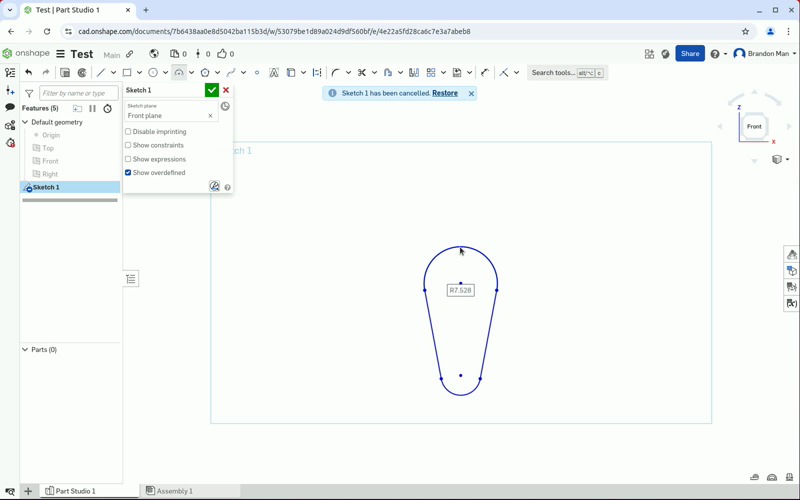
key(c)
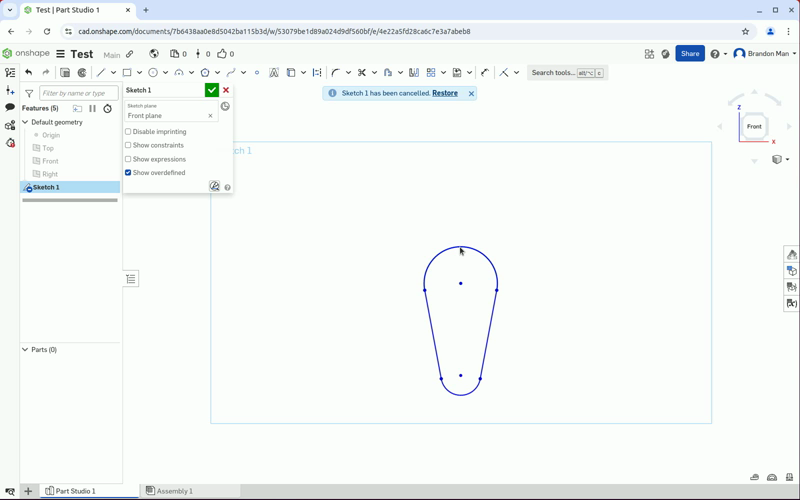
key_down(shift)
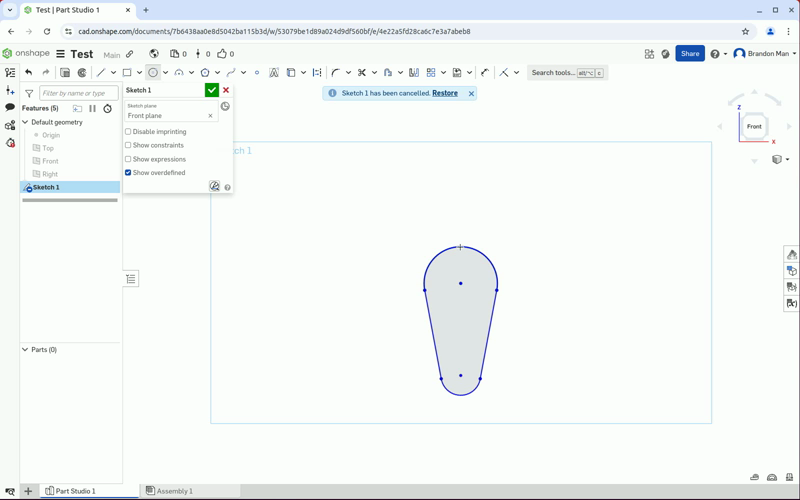
mouse_move(461, 283)
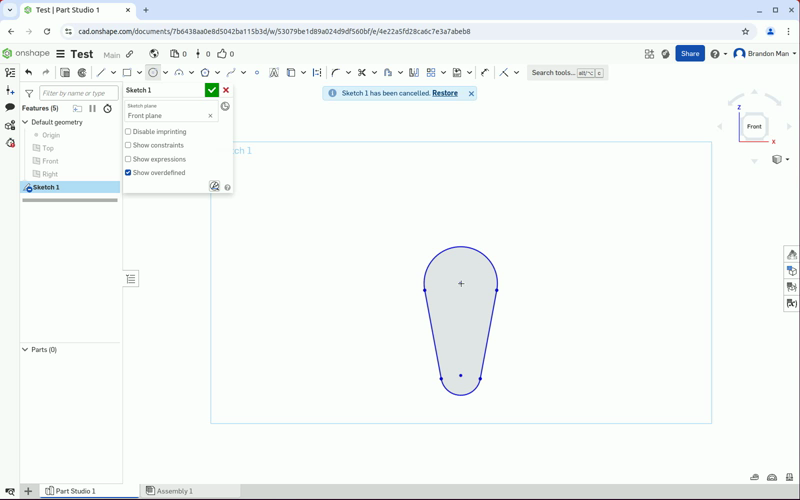
scroll(6)
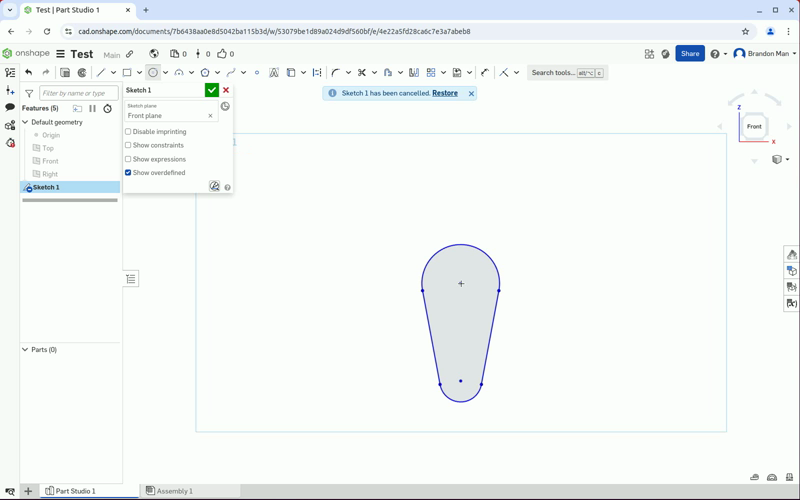
scroll(6)
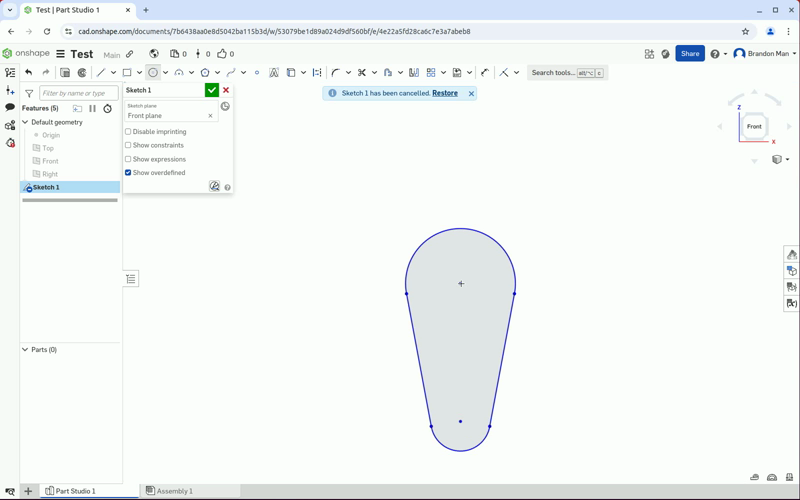
scroll(6)
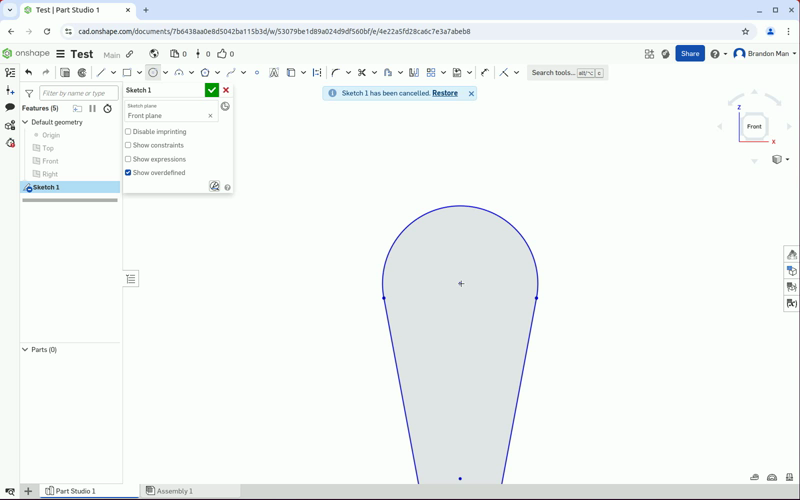
scroll(6)
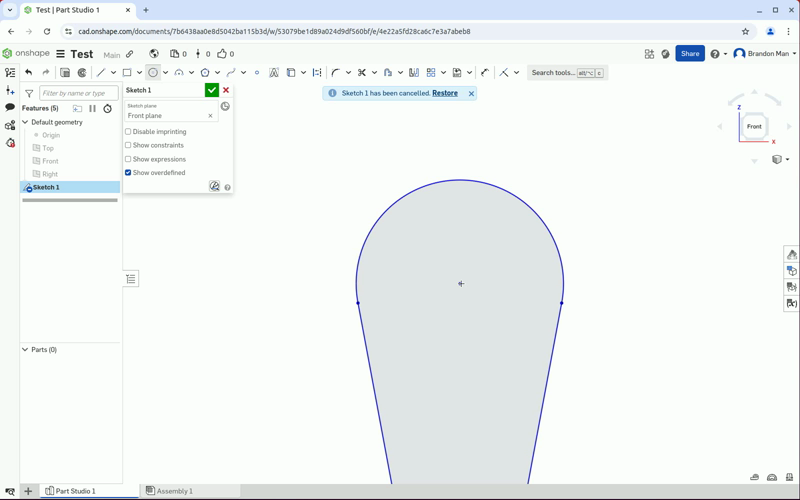
scroll(6)
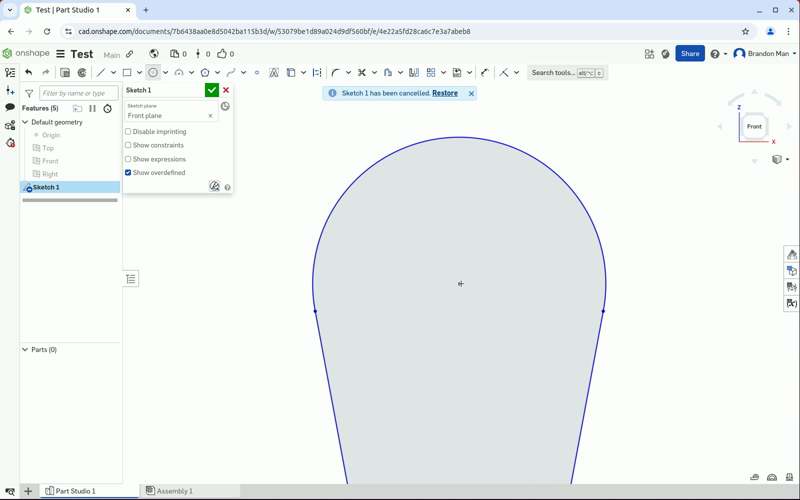
scroll(6)
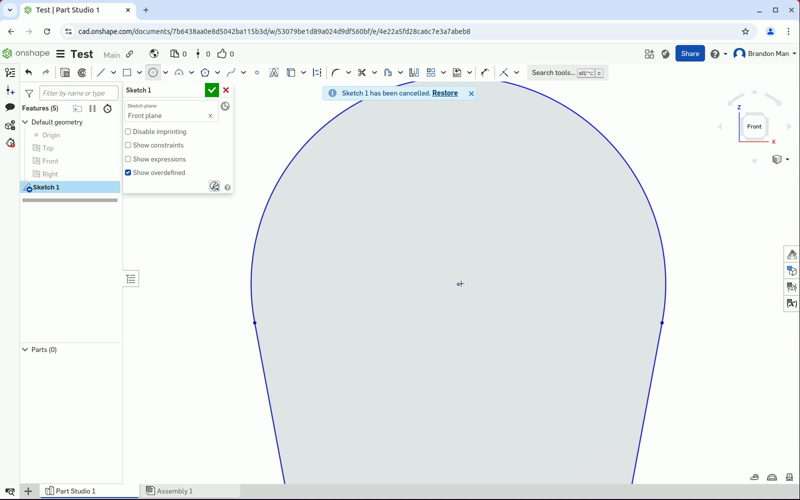
scroll(6)
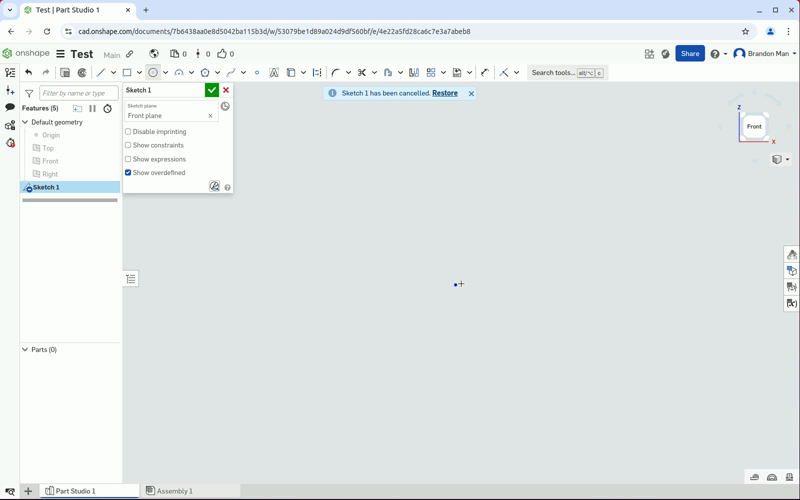
click(461, 283)
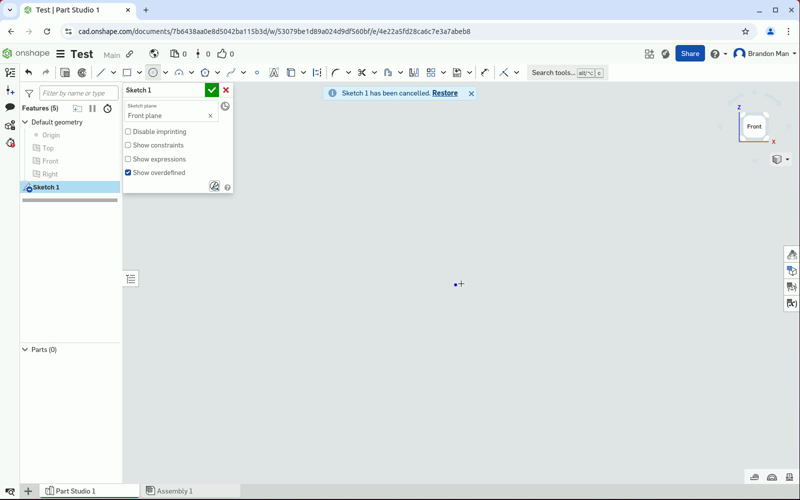
scroll(-6)
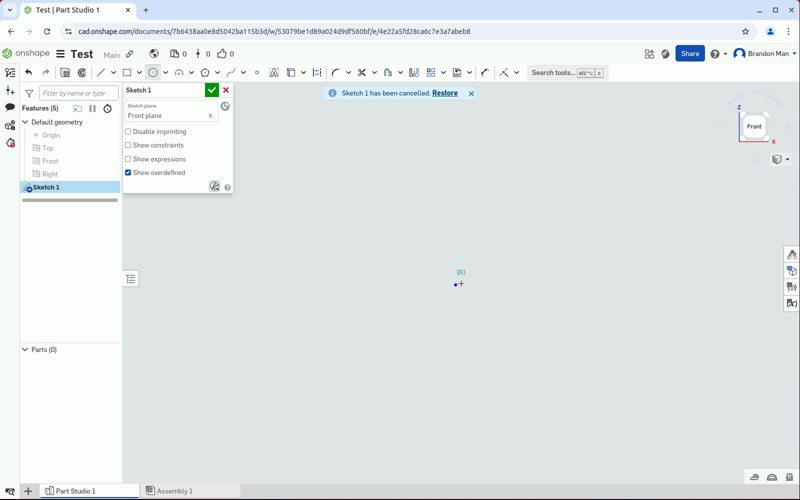
scroll(-6)
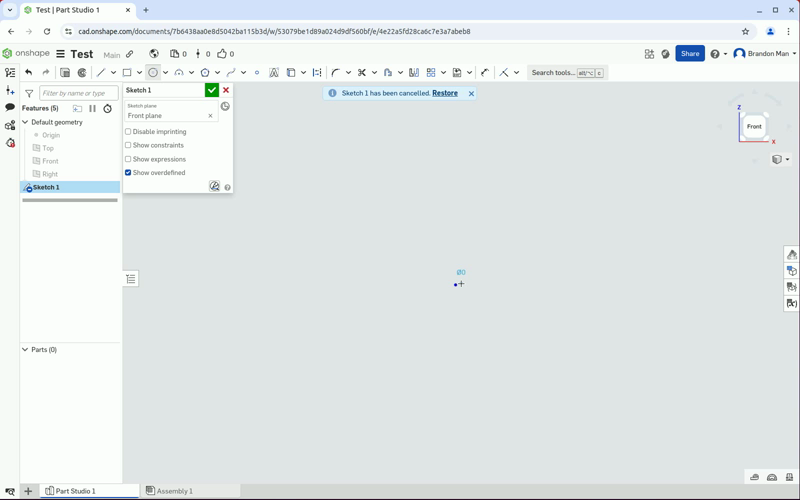
scroll(-6)
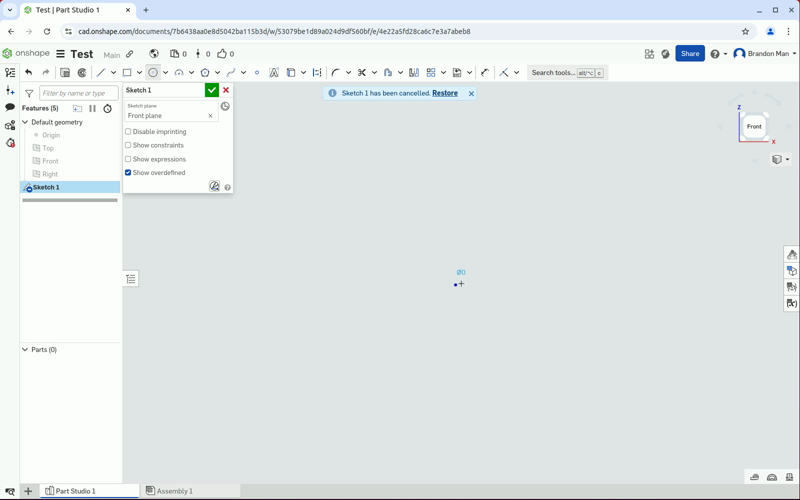
scroll(-6)
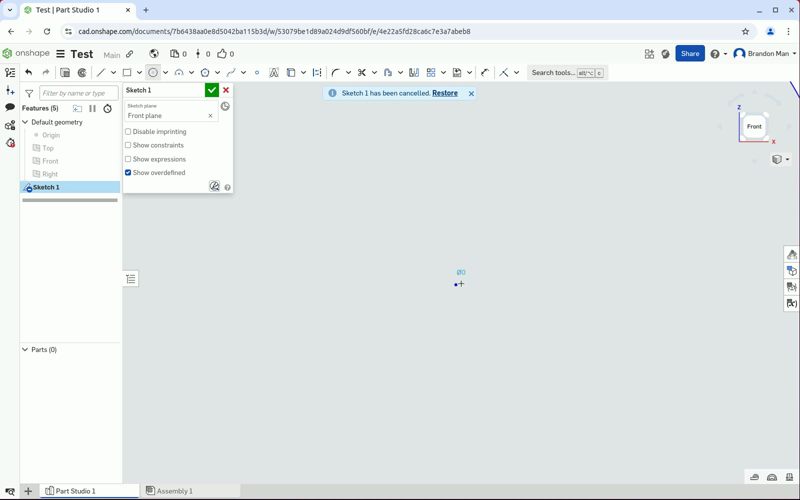
scroll(-6)
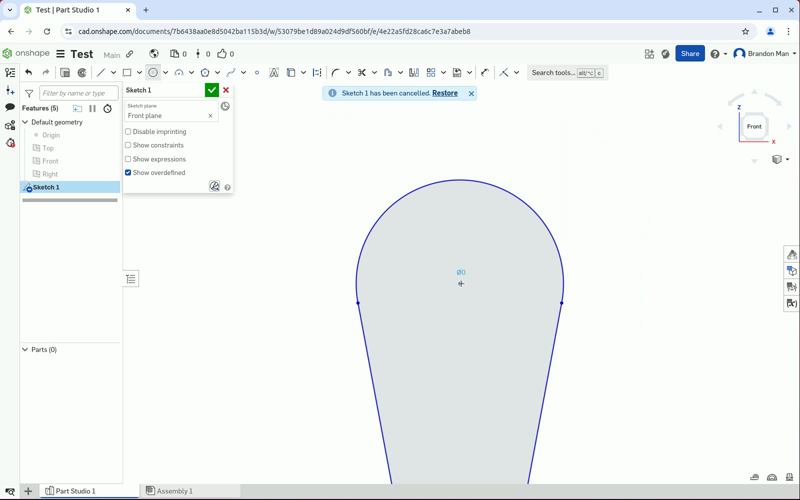
scroll(-6)
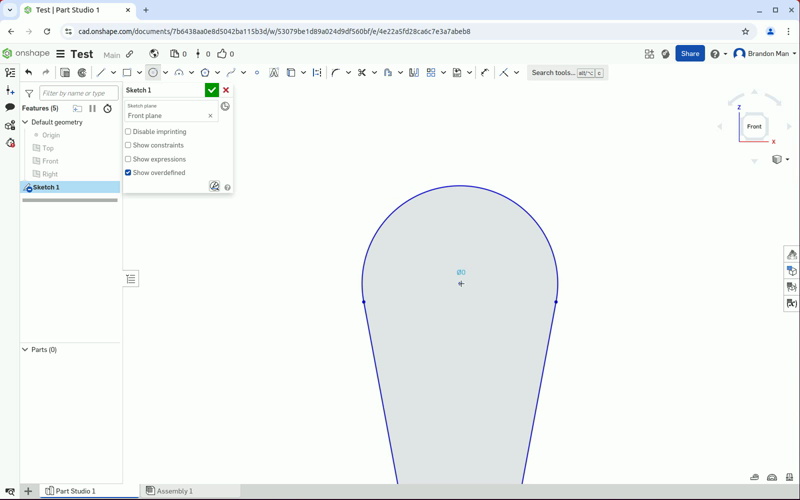
scroll(-6)
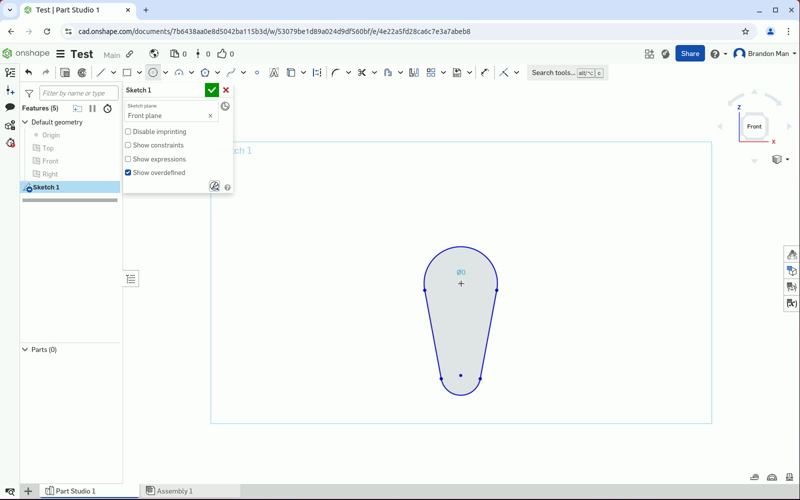
key_up(shift)
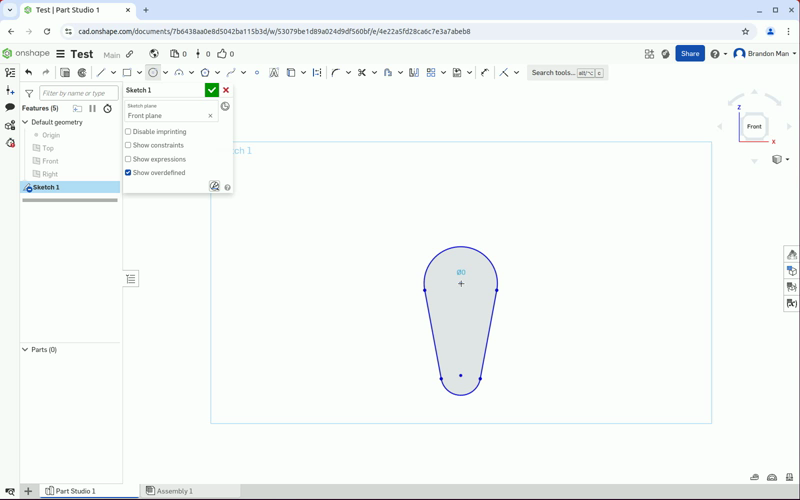
mouse_move(486, 283)
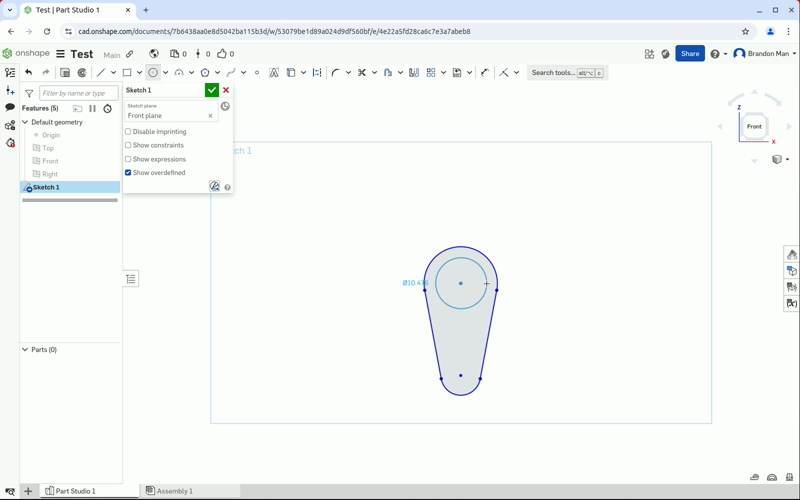
click(486, 283)
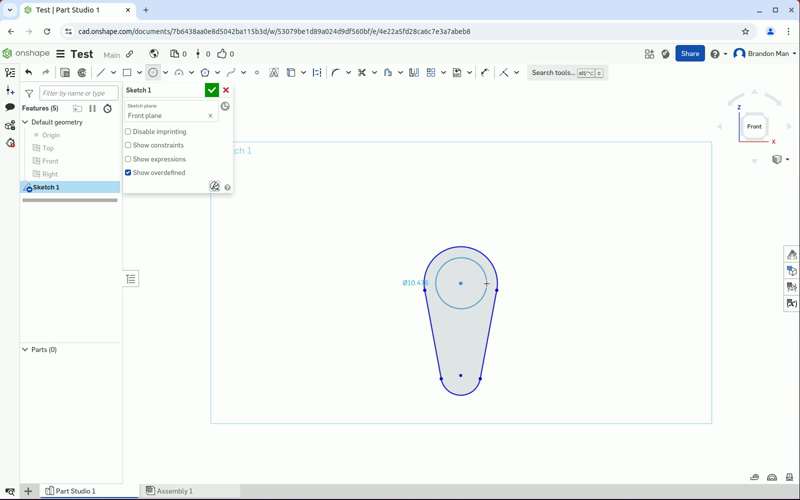
key(esc)
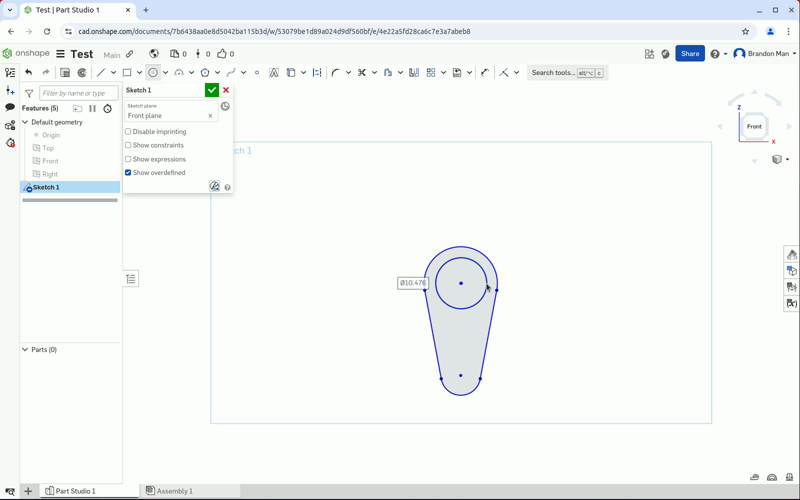
key(c)
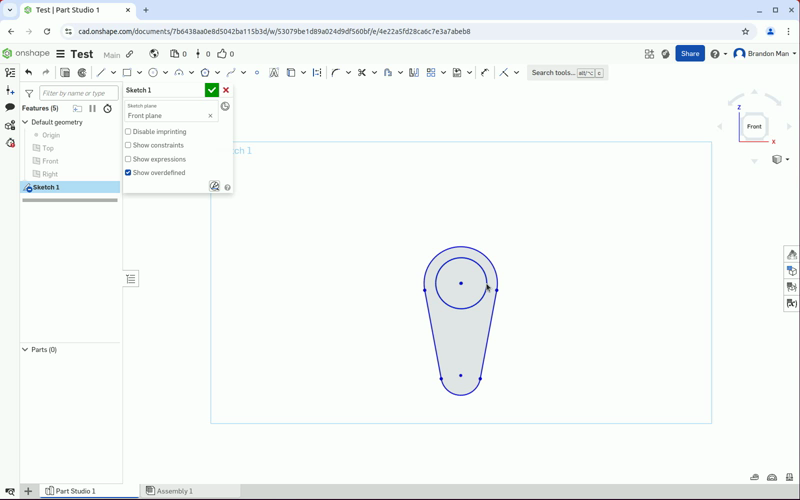
key_down(shift)
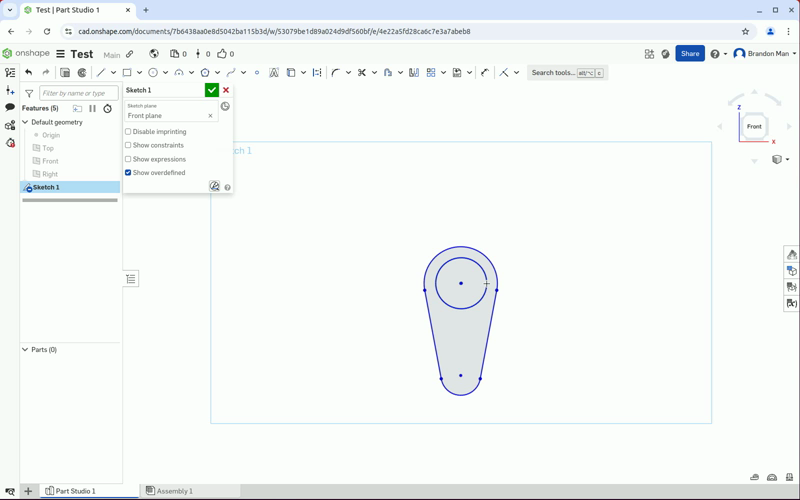
mouse_move(461, 375)
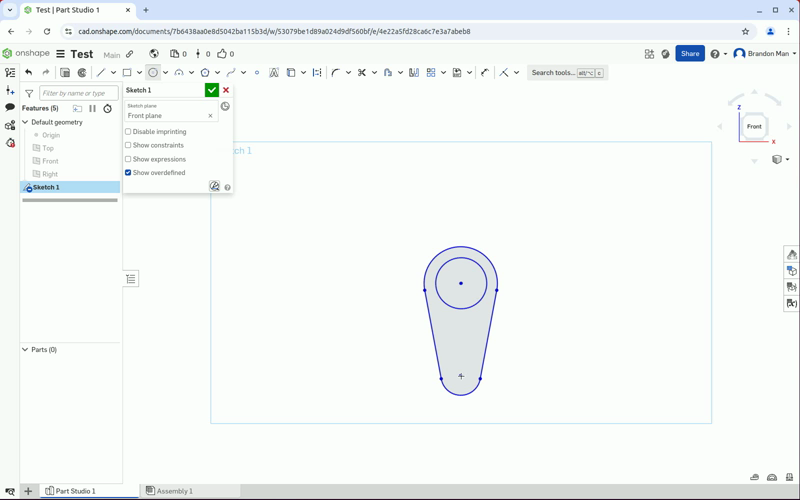
scroll(6)
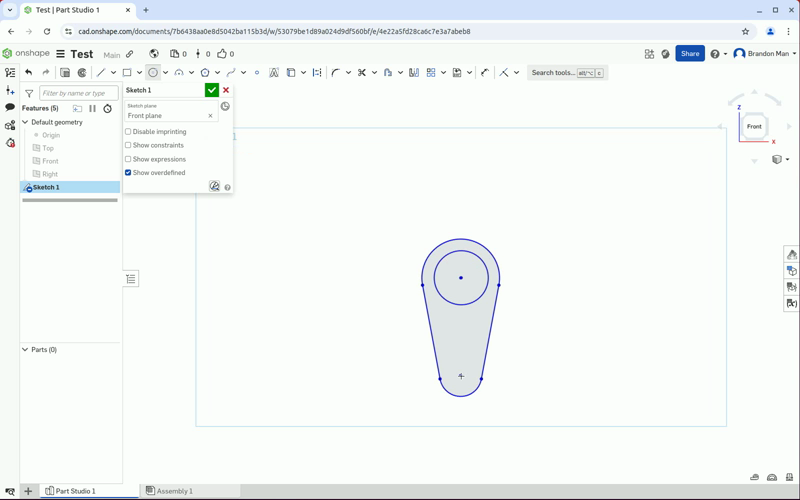
scroll(6)
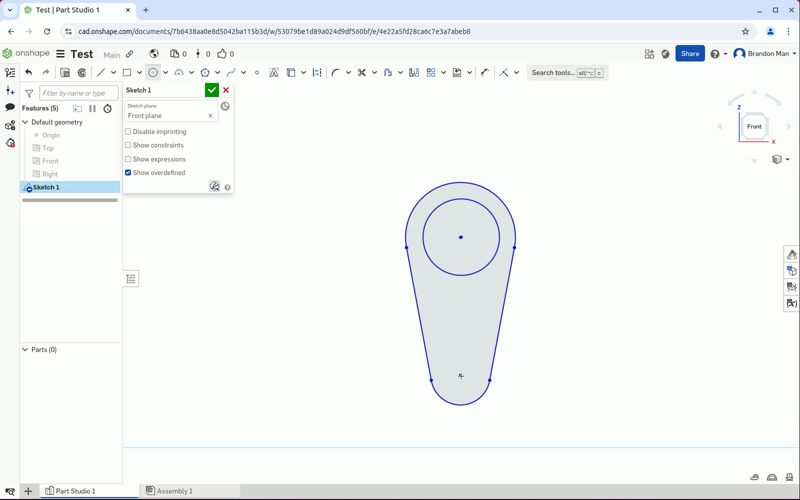
scroll(6)
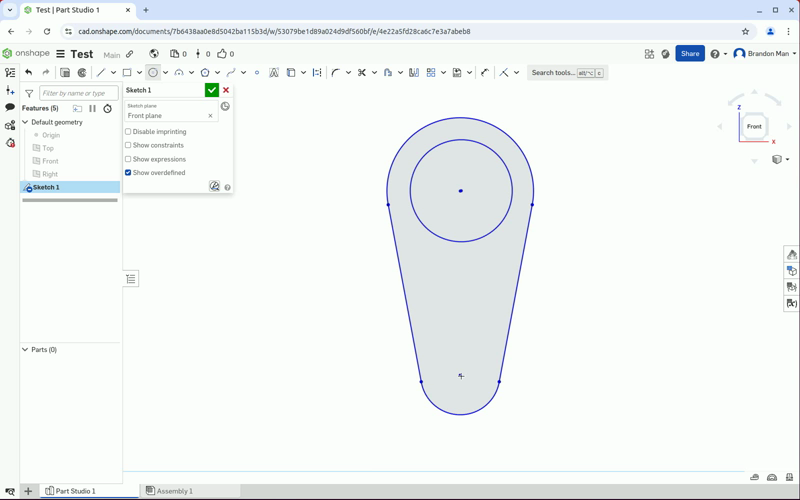
scroll(6)
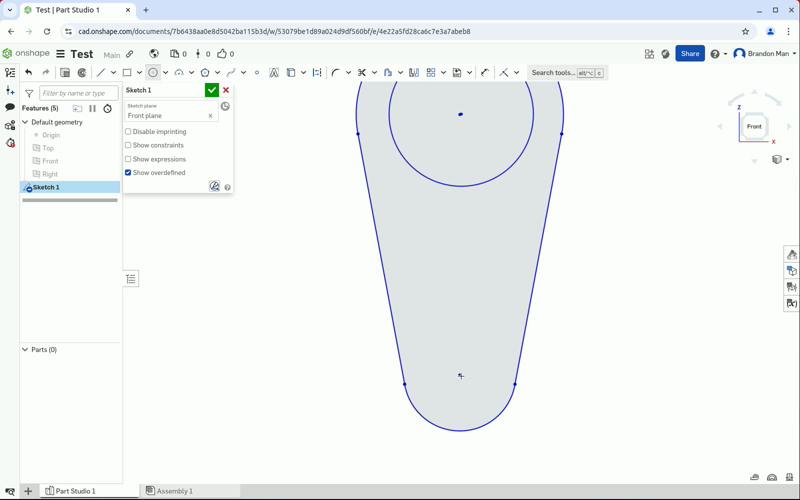
scroll(6)
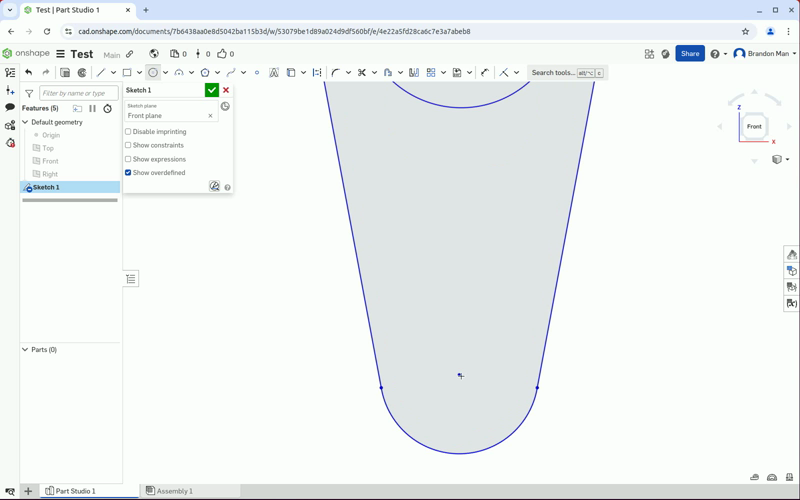
scroll(6)
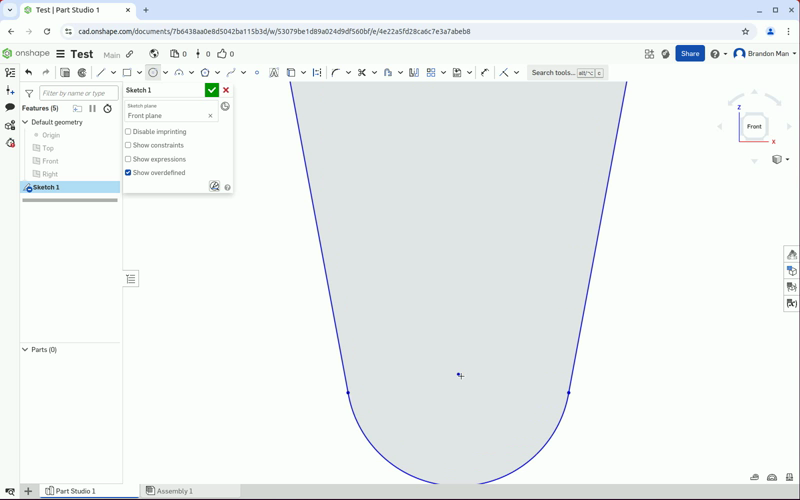
scroll(6)
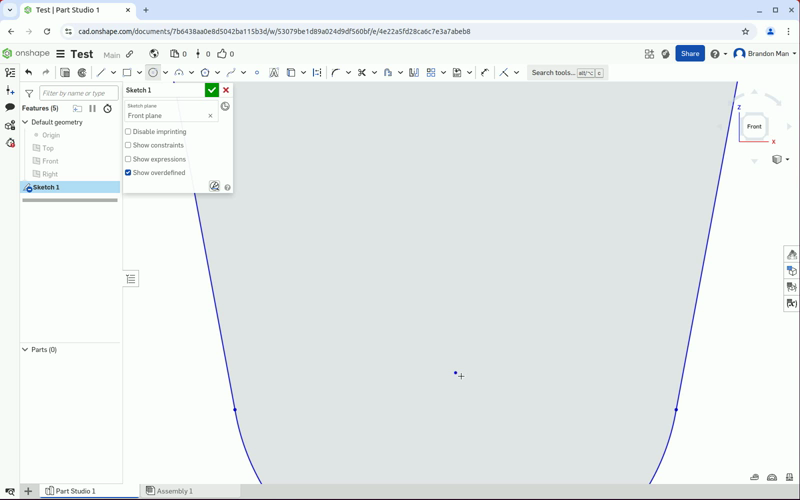
click(461, 375)
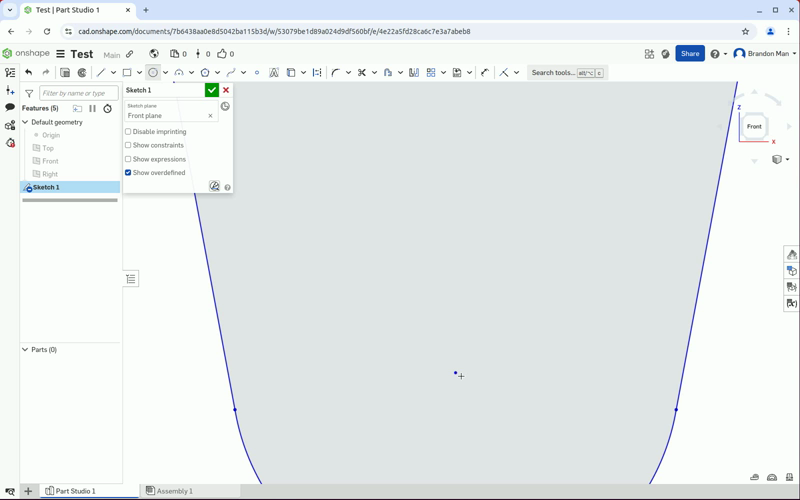
scroll(-6)
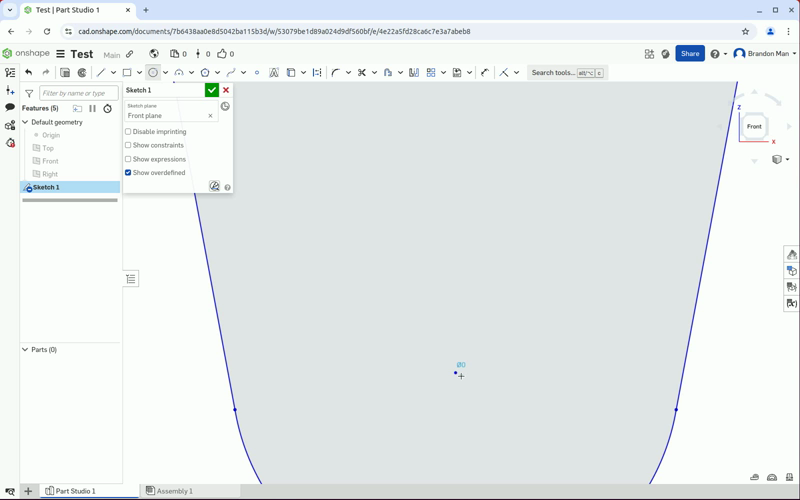
scroll(-6)
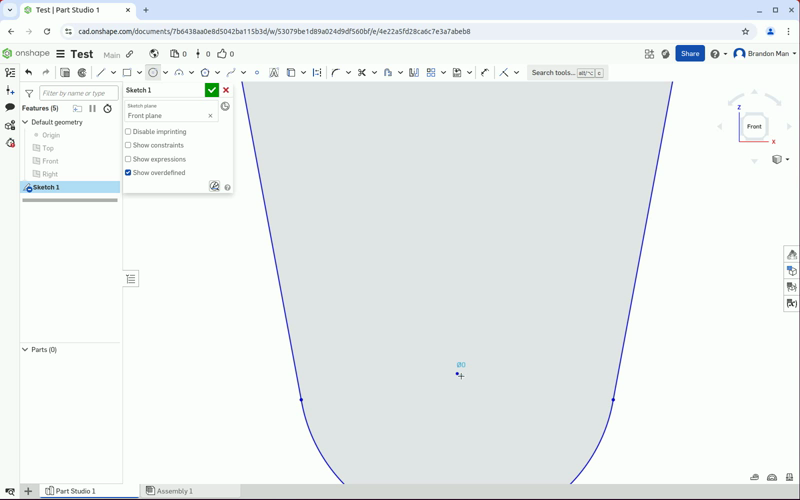
scroll(-6)
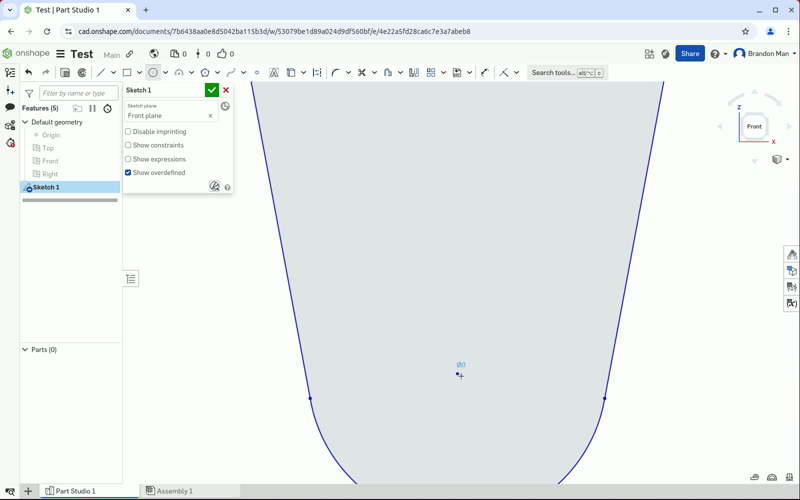
scroll(-6)
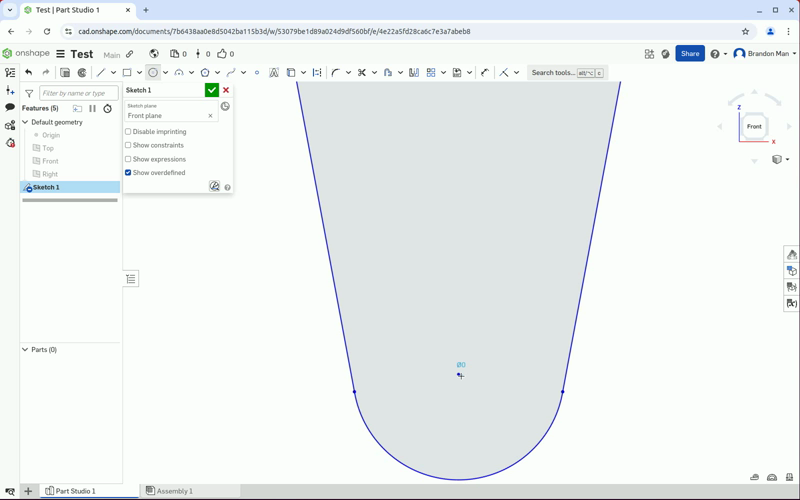
scroll(-6)
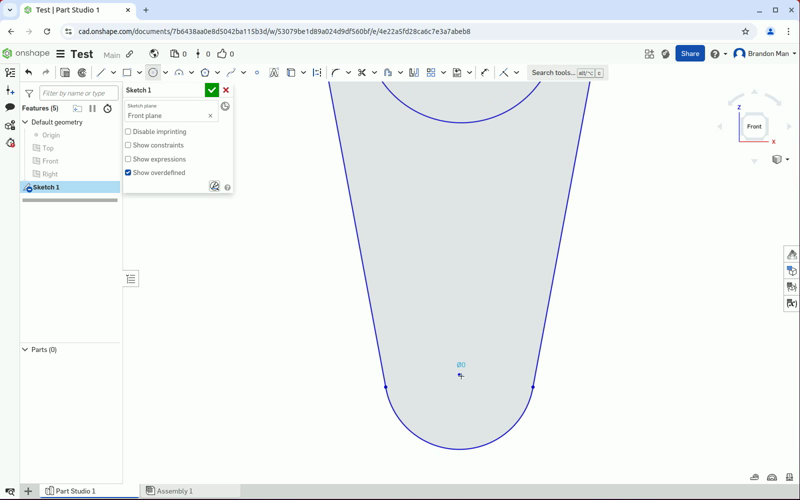
scroll(-6)
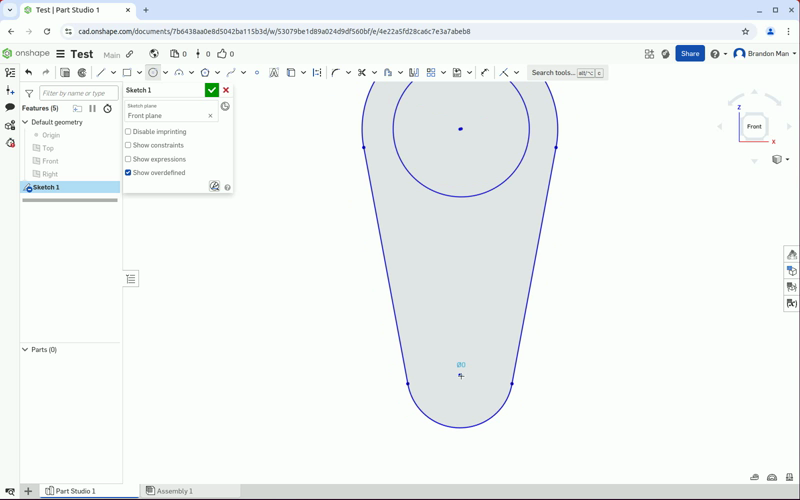
scroll(-6)
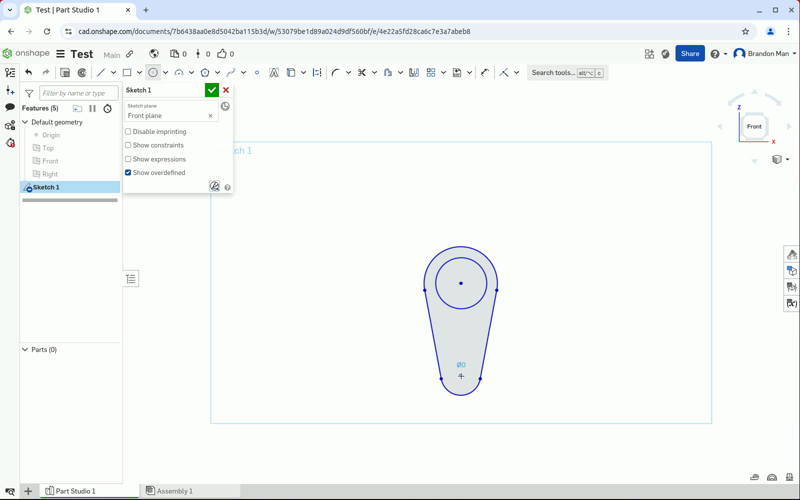
key_up(shift)
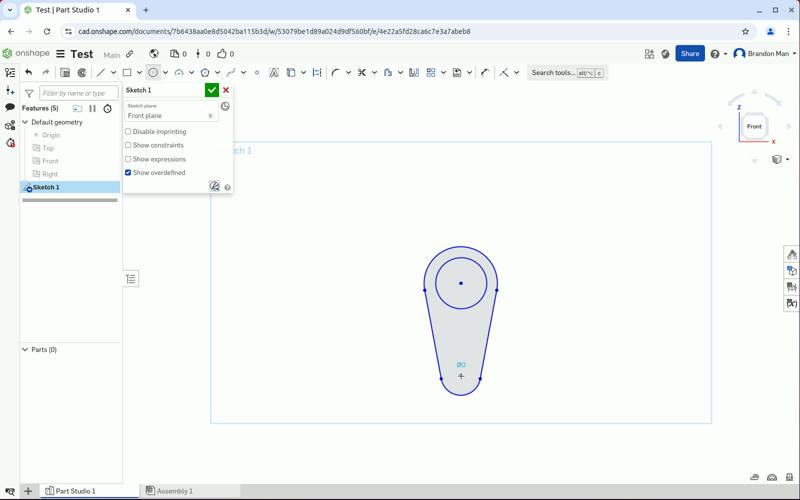
mouse_move(467, 375)
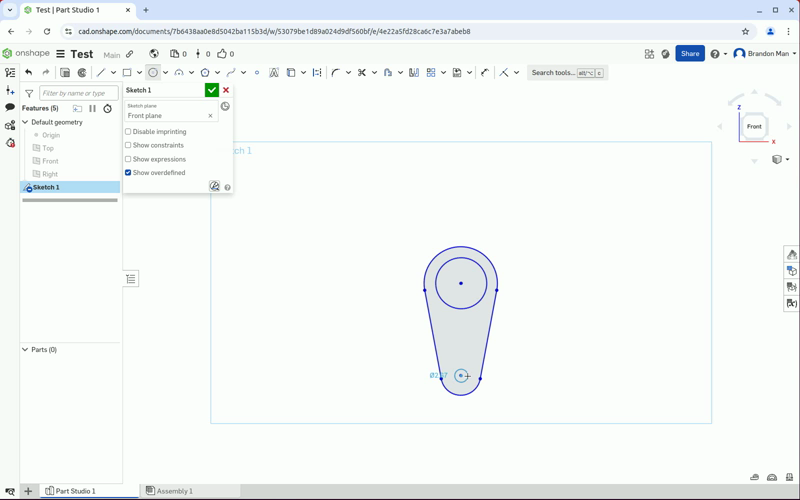
click(467, 375)
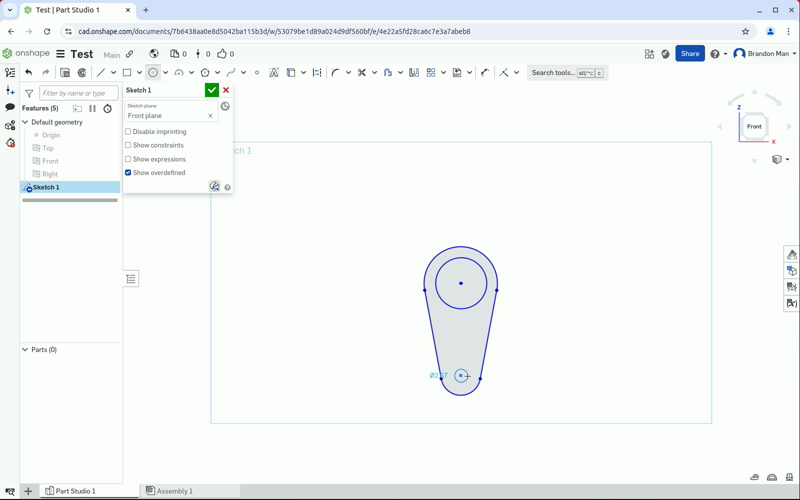
key(esc)
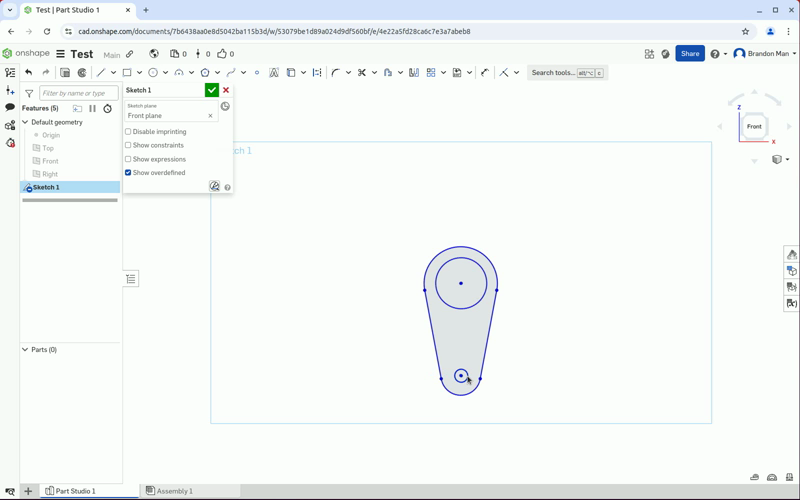
mouse_move(473, 319)
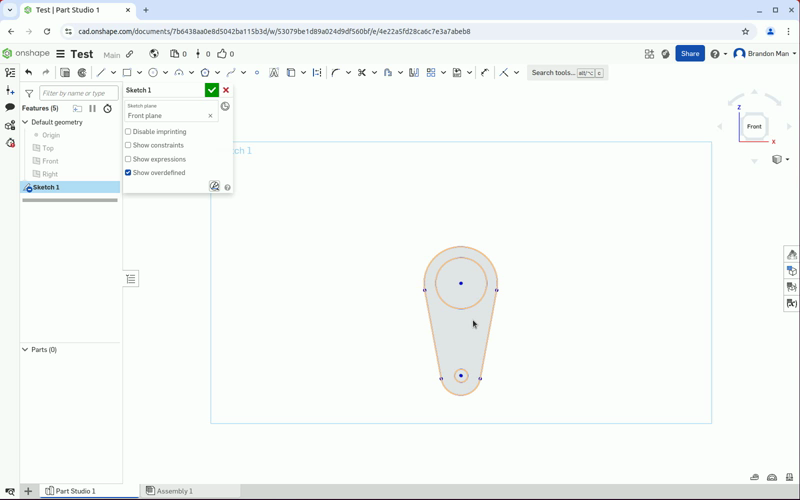
click(473, 319)
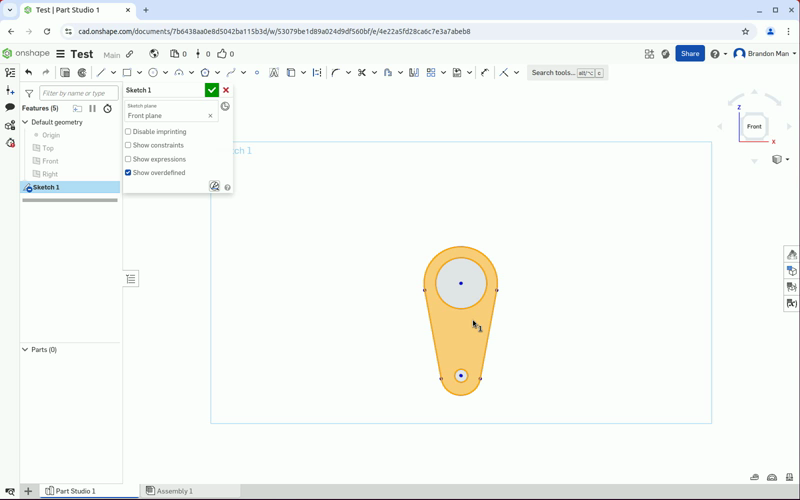
mouse_move(73, 352)
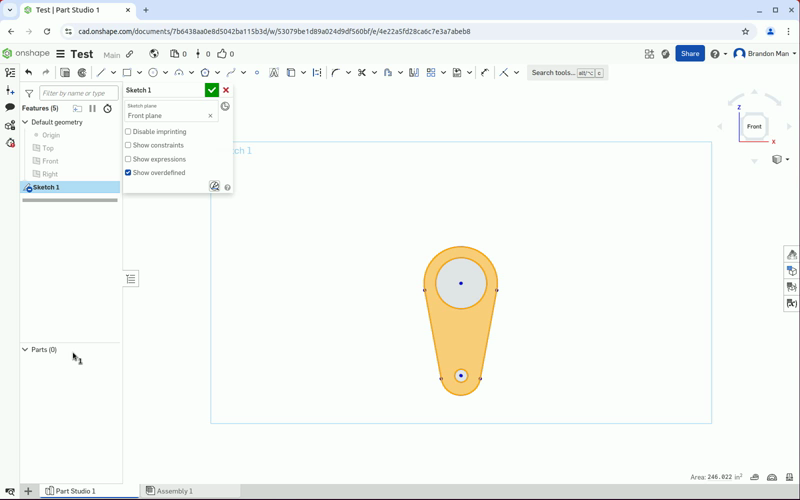
key(shift+y)
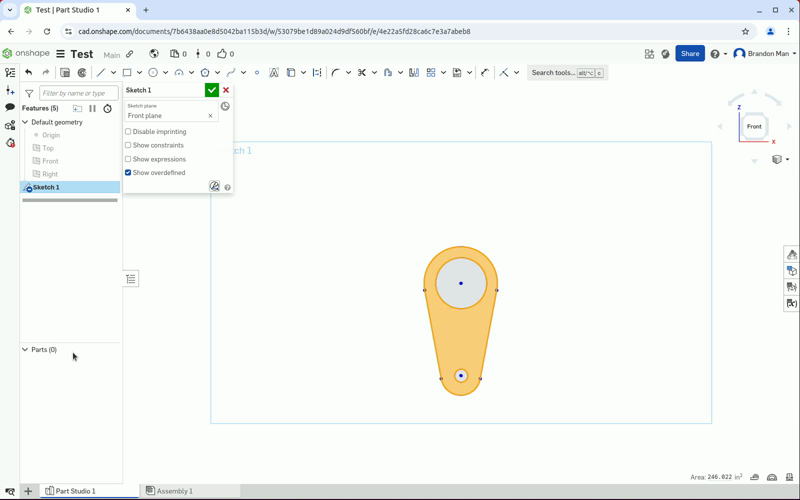
key(shift+e)
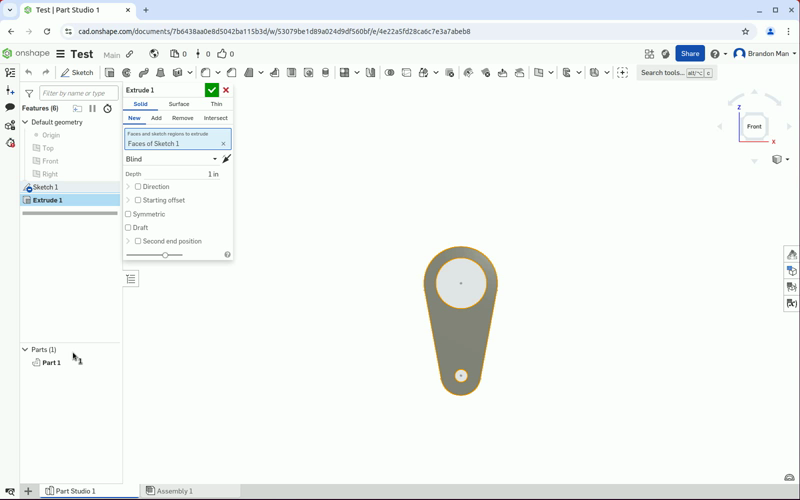
mouse_move(143, 106)
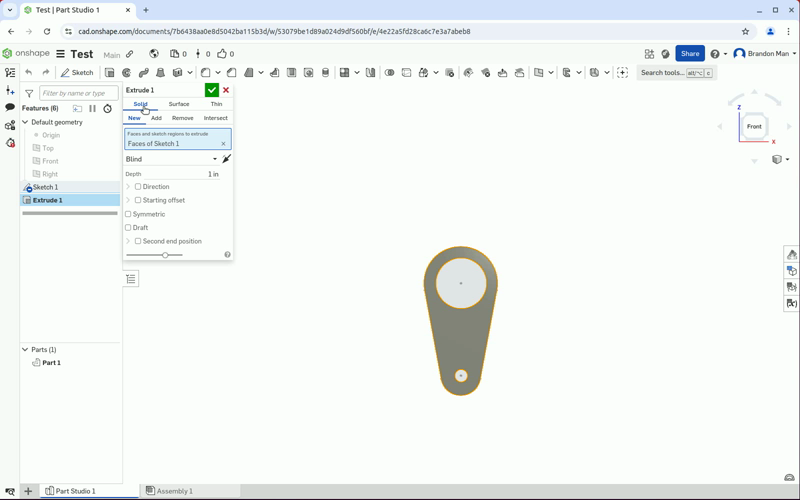
click(143, 106)
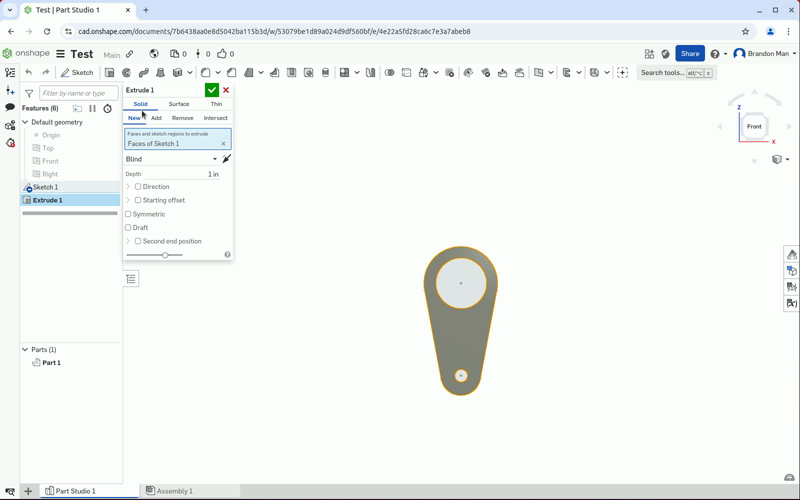
mouse_move(137, 120)
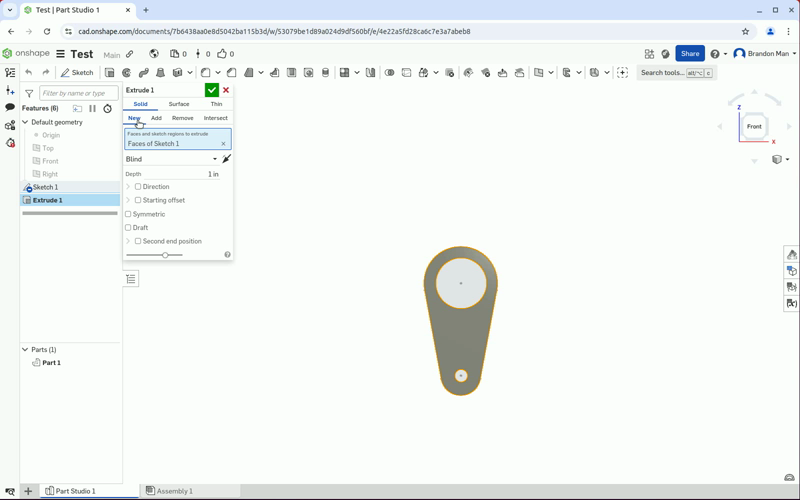
click(137, 120)
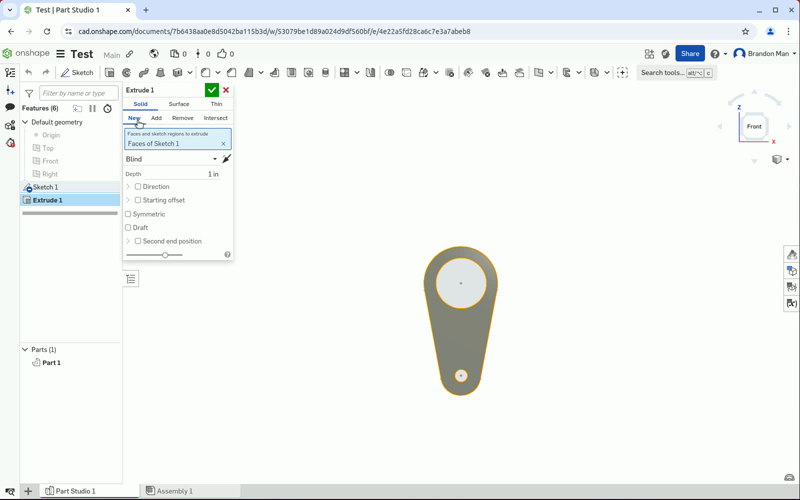
key(tab, 4)
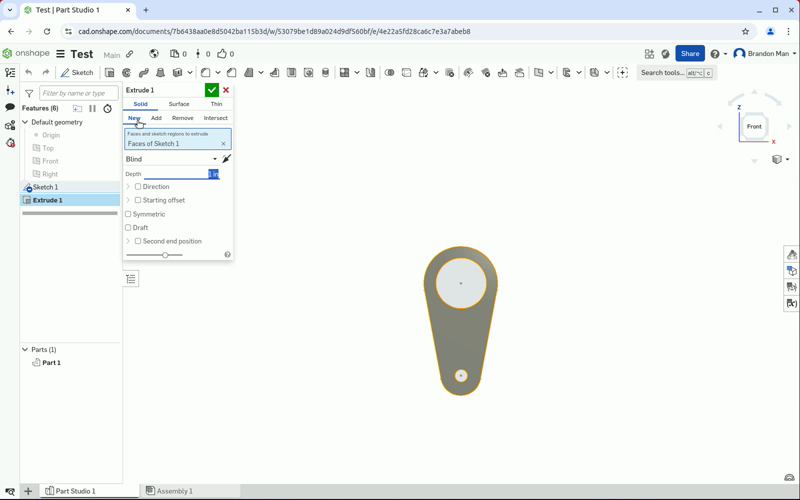
text(2.407)
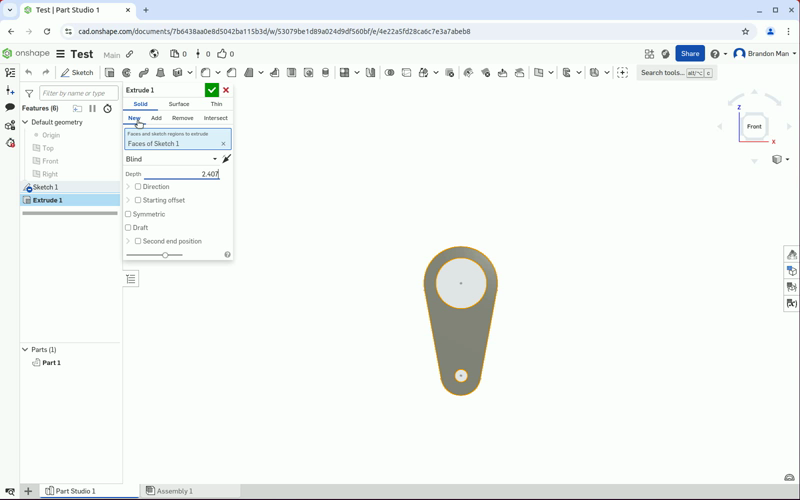
key(enter)
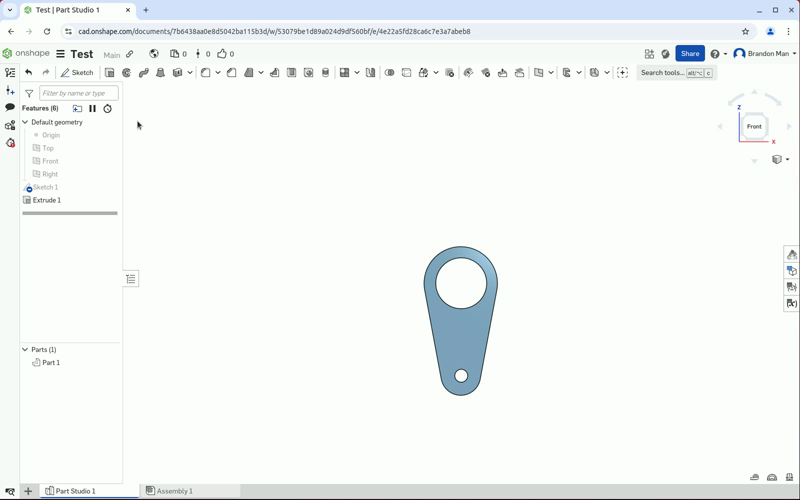
key(shift+h)
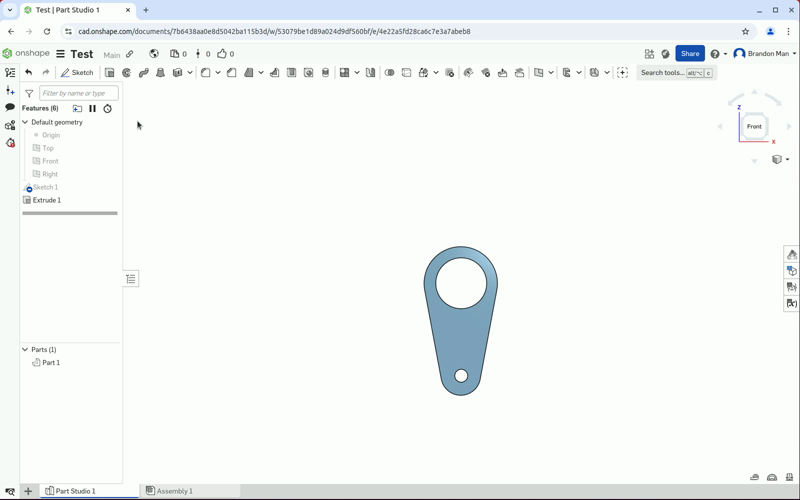
key(shift+h)
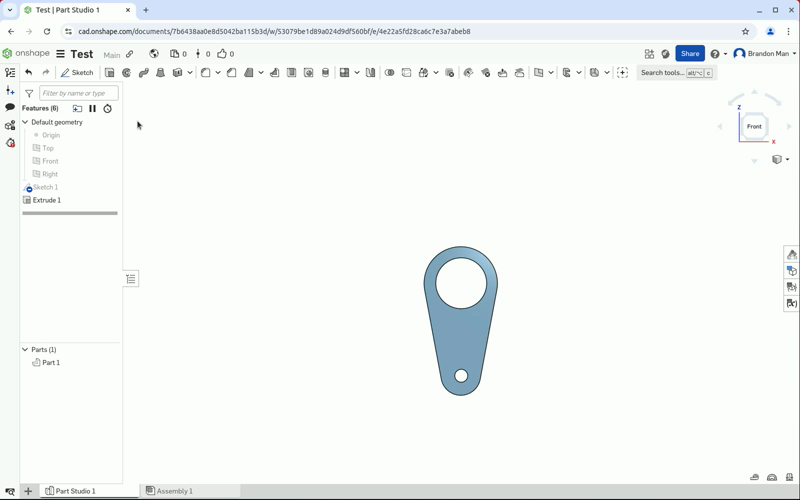
mouse_move(73, 189)
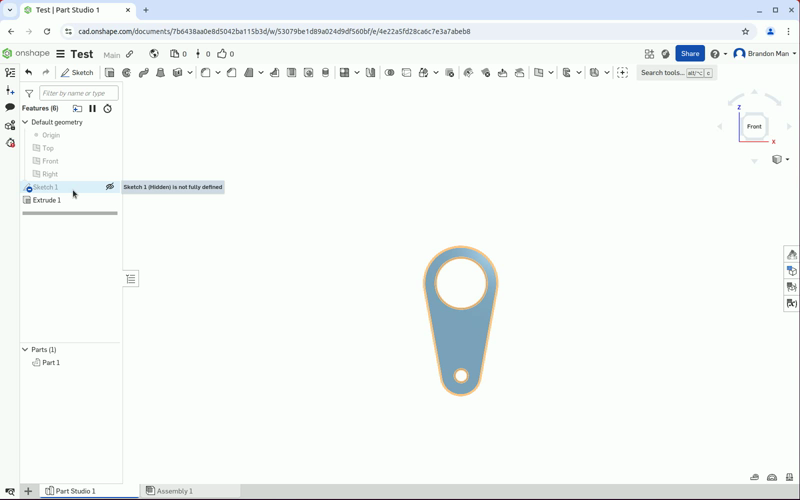
click(73, 189)
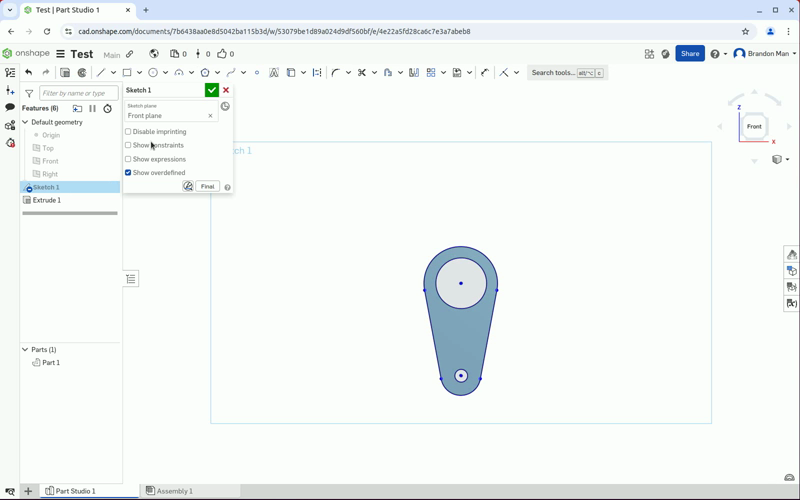
mouse_move(229, 92)
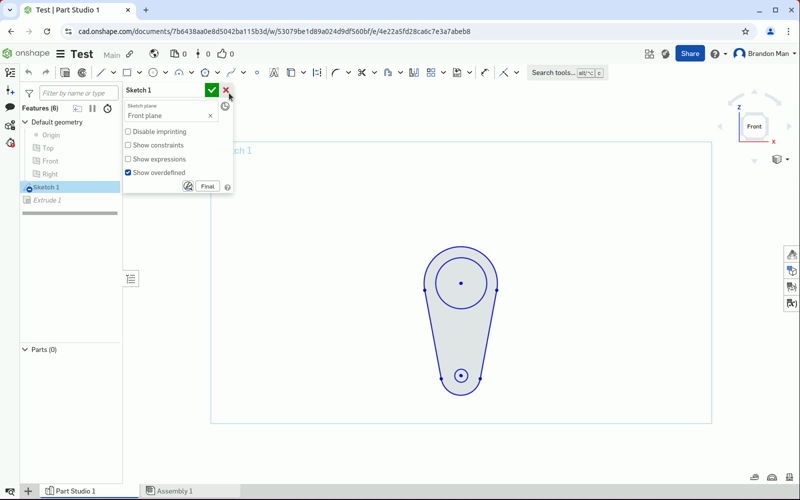
click(229, 92)
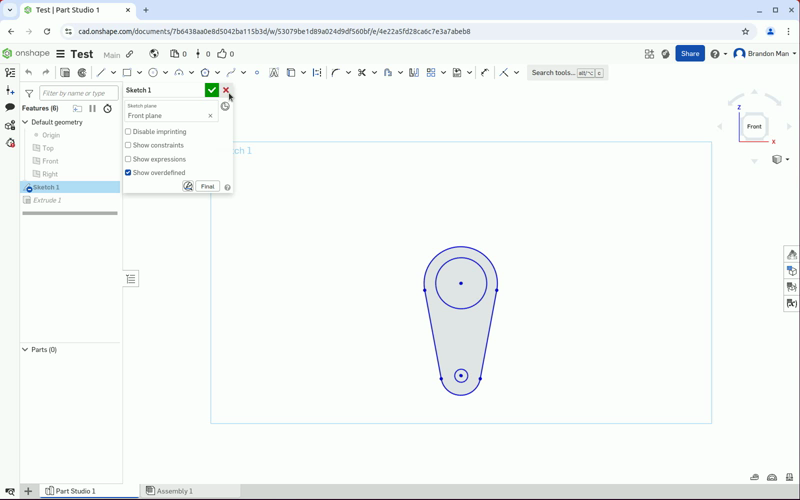
key(shift+s)
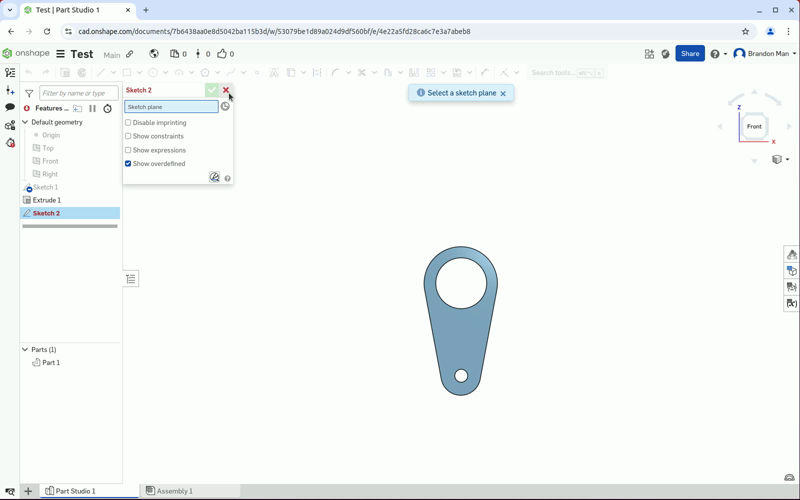
mouse_move(73, 163)
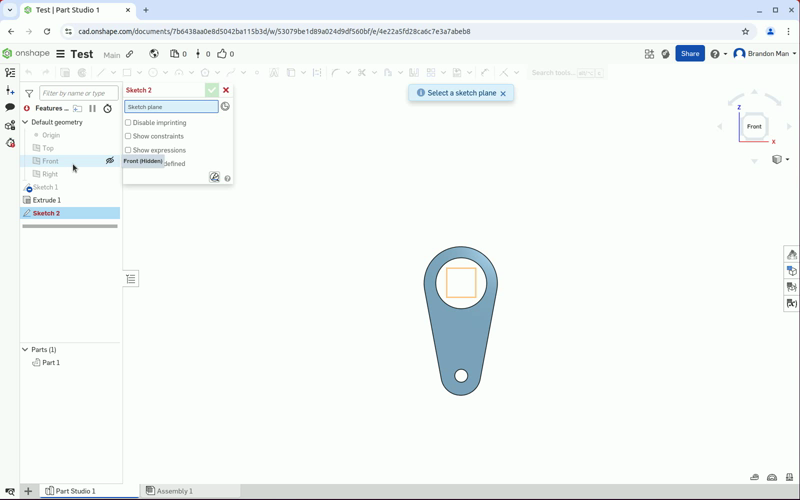
click(73, 163)
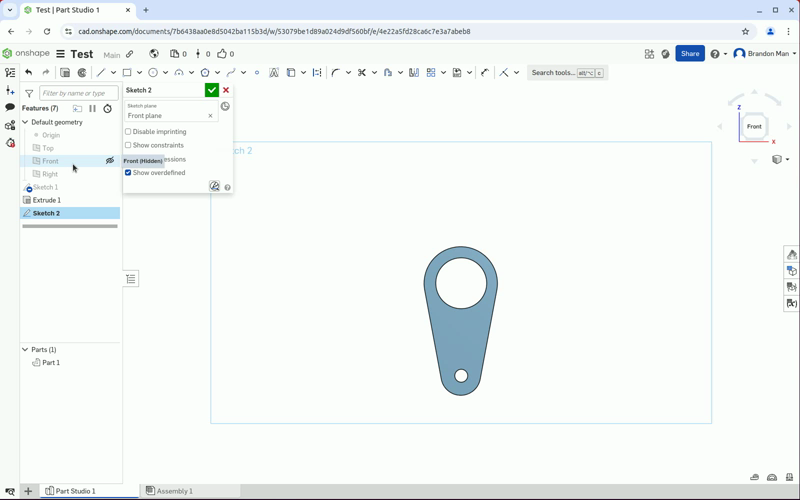
mouse_move(73, 352)
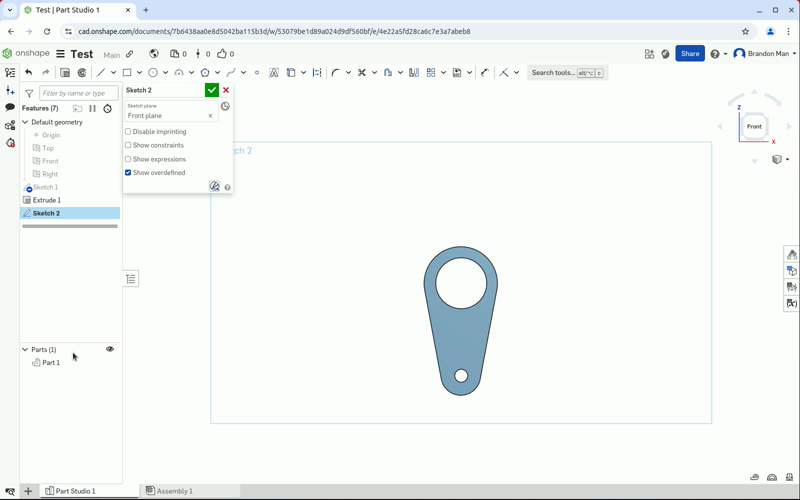
key(y)
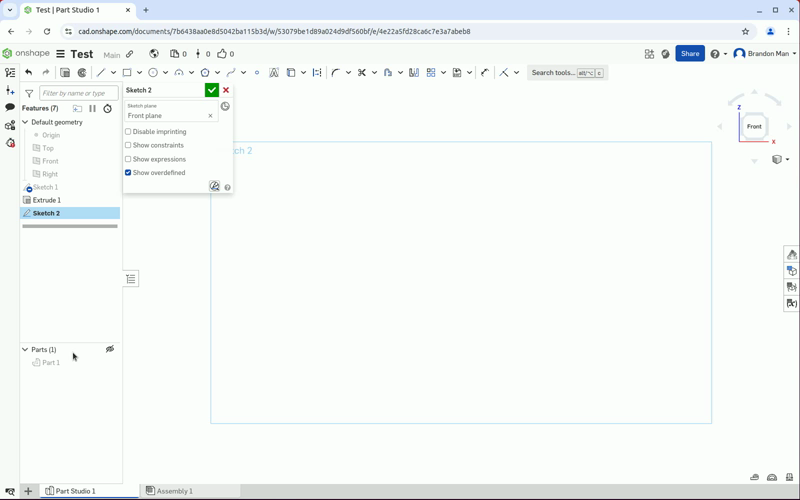
key(l)
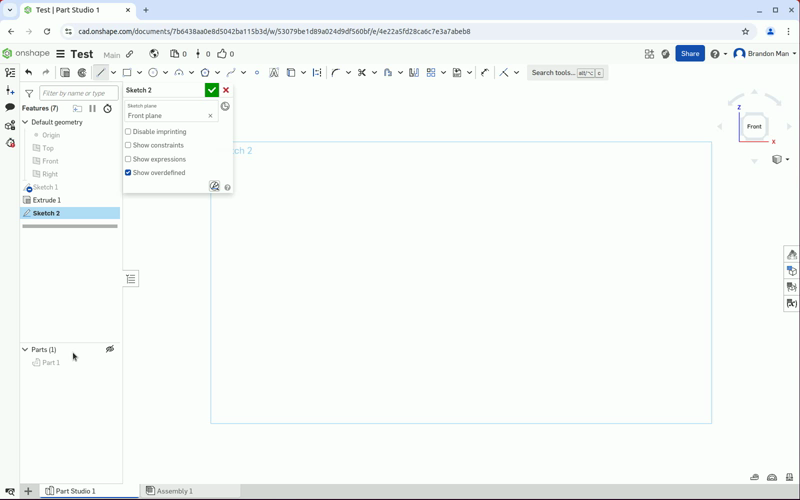
key_down(shift)
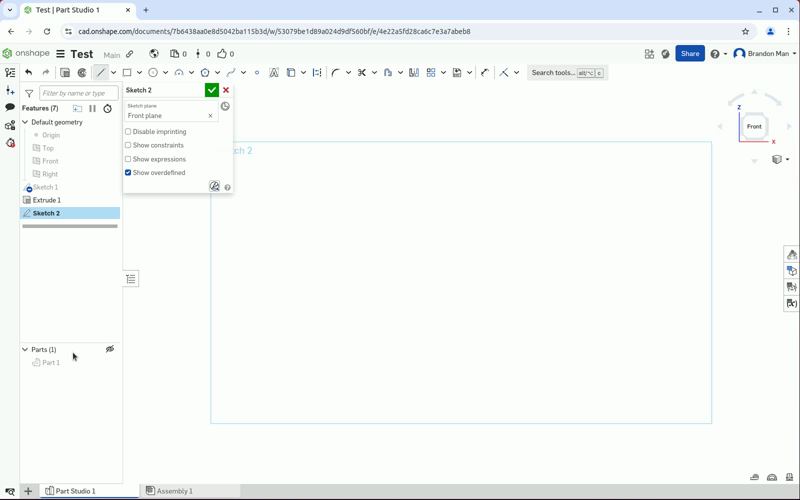
mouse_move(424, 290)
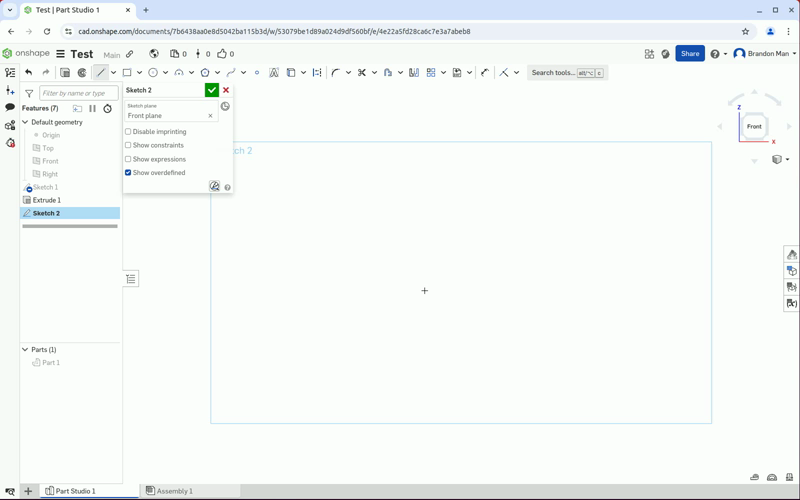
click(424, 290)
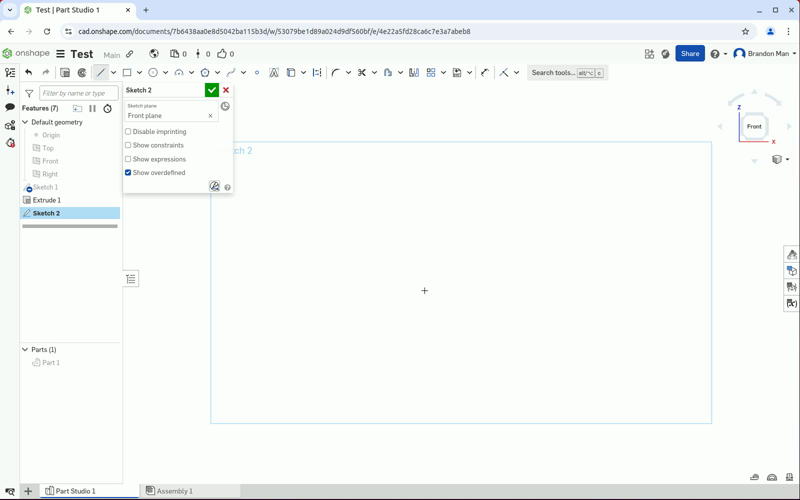
key_up(shift)
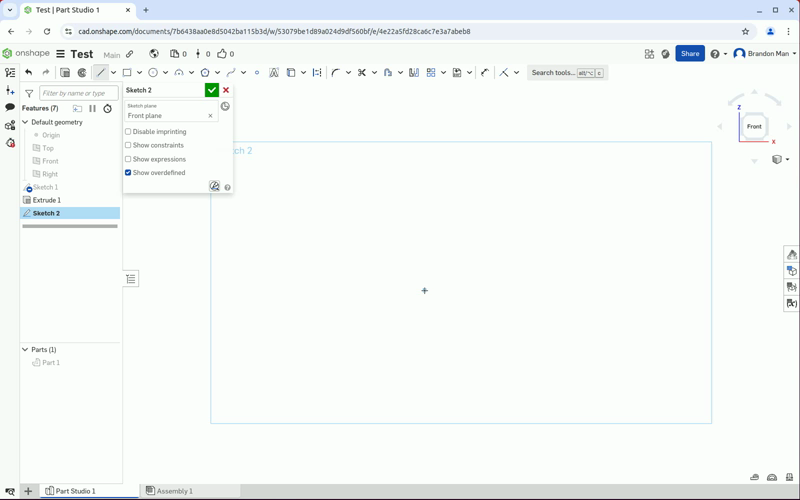
key_down(shift)
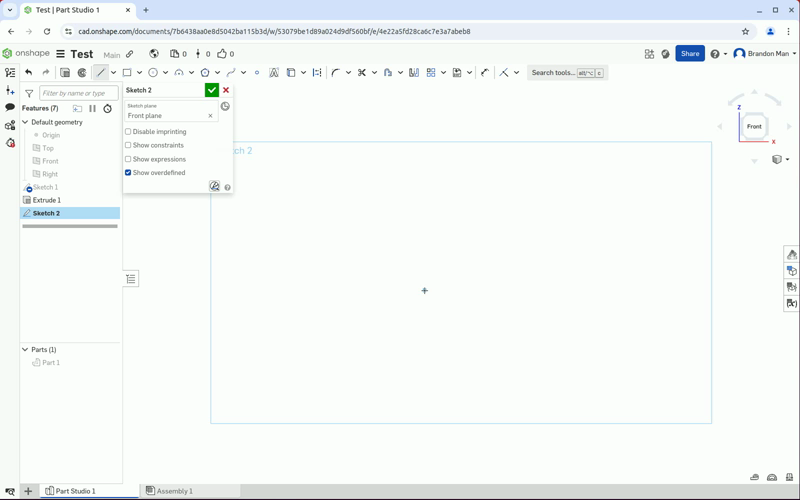
mouse_move(441, 378)
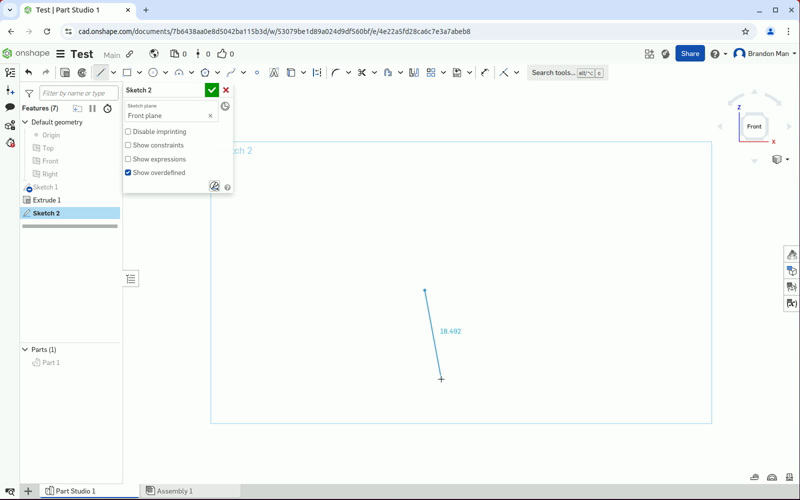
click(441, 378)
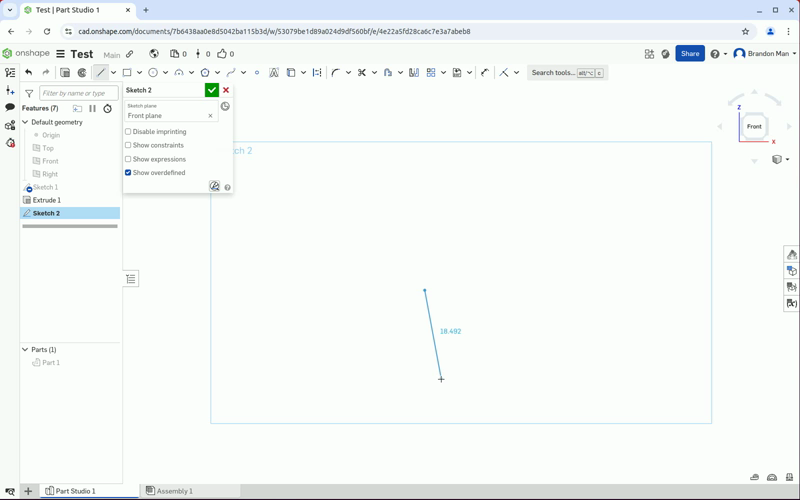
key_up(shift)
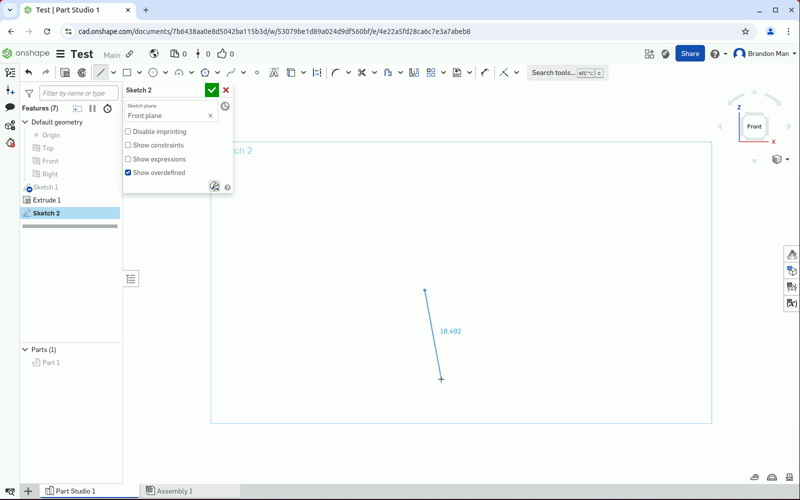
key(esc)
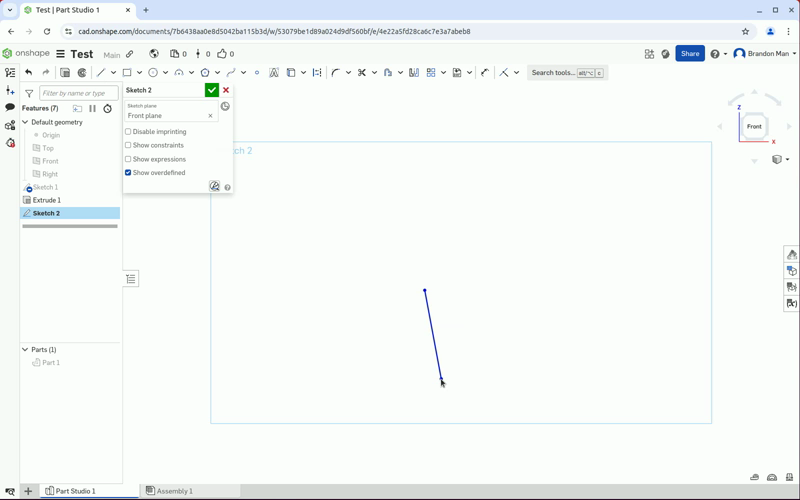
key(a)
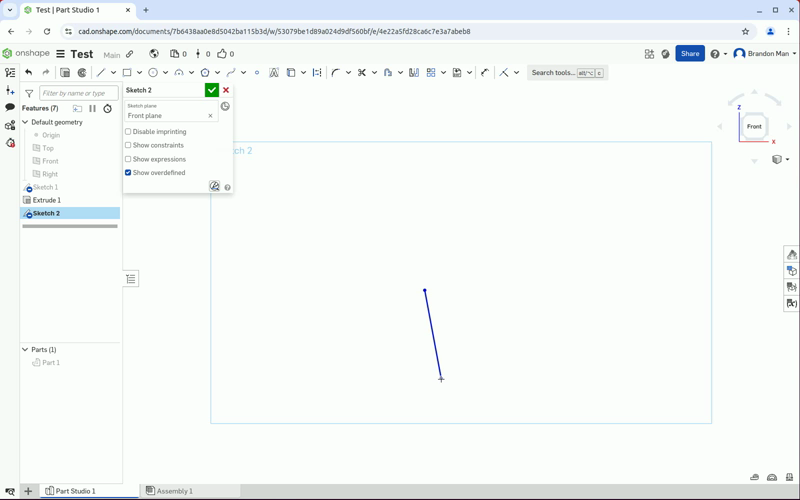
mouse_move(441, 378)
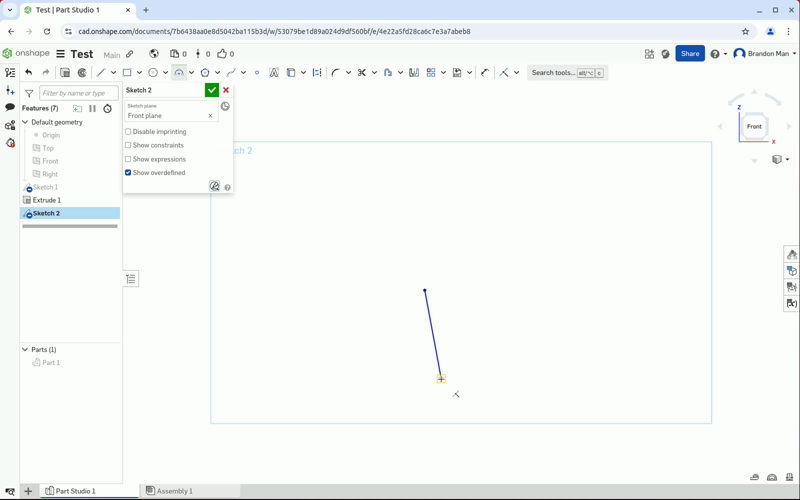
click(441, 378)
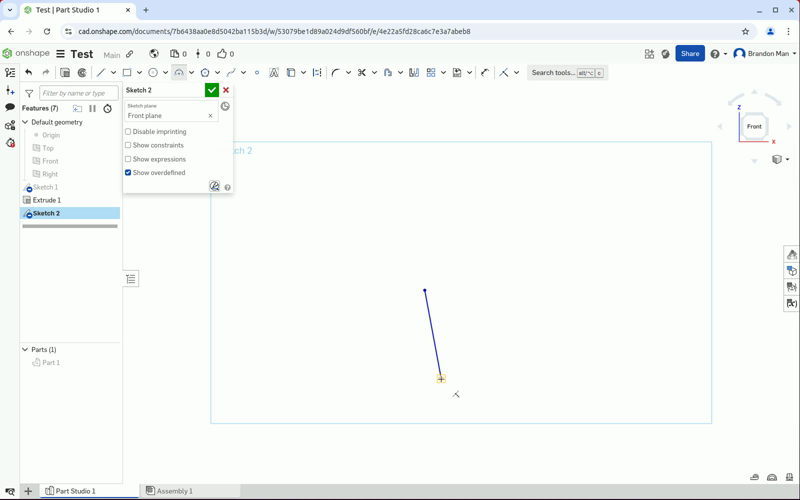
key_down(shift)
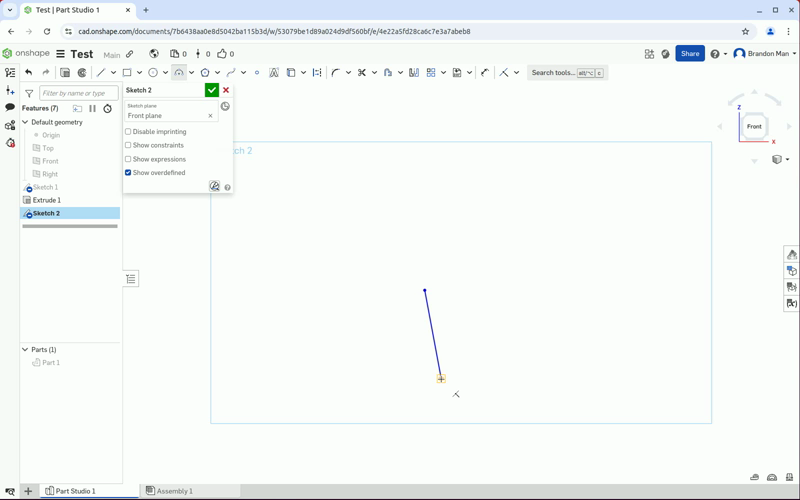
mouse_move(480, 378)
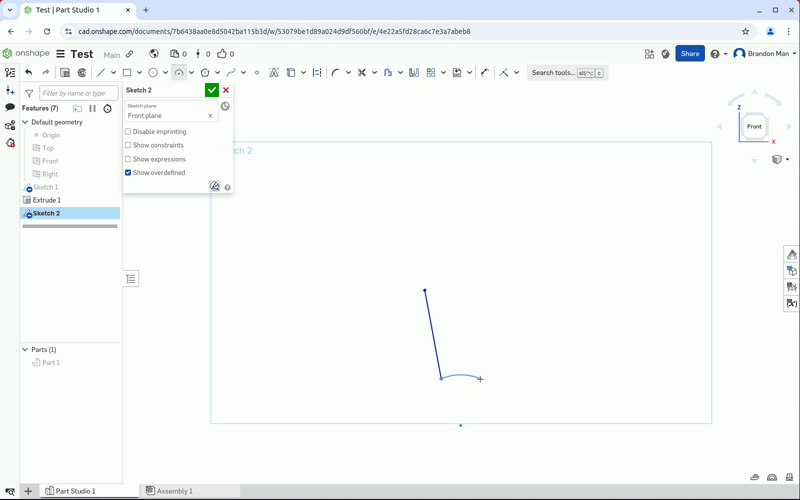
click(480, 378)
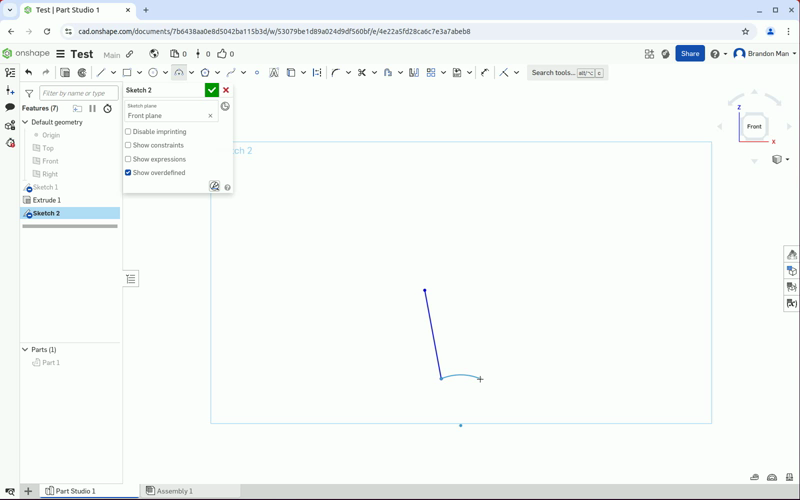
mouse_move(460, 395)
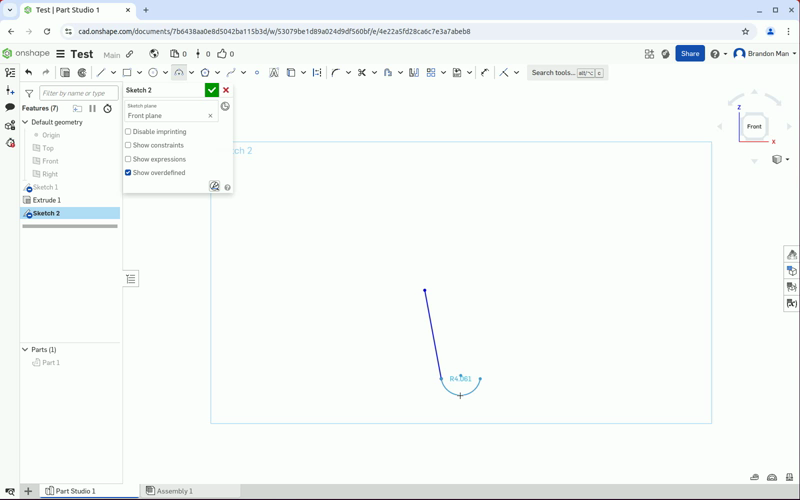
click(460, 395)
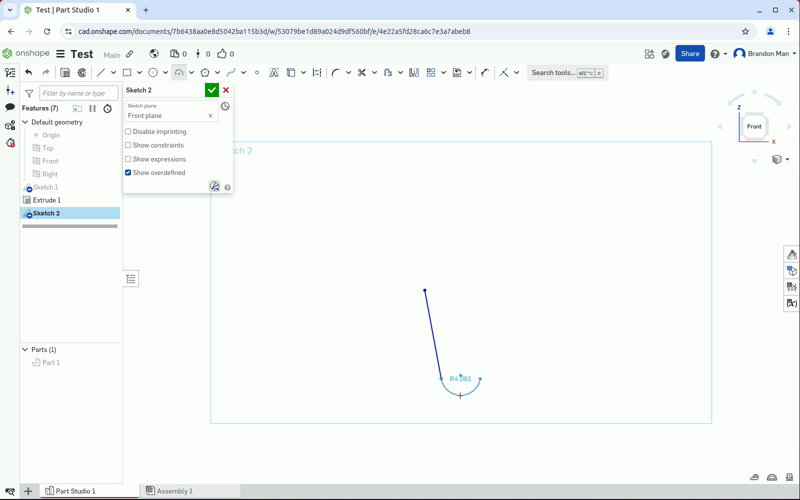
key_up(shift)
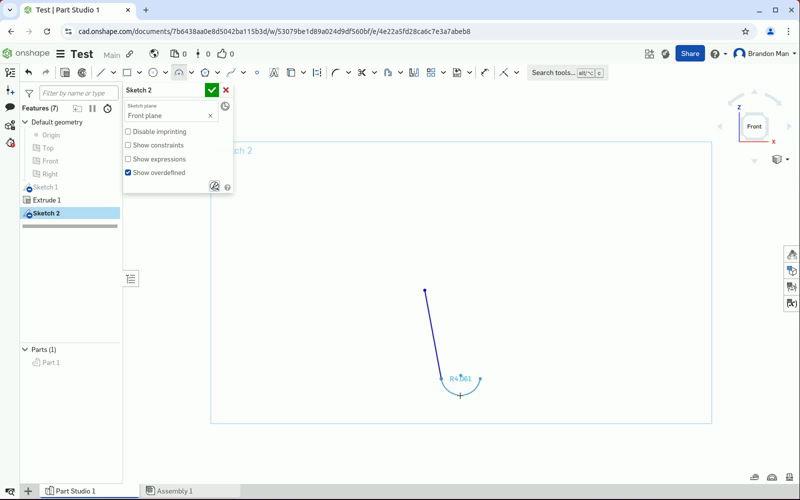
key(esc)
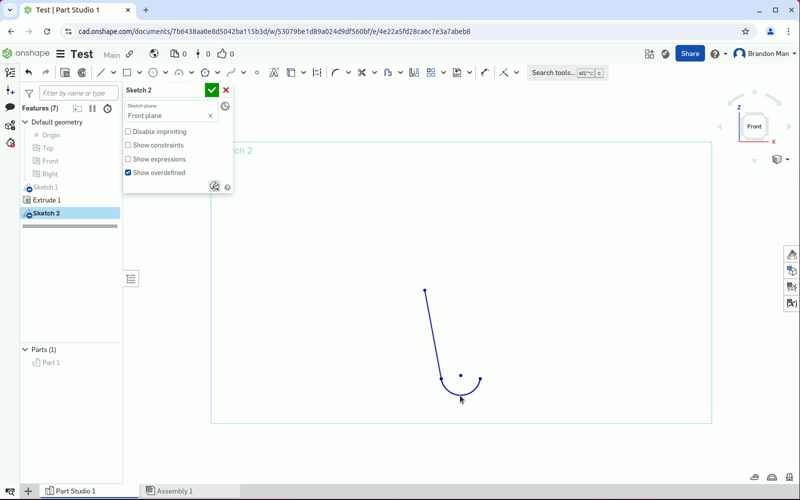
key(l)
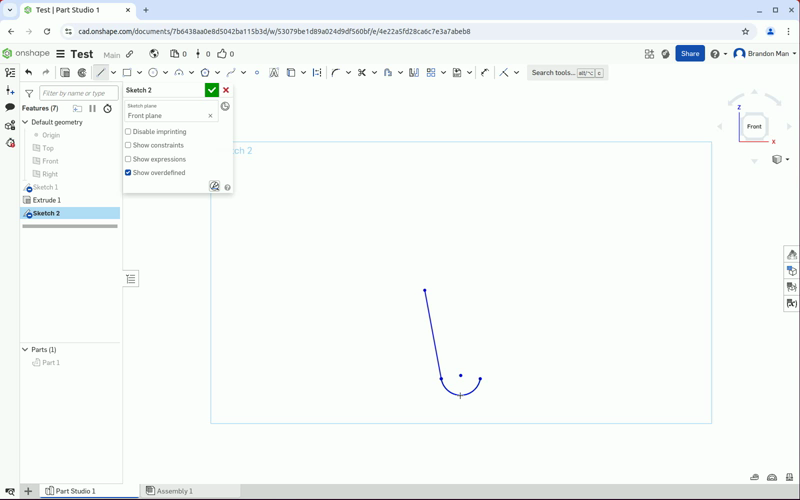
mouse_move(480, 378)
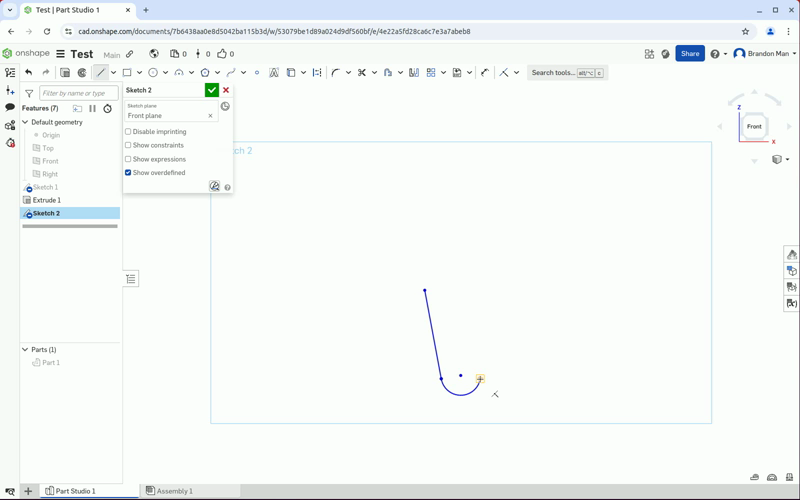
click(480, 378)
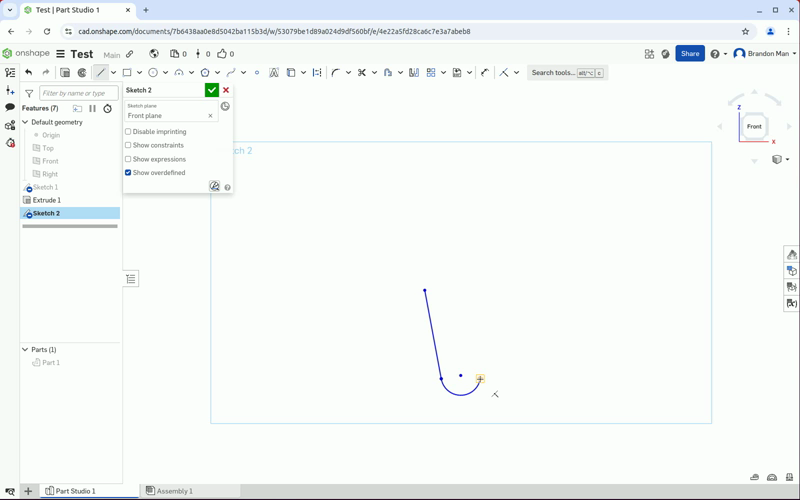
key_down(shift)
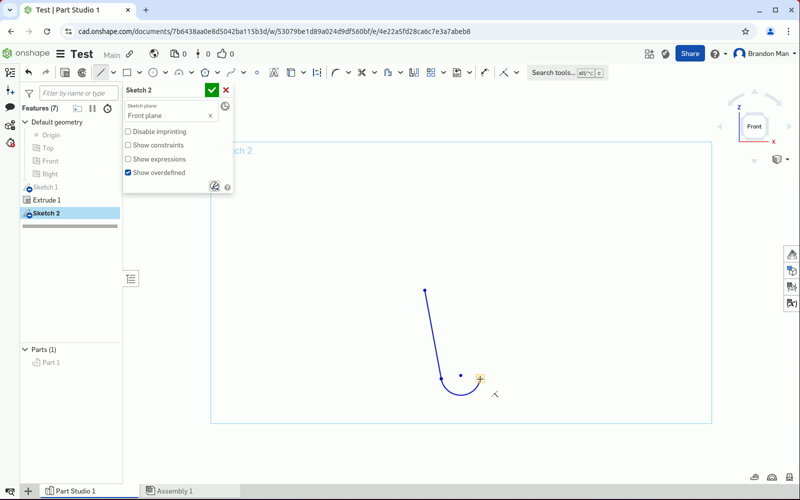
mouse_move(496, 290)
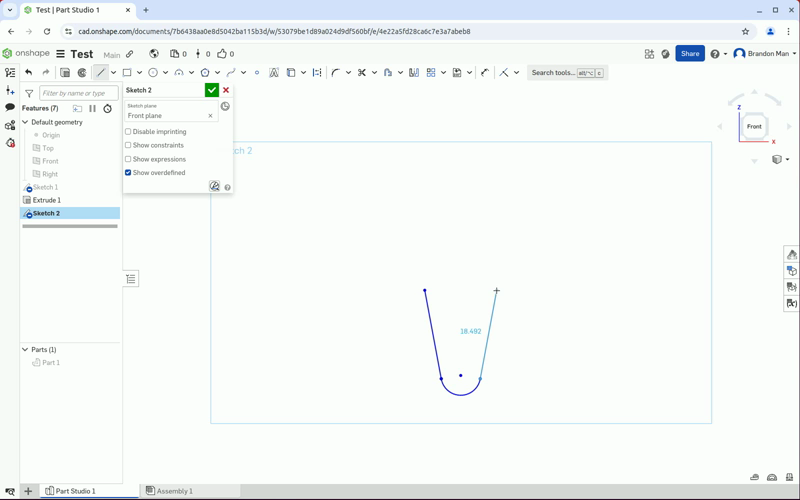
click(496, 290)
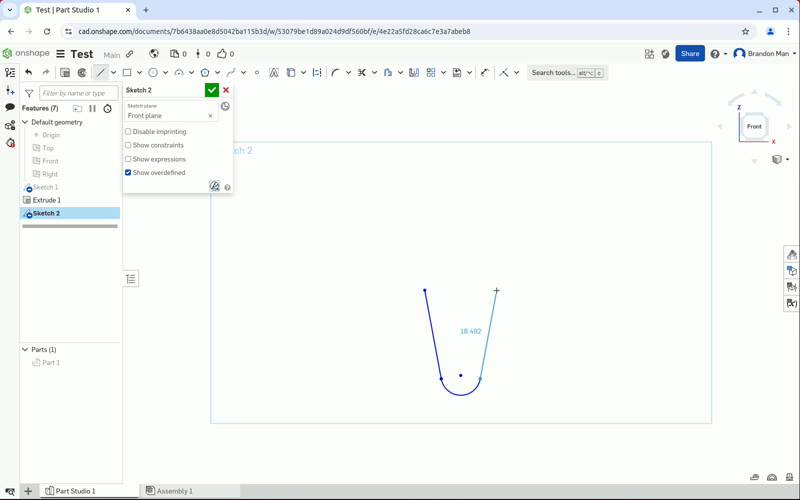
key_up(shift)
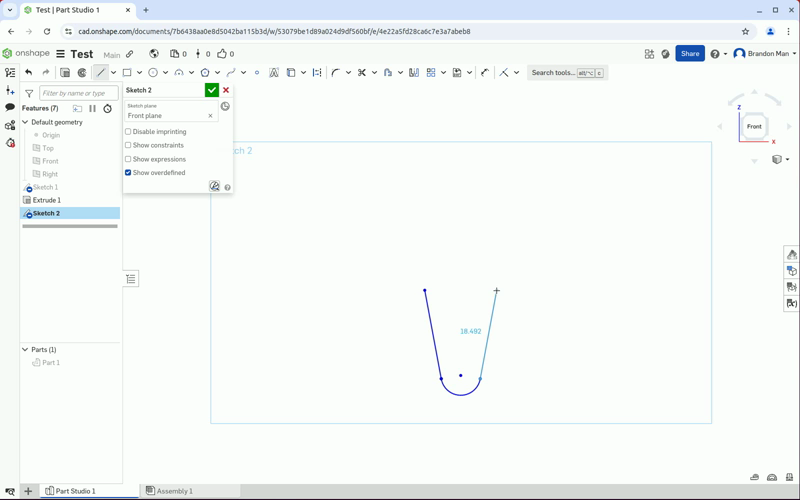
key(esc)
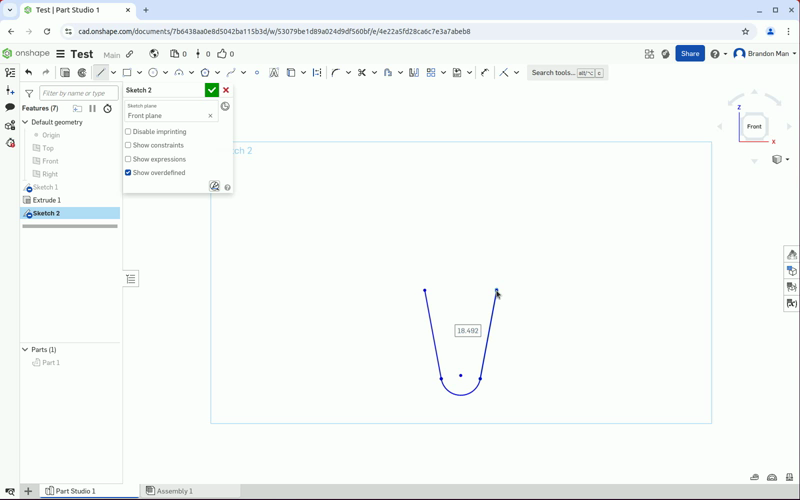
key(a)
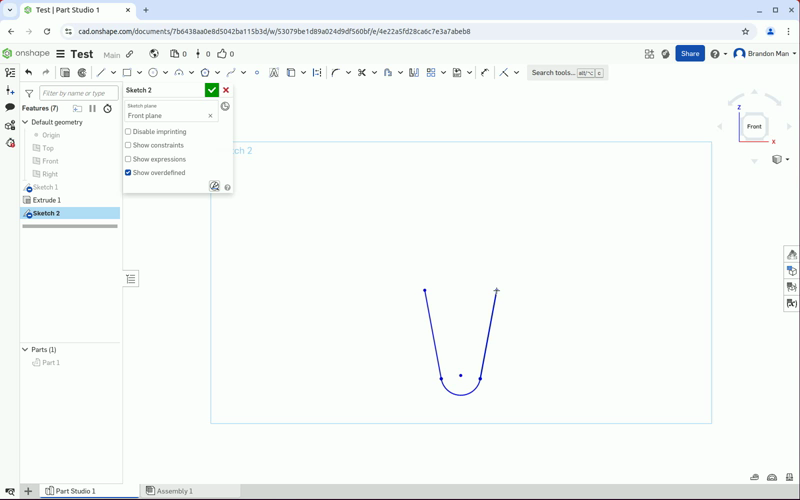
mouse_move(496, 290)
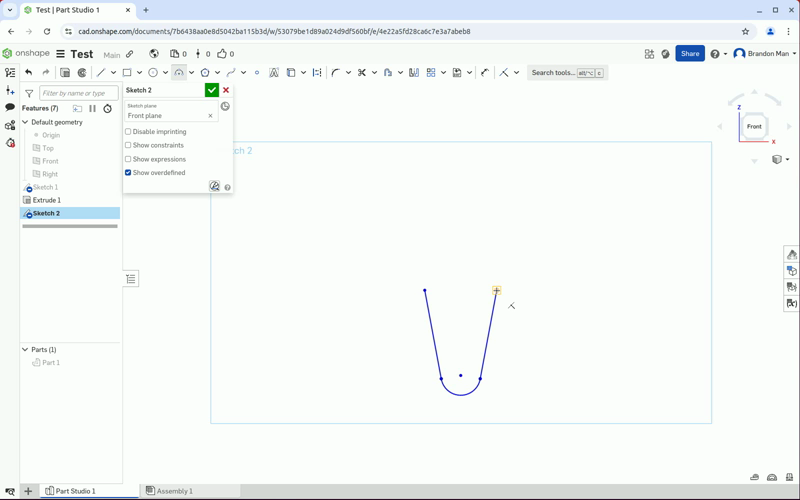
click(496, 290)
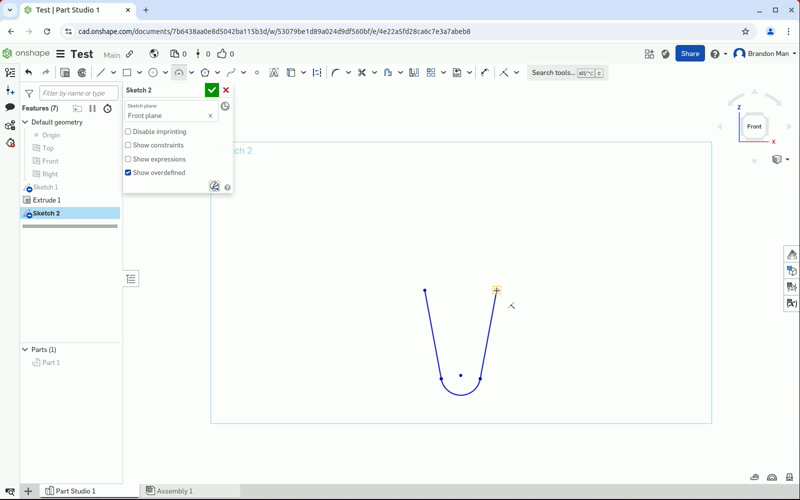
mouse_move(424, 290)
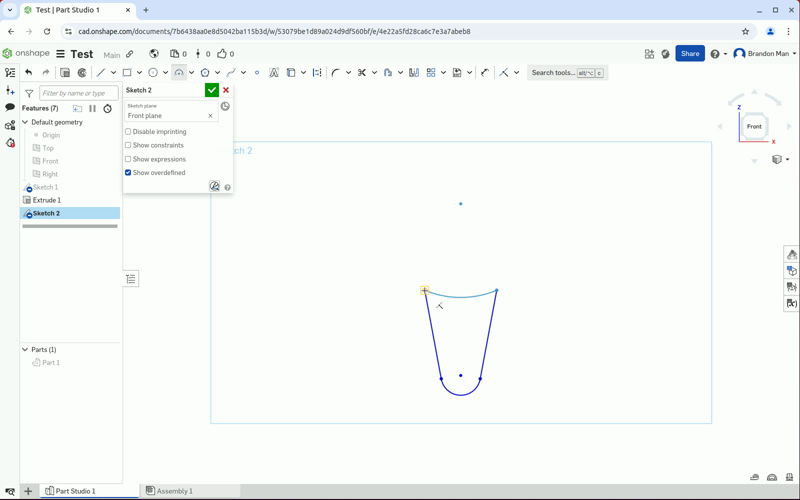
click(424, 290)
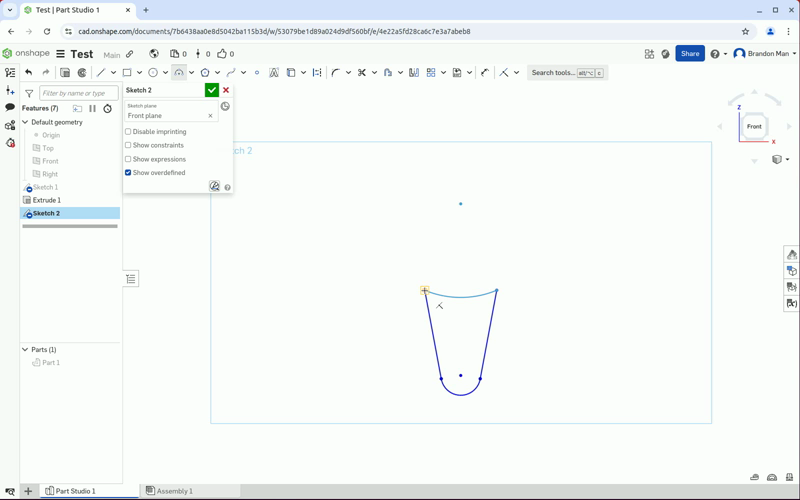
key_down(shift)
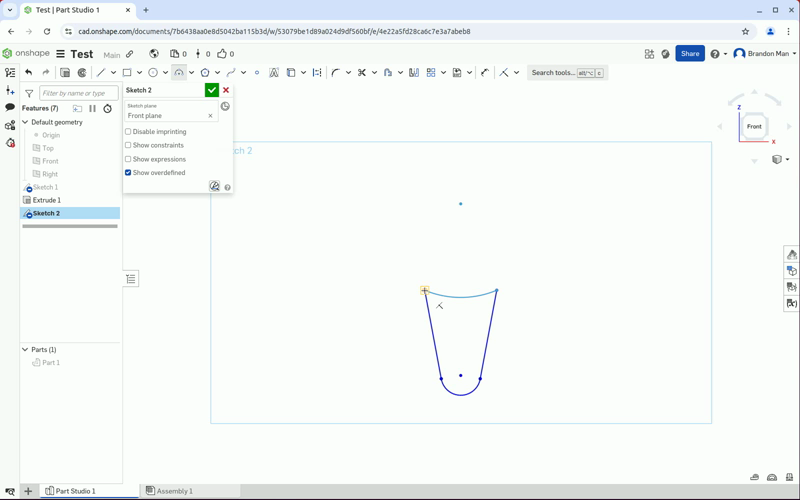
mouse_move(460, 246)
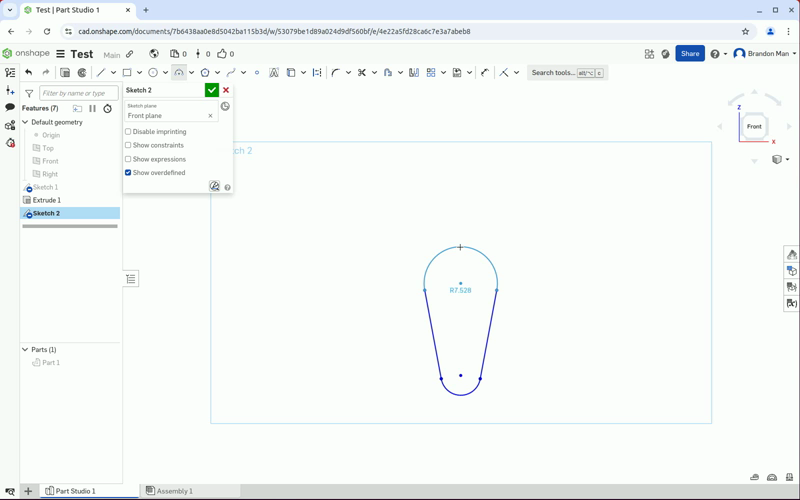
click(460, 246)
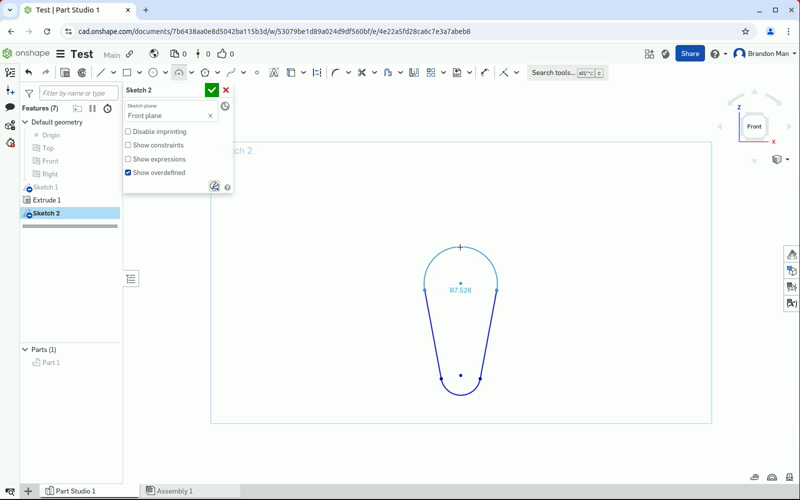
key_up(shift)
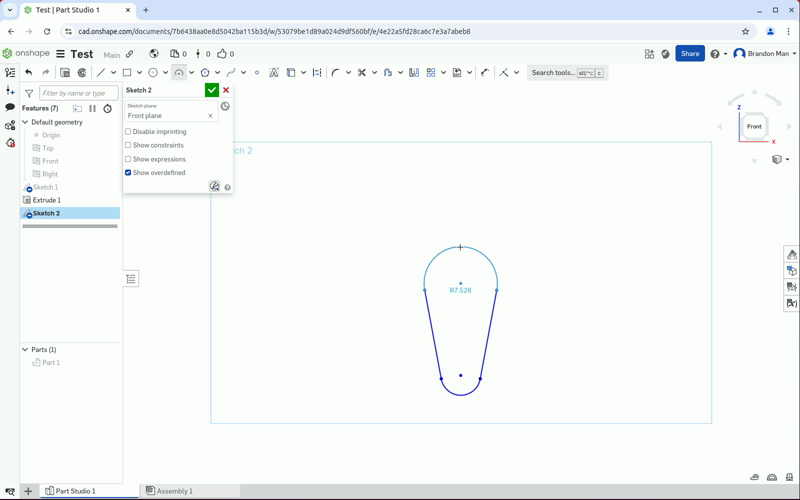
key(esc)
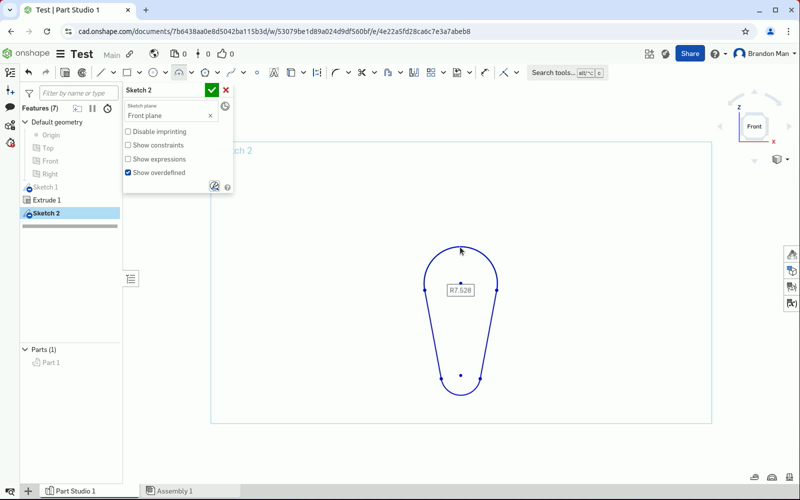
key(c)
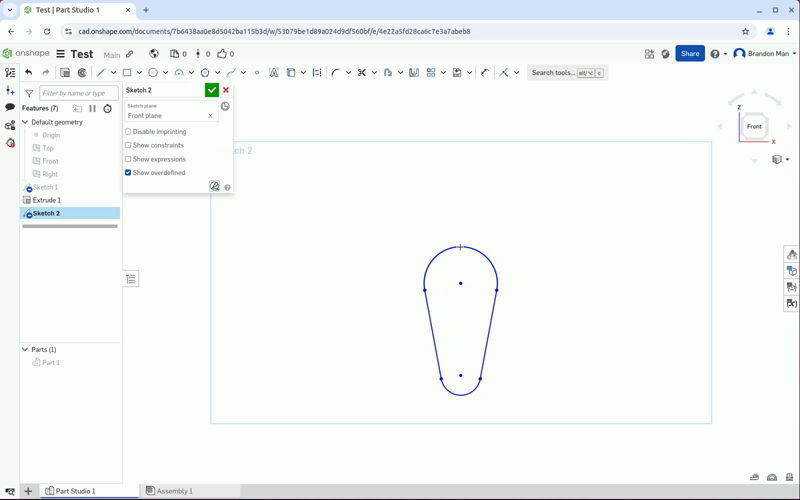
key_down(shift)
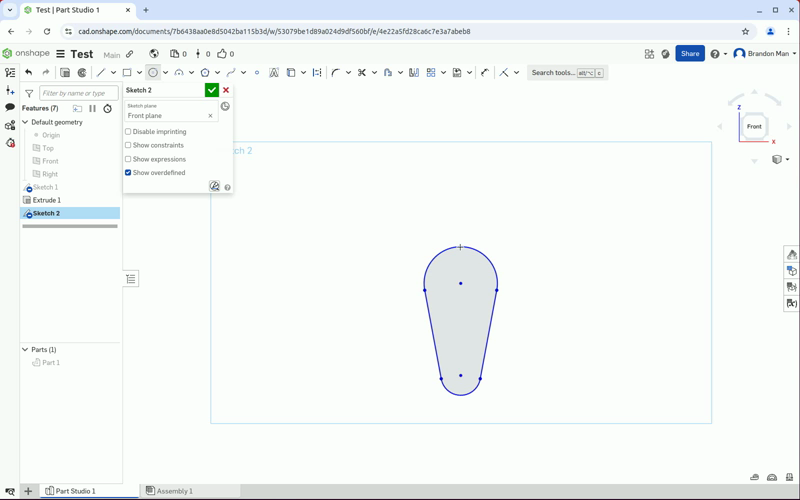
mouse_move(461, 283)
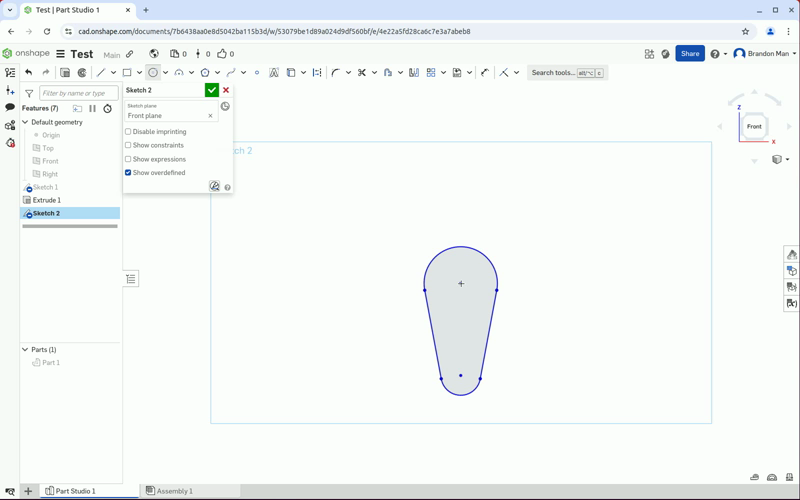
scroll(6)
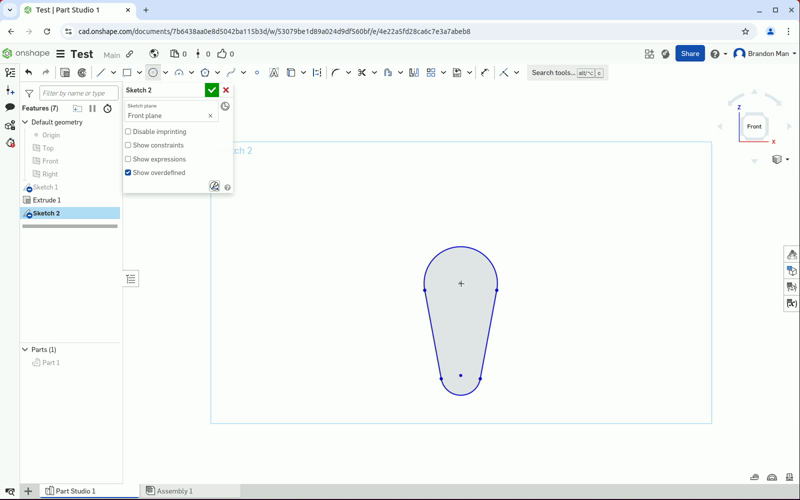
scroll(6)
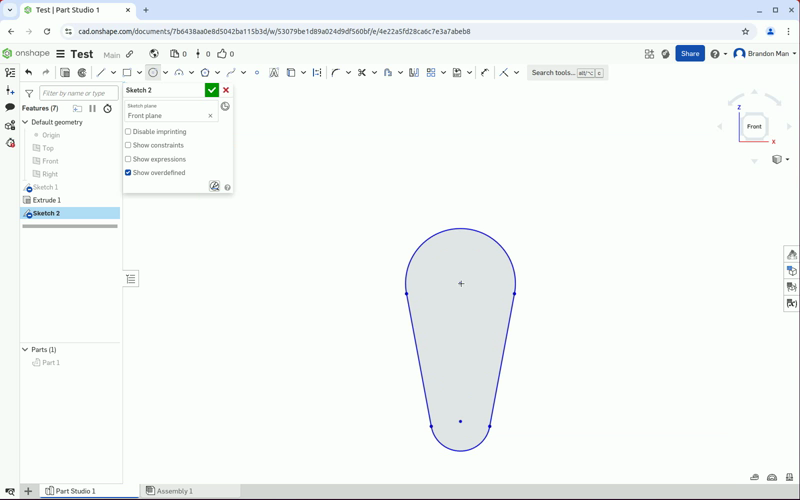
scroll(6)
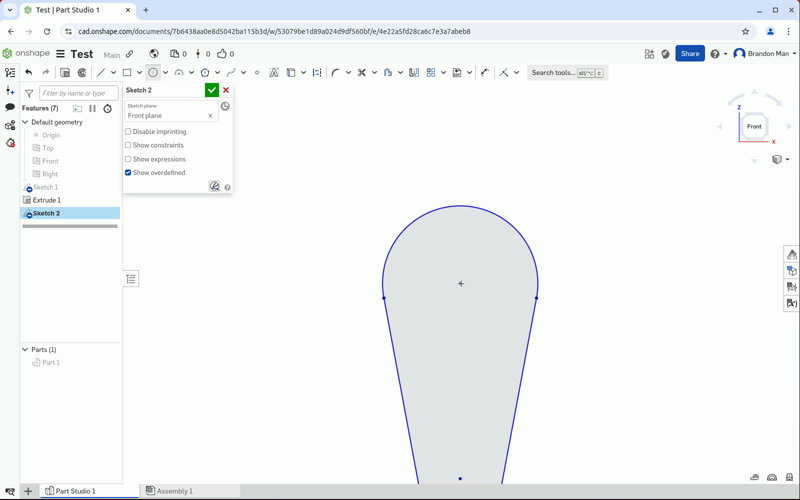
scroll(6)
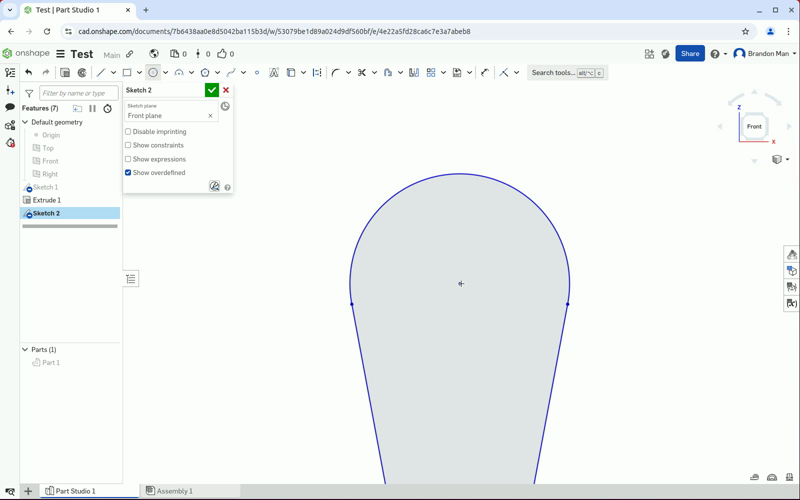
scroll(6)
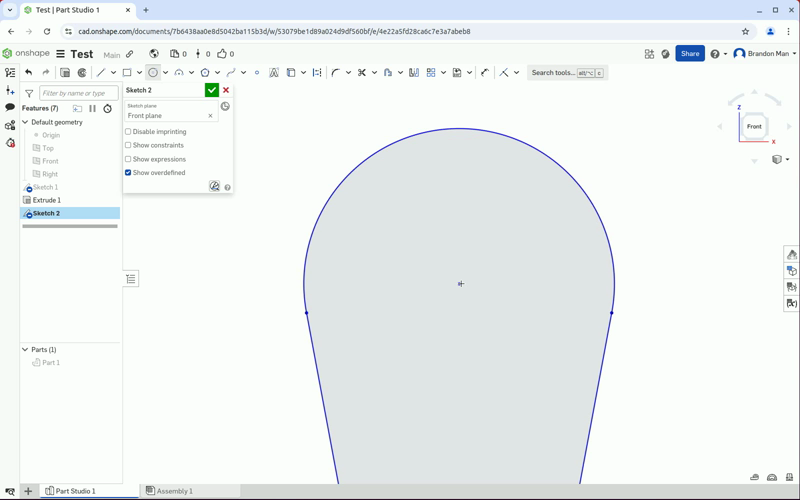
scroll(6)
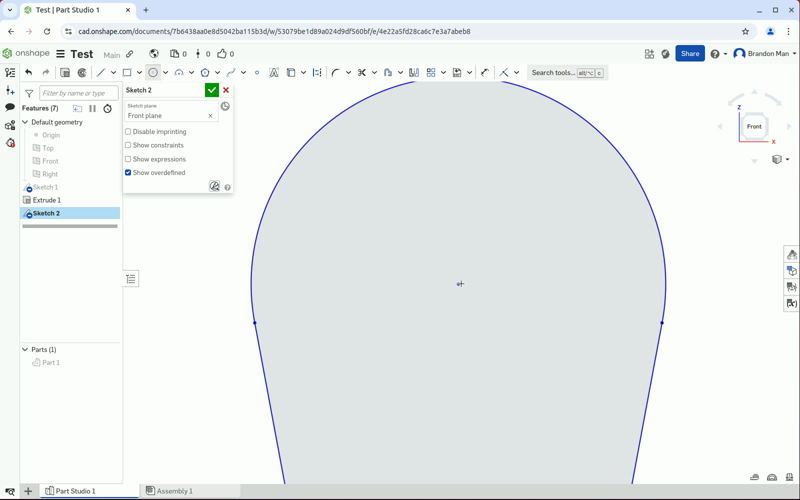
scroll(6)
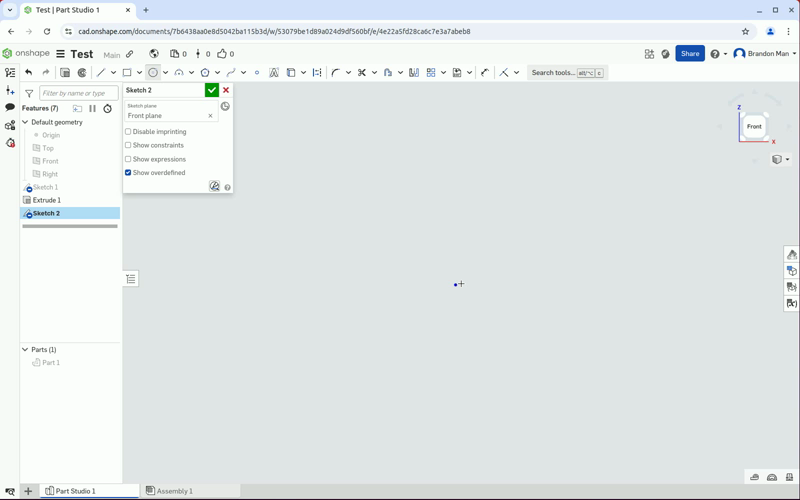
click(461, 283)
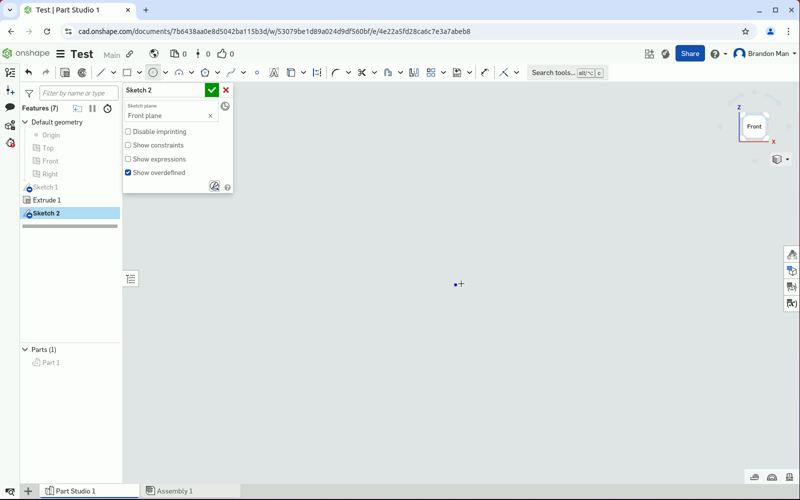
scroll(-6)
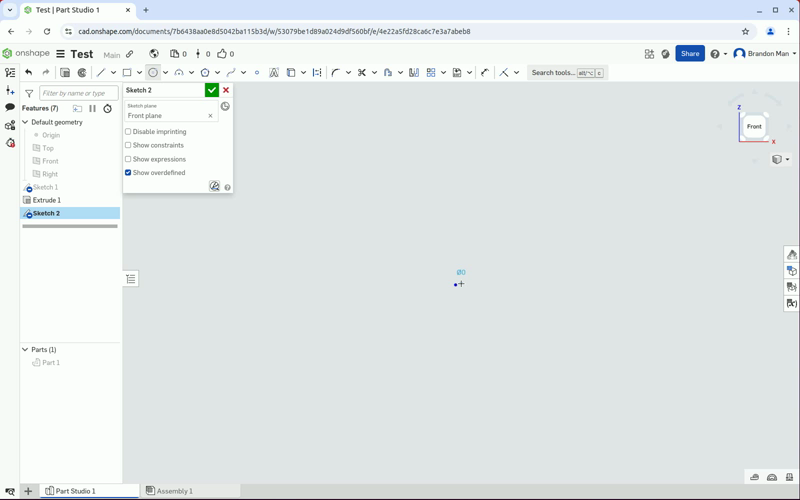
scroll(-6)
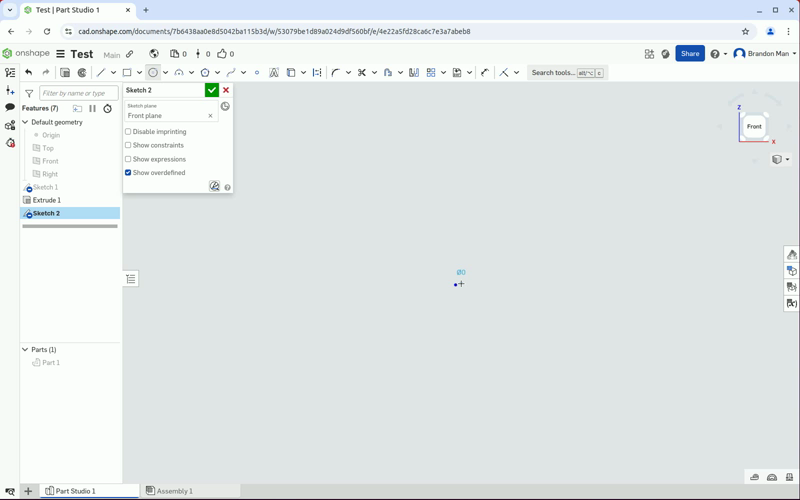
scroll(-6)
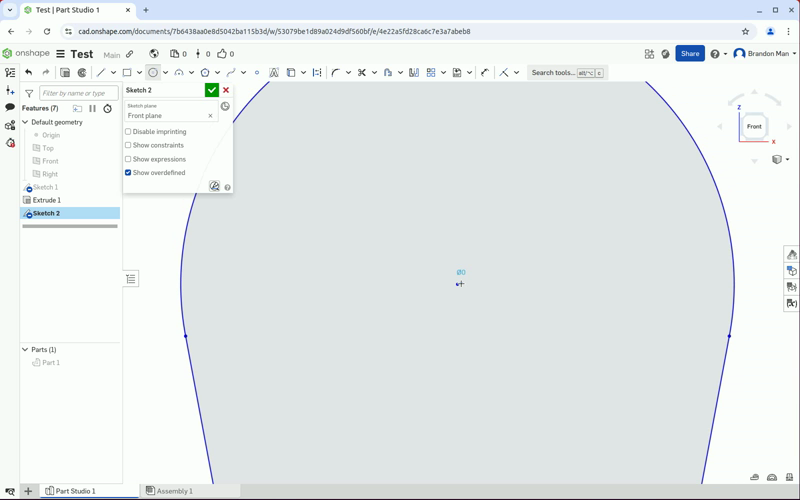
scroll(-6)
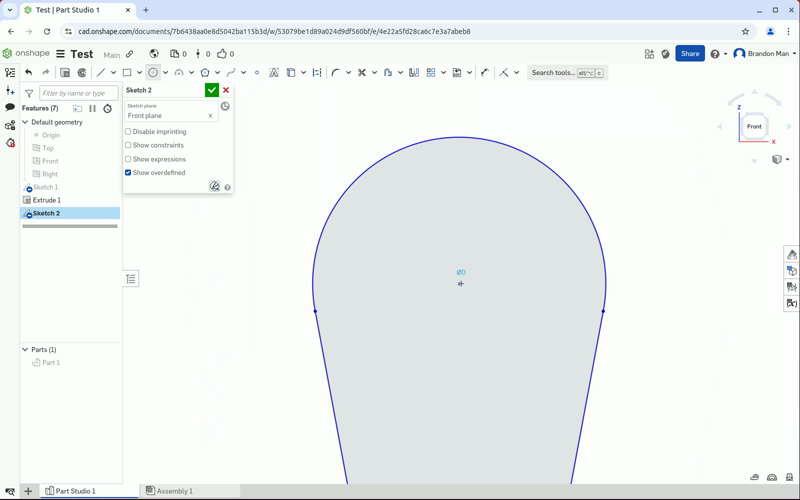
scroll(-6)
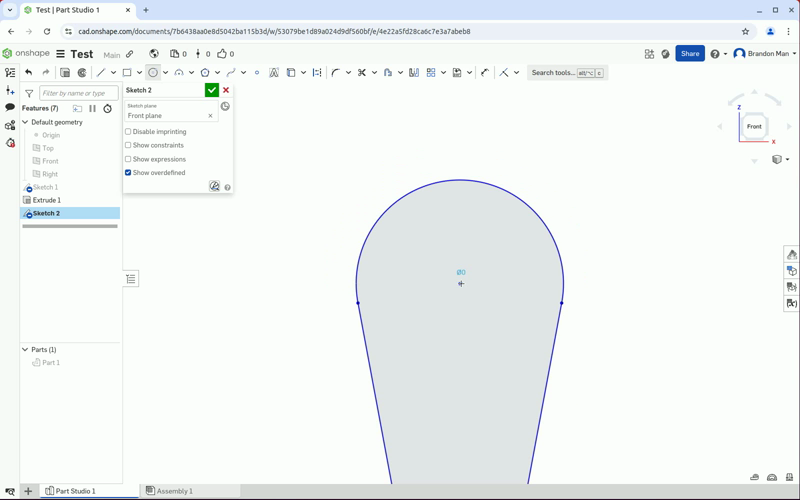
scroll(-6)
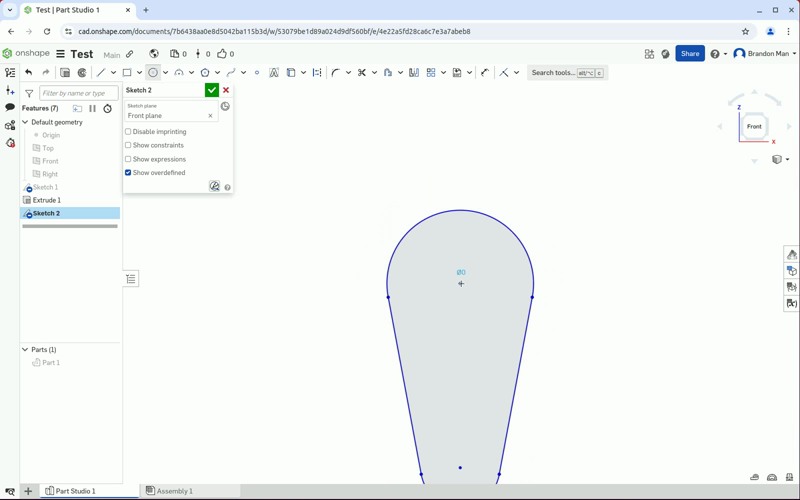
scroll(-6)
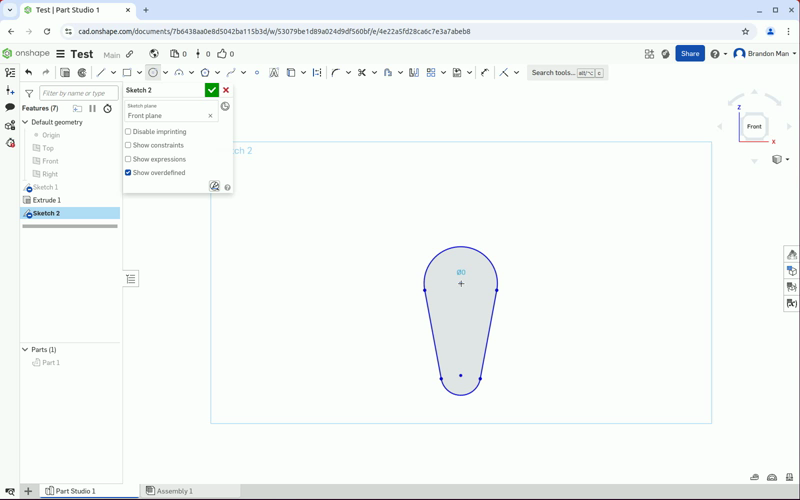
key_up(shift)
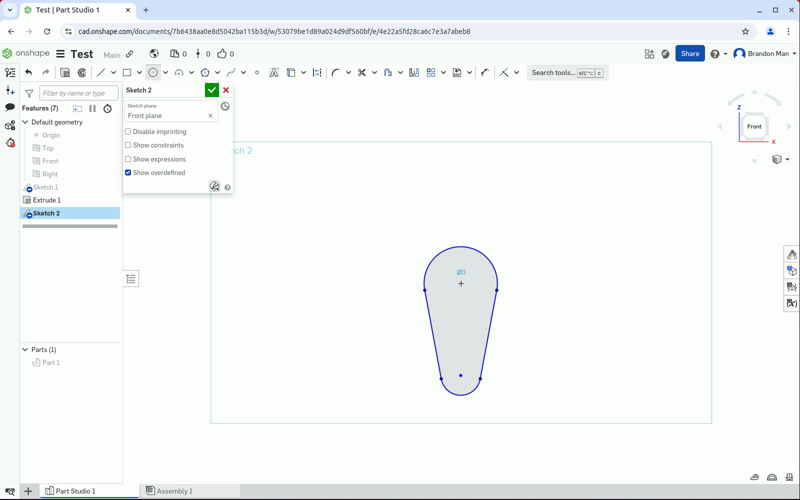
mouse_move(486, 283)
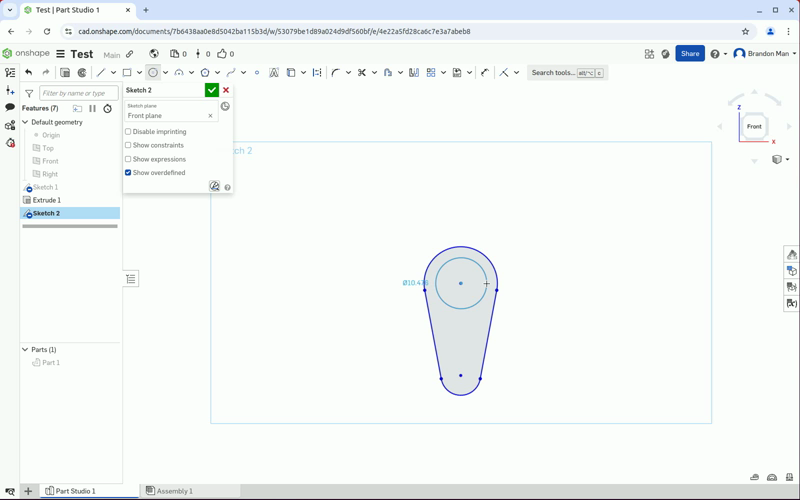
click(486, 283)
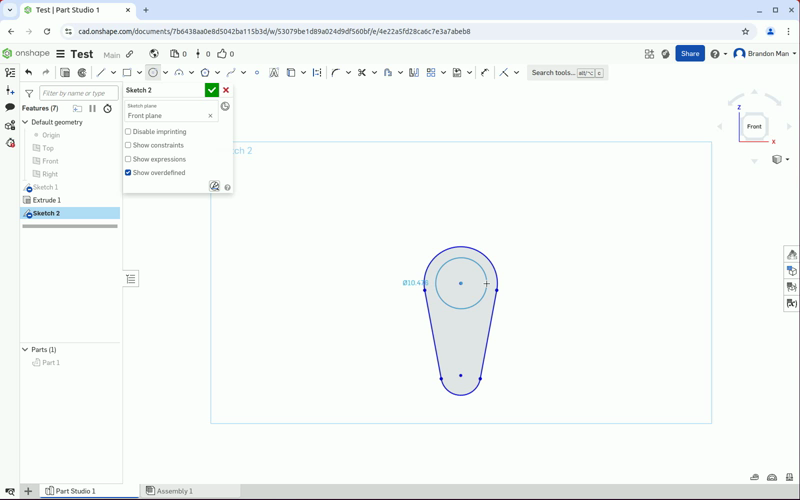
key(esc)
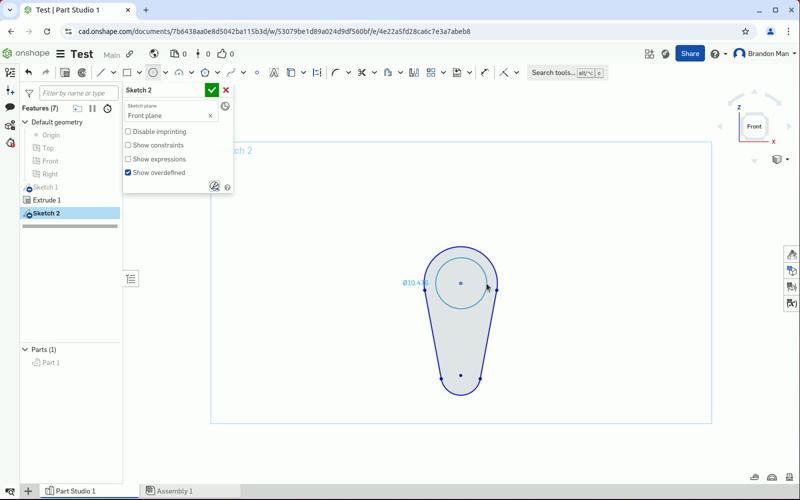
key(c)
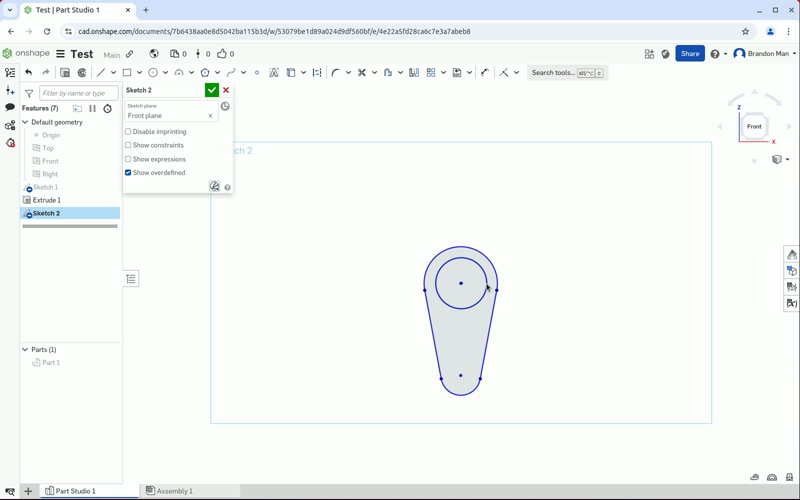
key_down(shift)
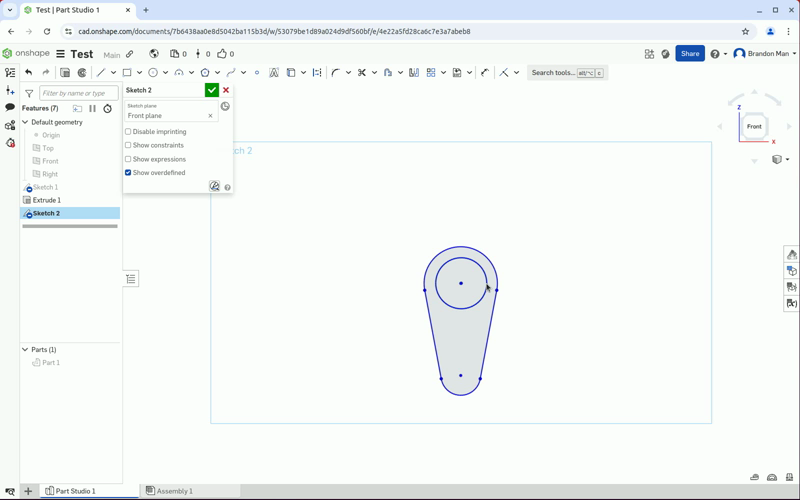
mouse_move(461, 375)
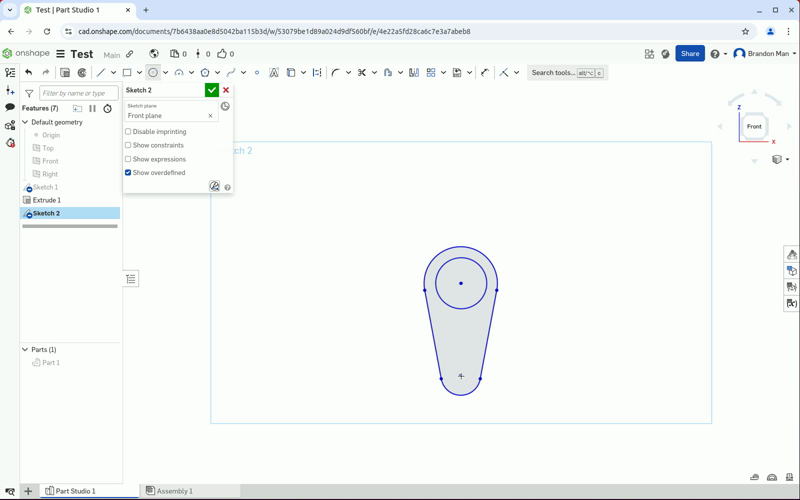
scroll(6)
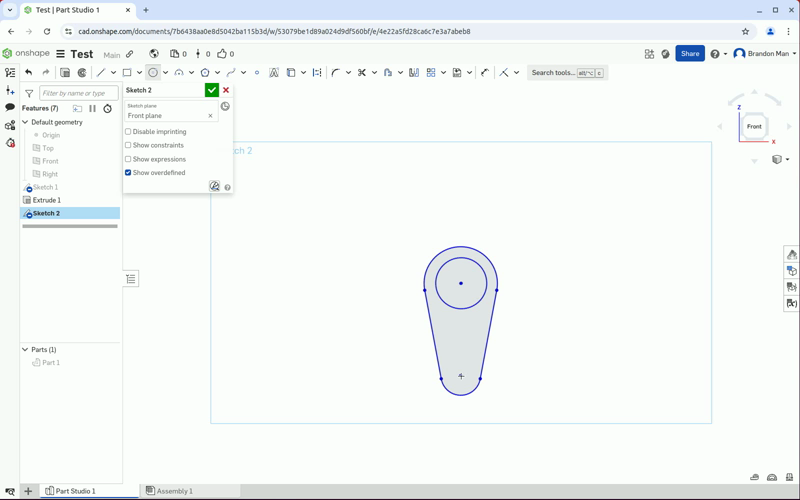
scroll(6)
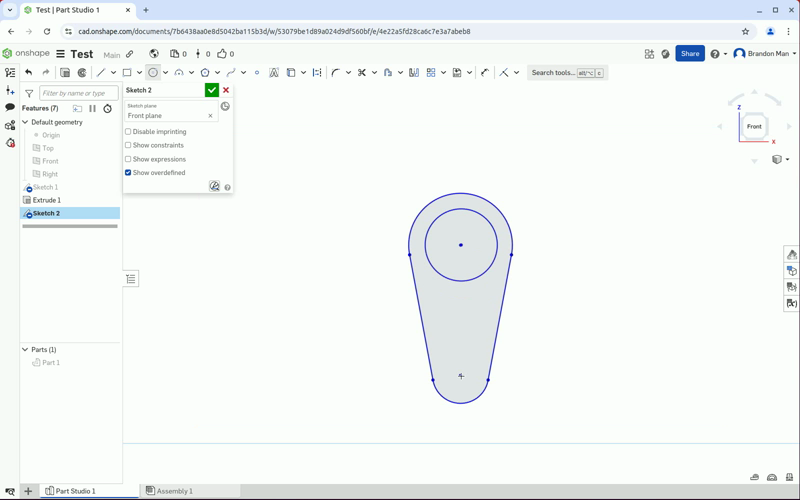
scroll(6)
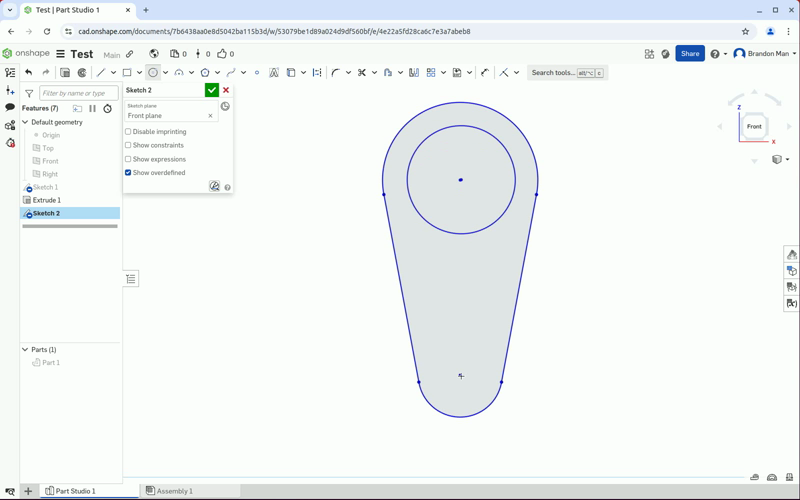
scroll(6)
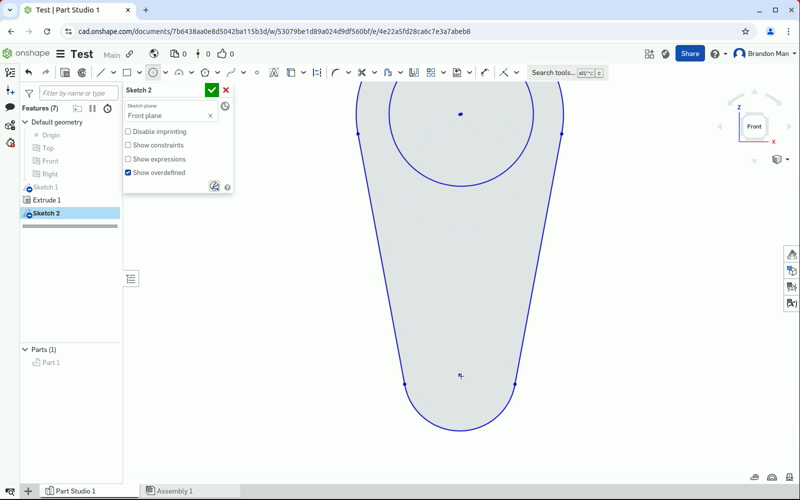
scroll(6)
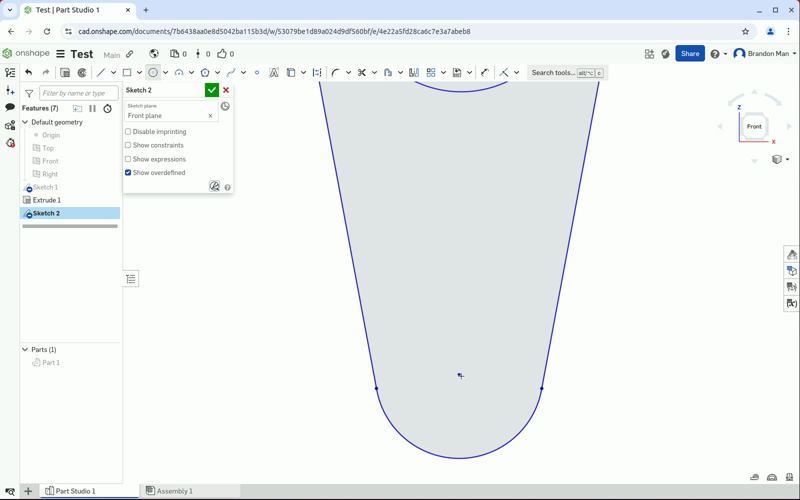
scroll(6)
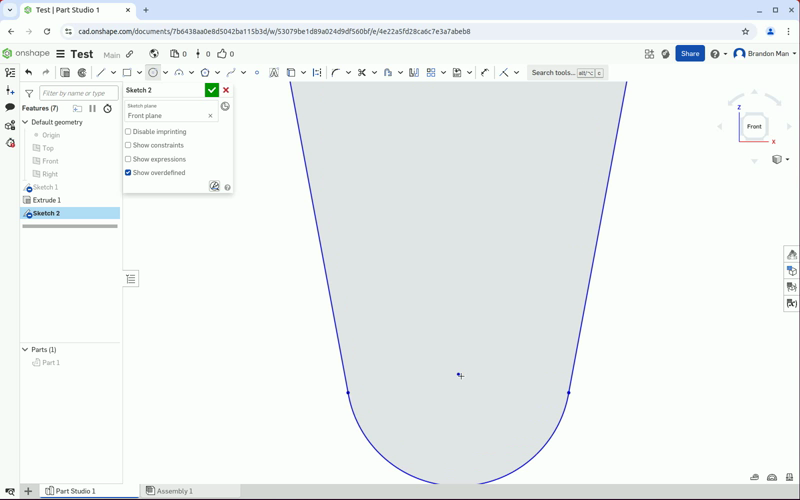
scroll(6)
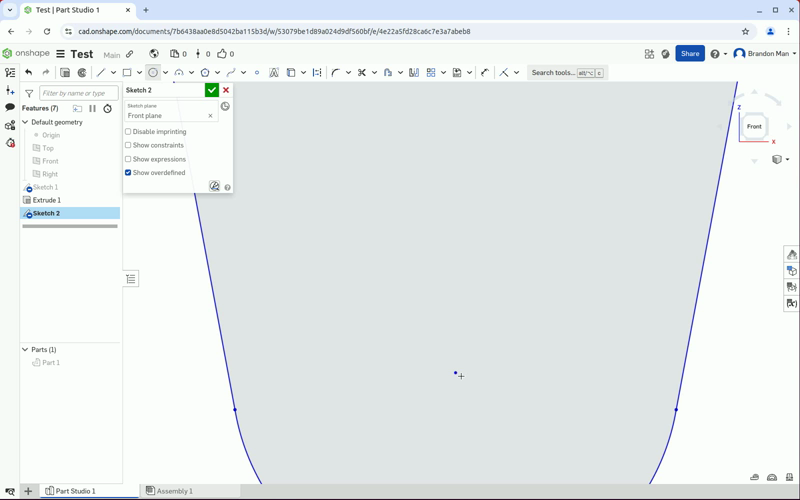
click(461, 375)
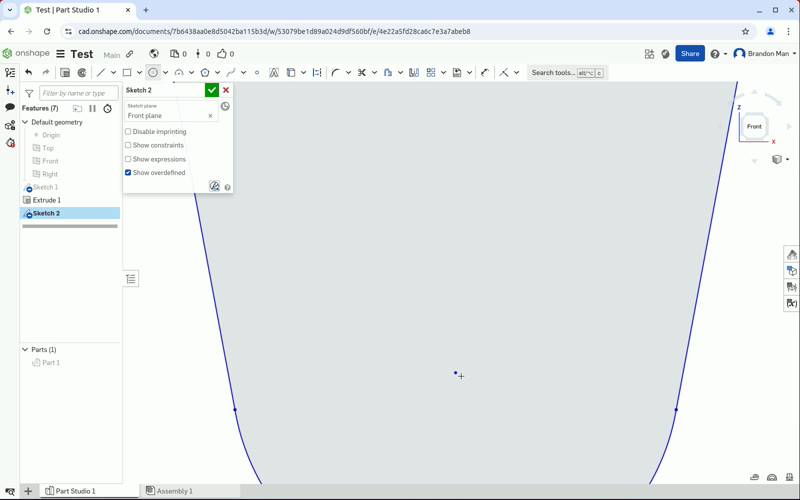
scroll(-6)
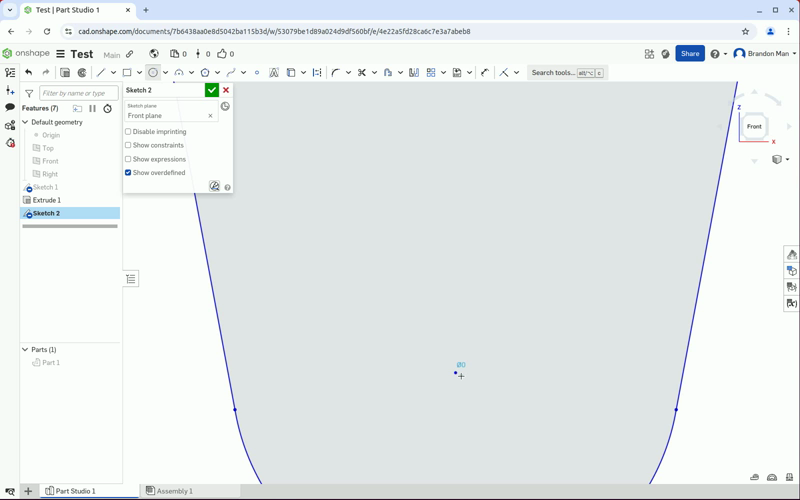
scroll(-6)
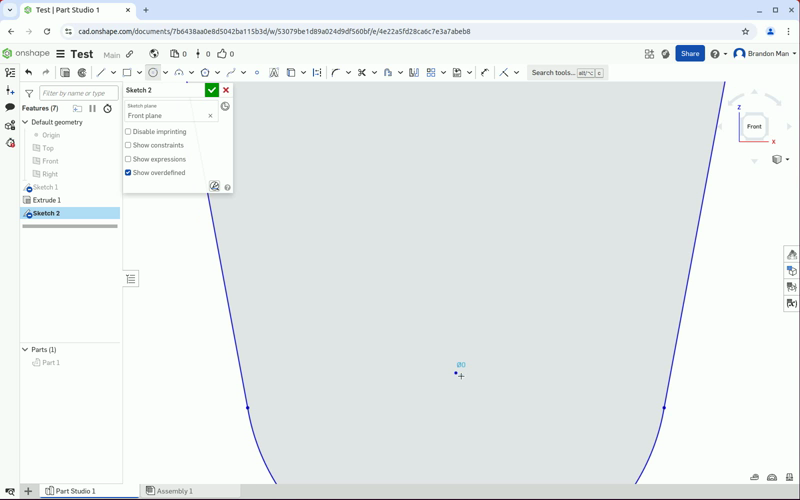
scroll(-6)
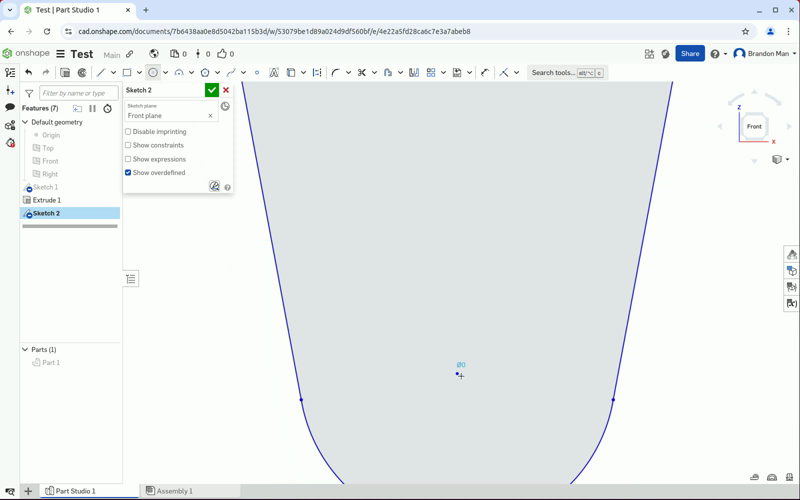
scroll(-6)
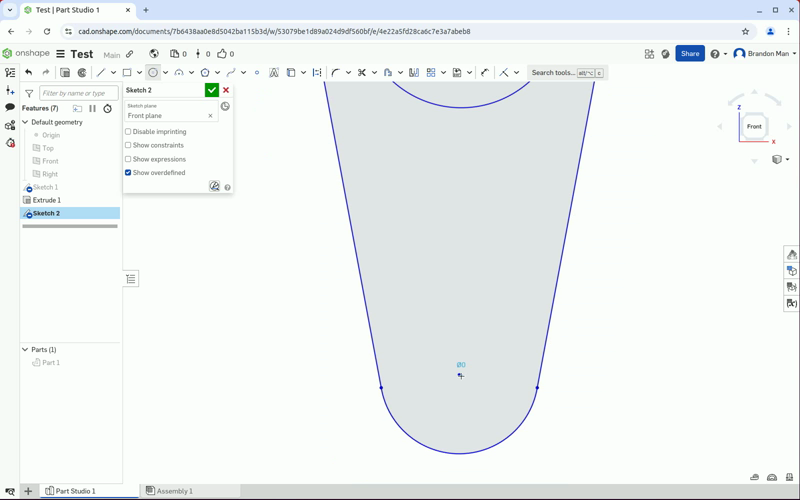
scroll(-6)
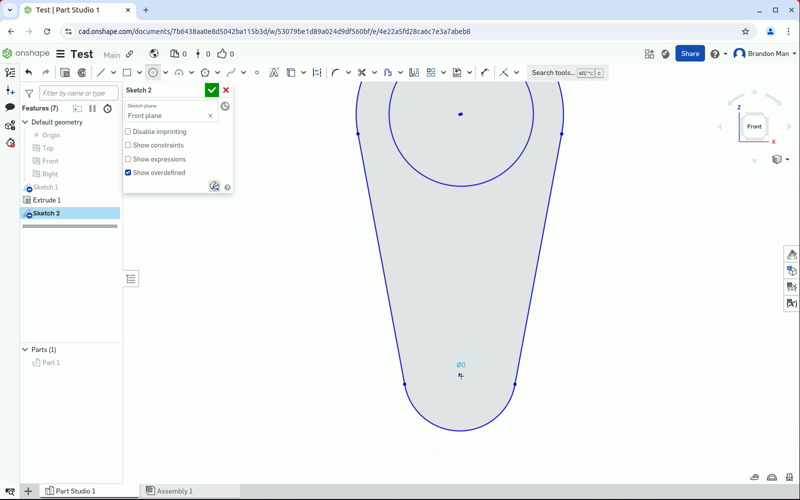
scroll(-6)
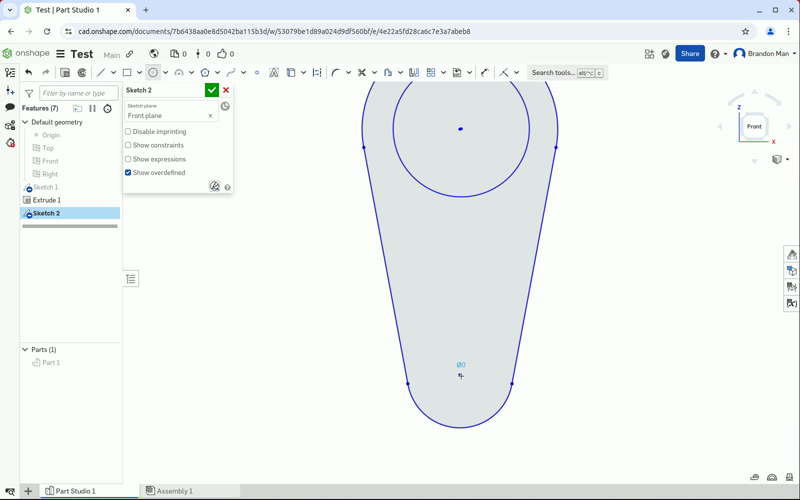
scroll(-6)
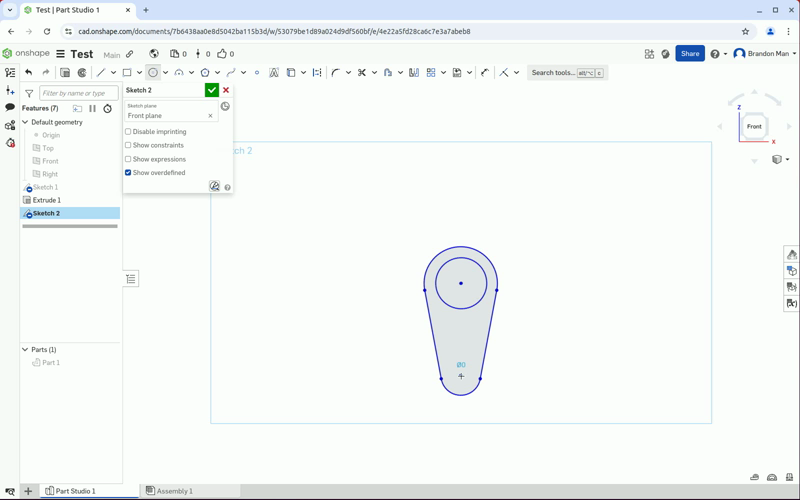
key_up(shift)
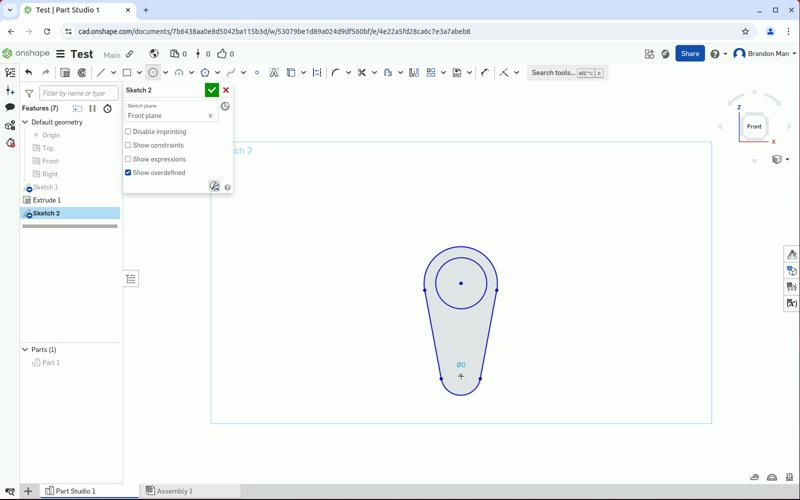
mouse_move(467, 375)
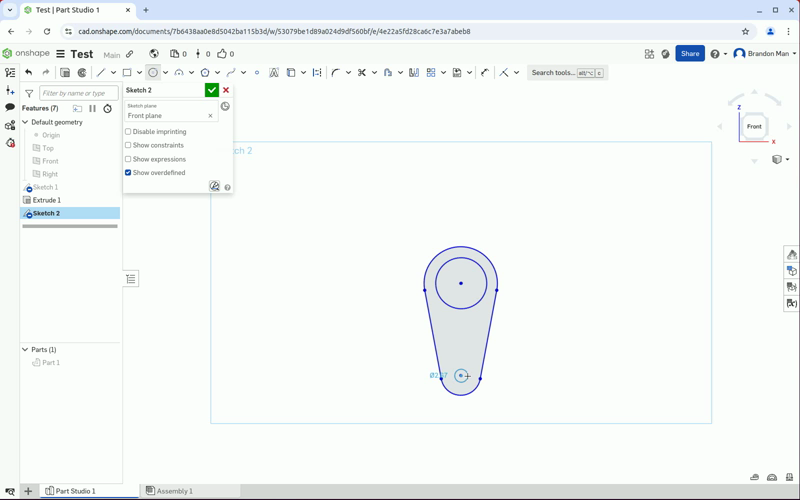
click(467, 375)
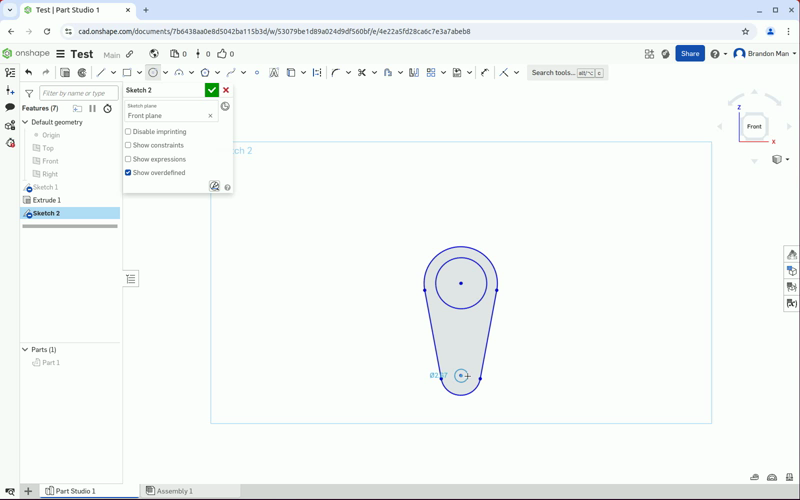
key(esc)
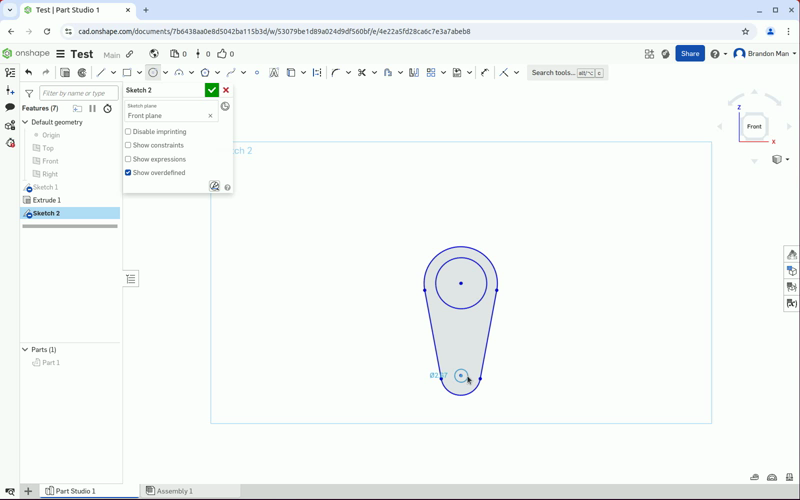
mouse_move(442, 325)
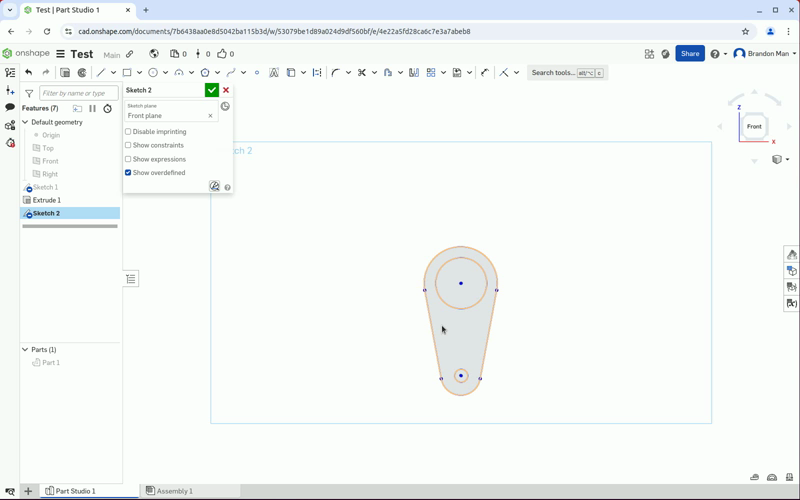
click(442, 325)
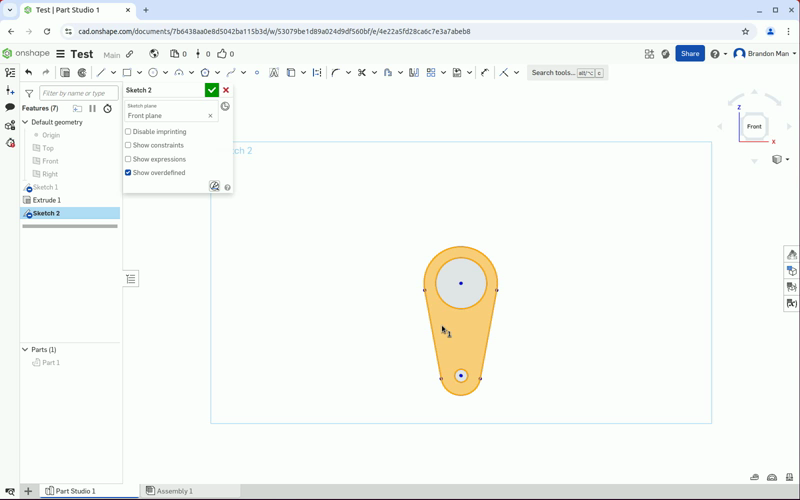
mouse_move(73, 352)
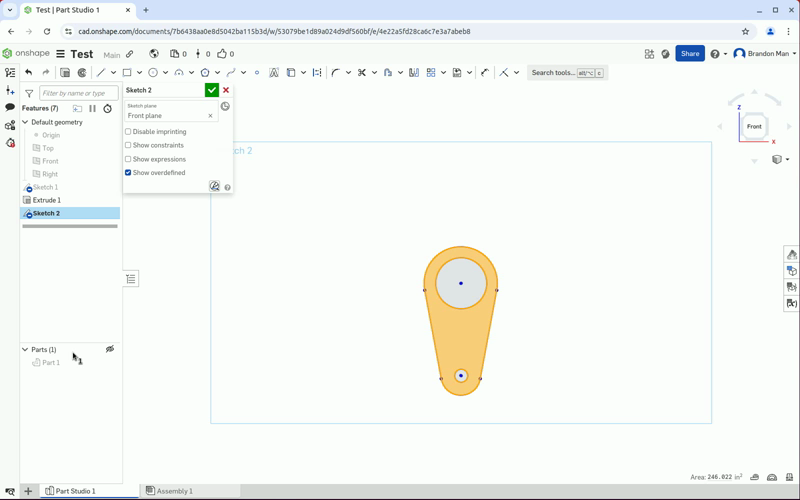
key(shift+y)
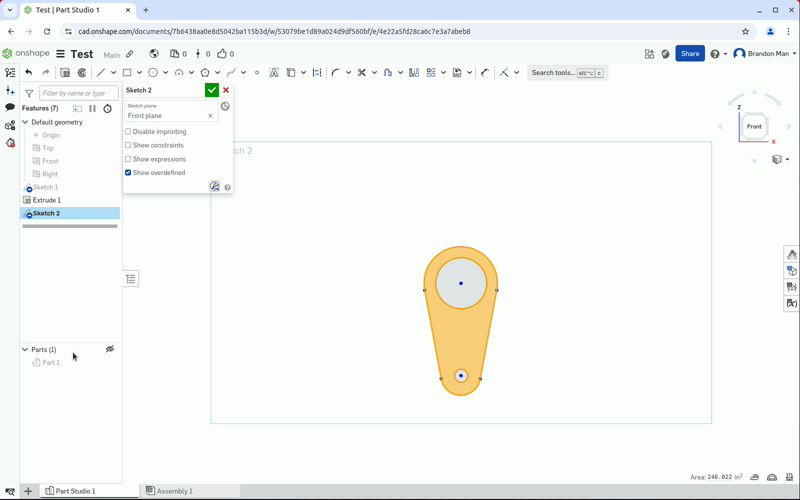
key(shift+e)
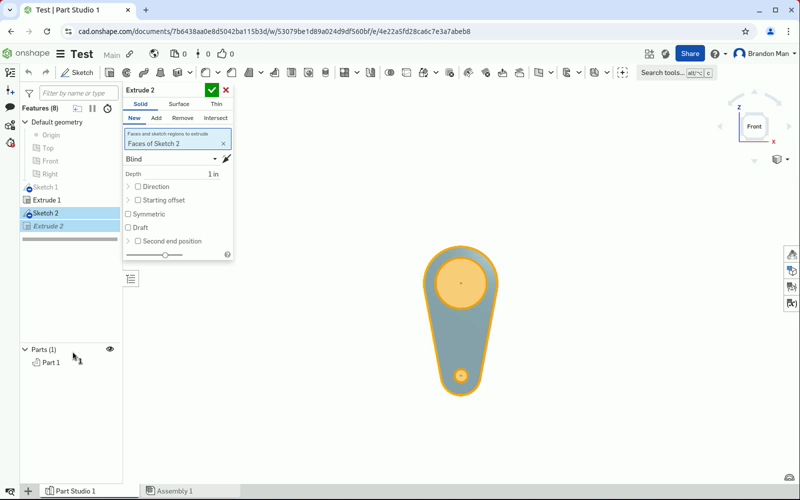
mouse_move(143, 106)
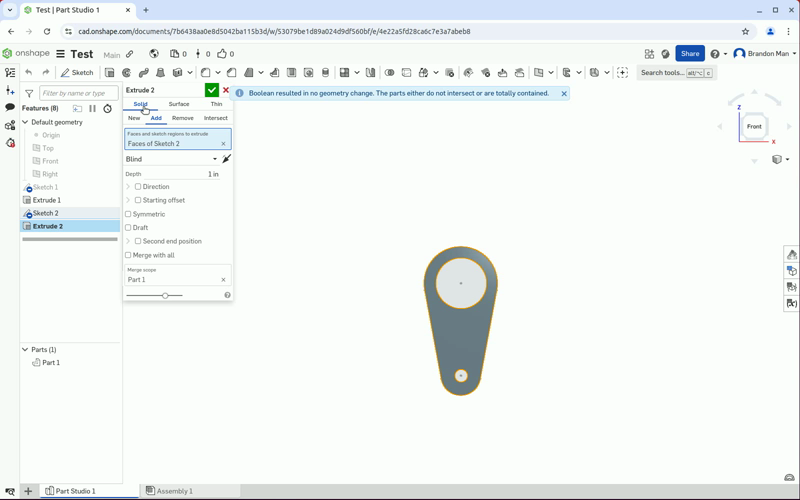
click(143, 106)
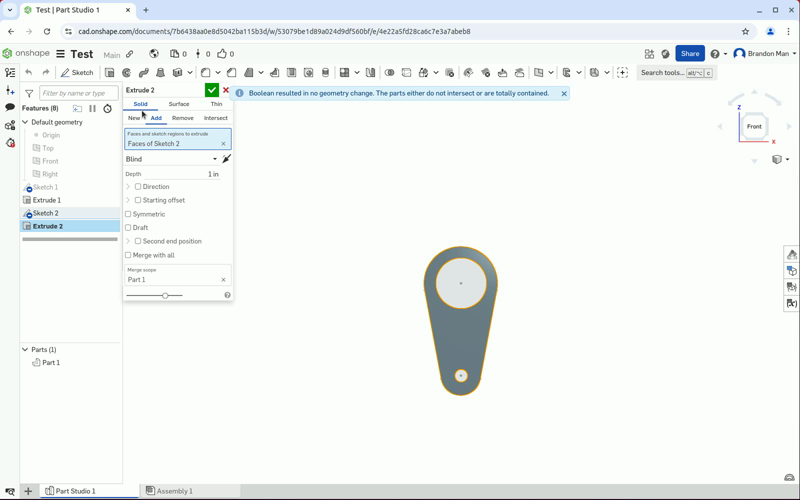
mouse_move(137, 120)
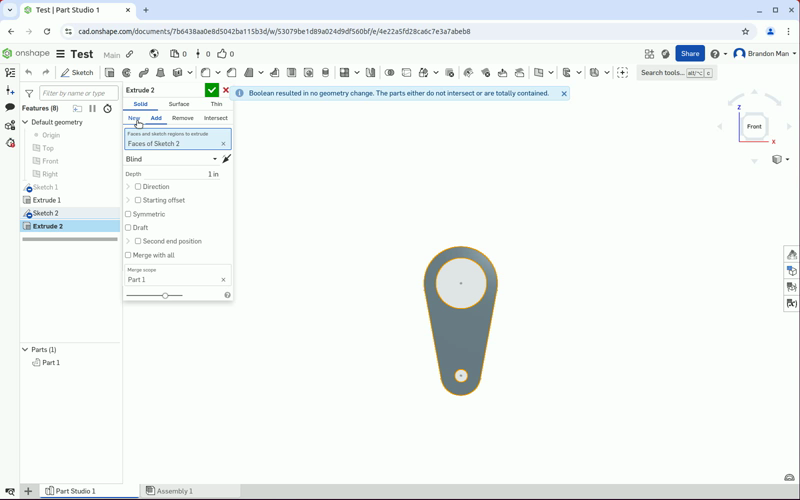
click(137, 120)
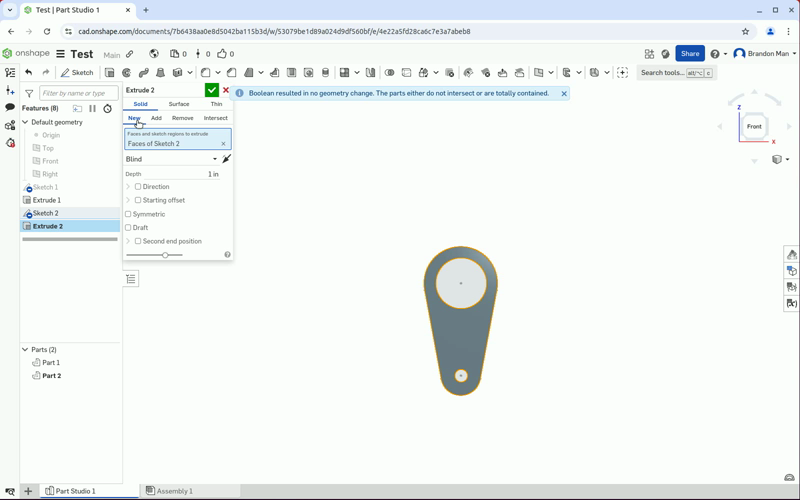
key(tab, 4)
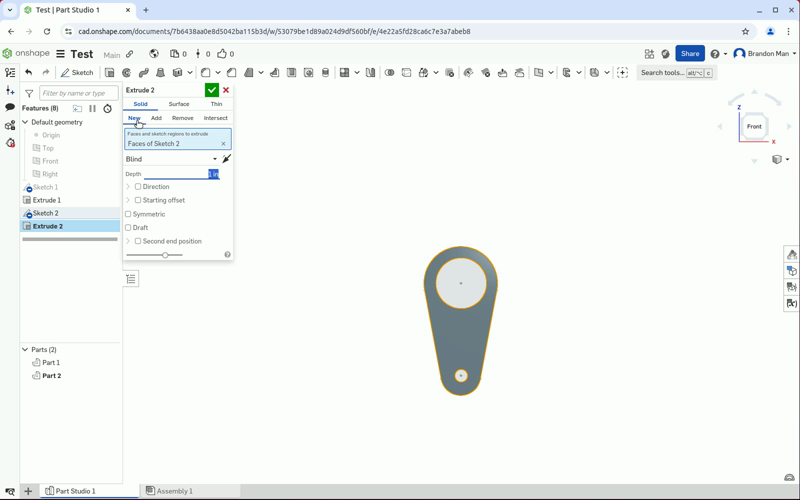
text(2.407)
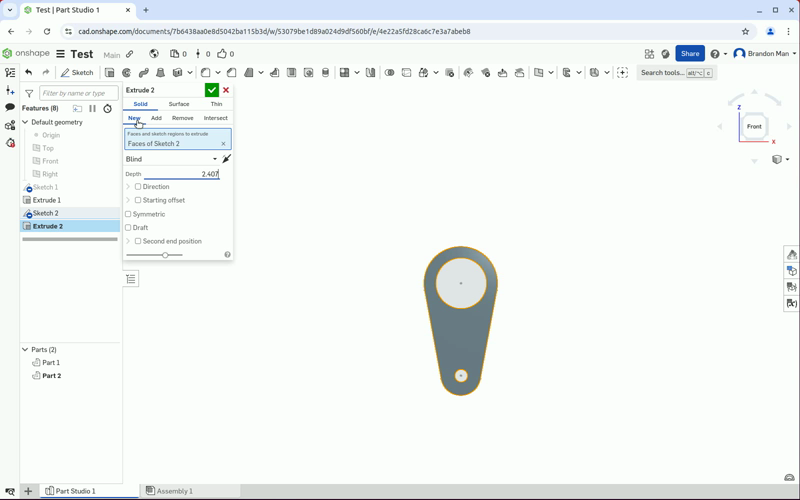
key(enter)
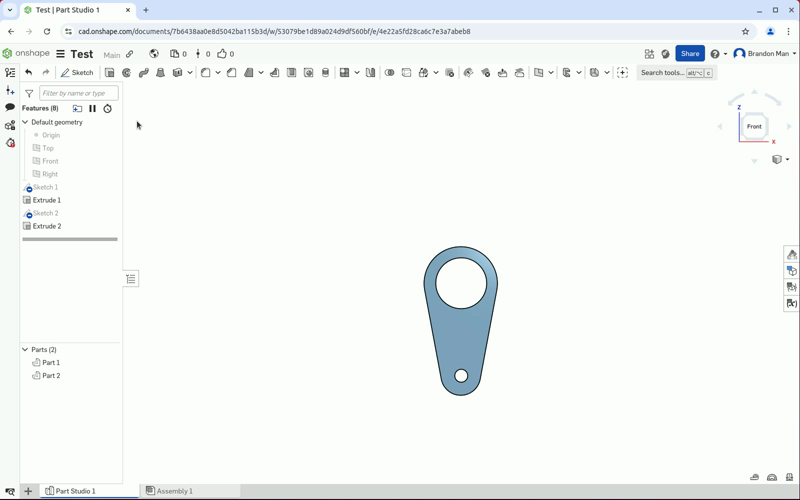
key(shift+h)
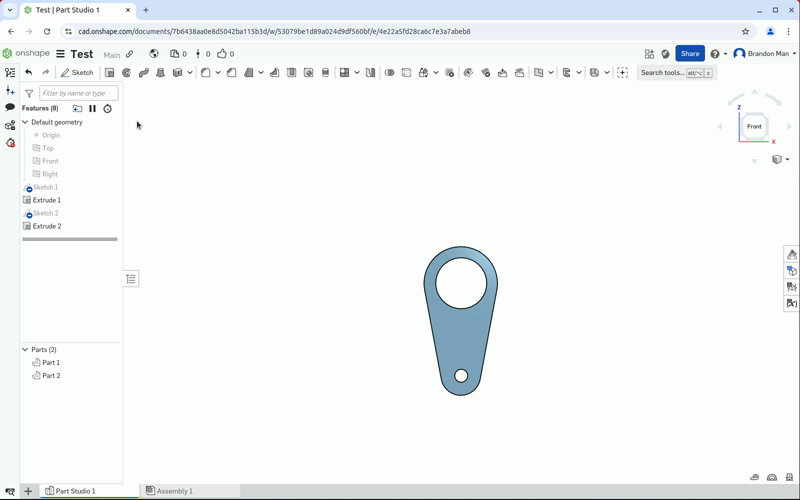
key(shift+h)
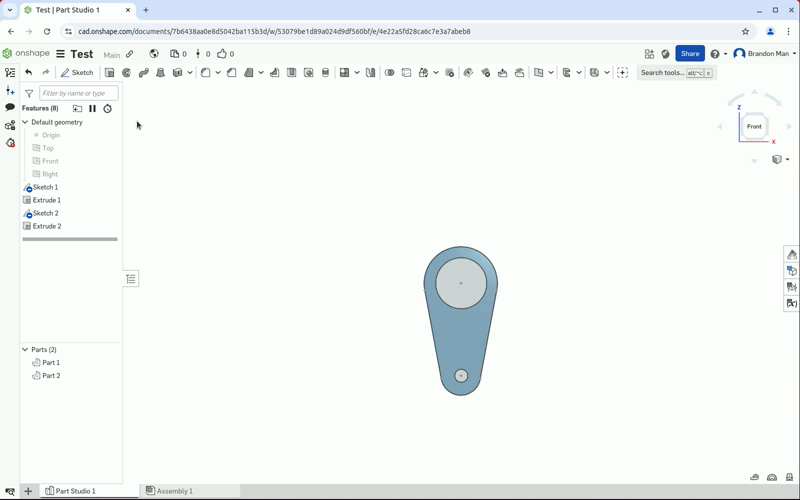
key(shift+7)
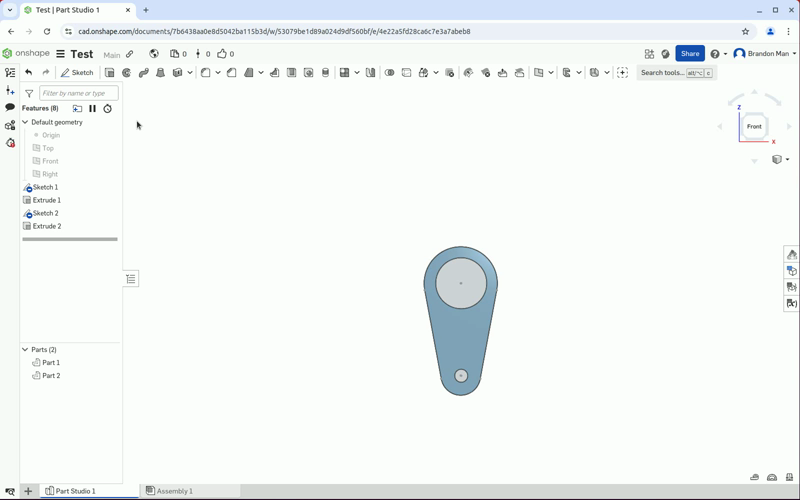
key(left, 2)
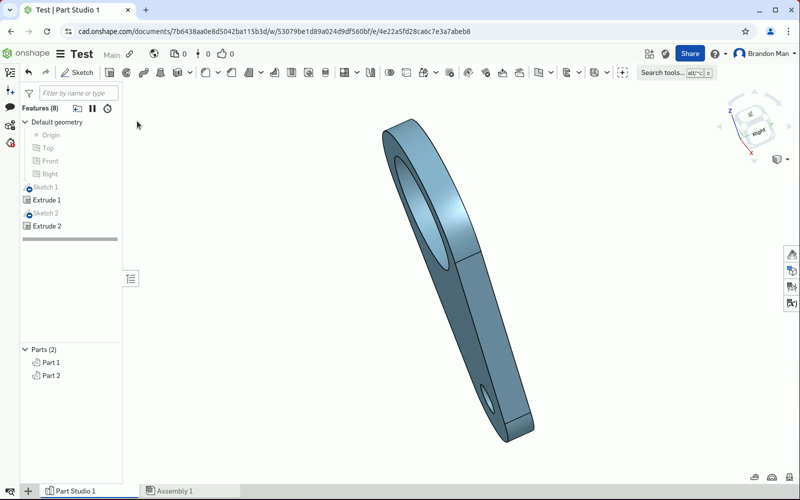
key(down, 2)
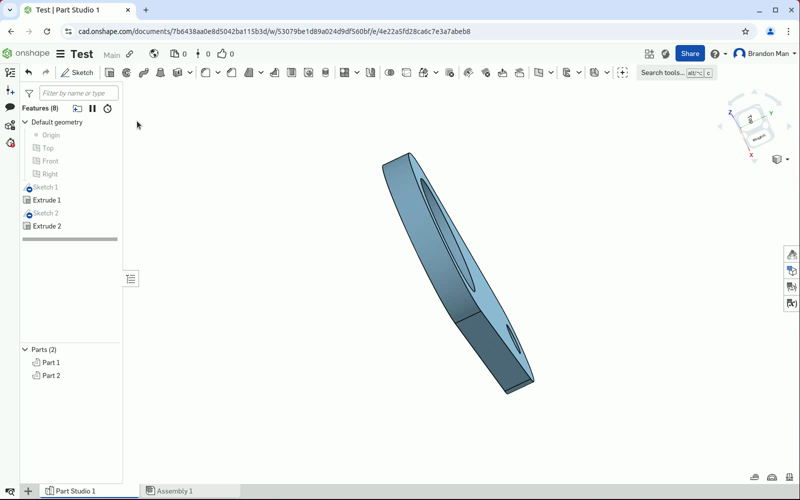
key(up, 2)
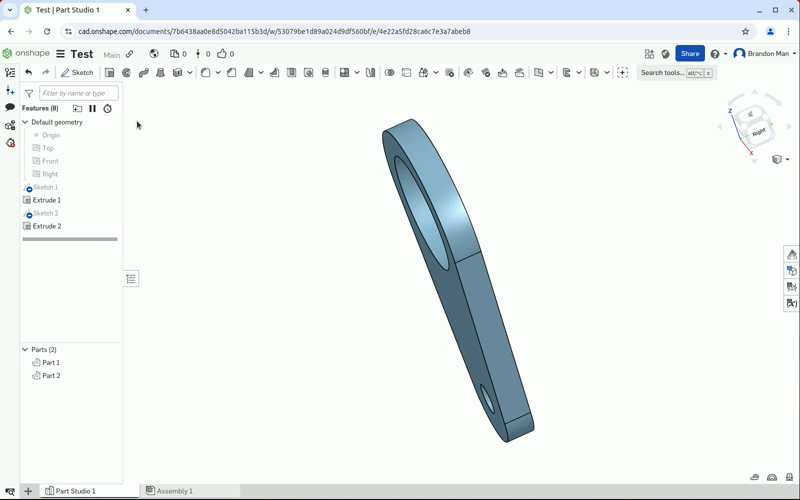
key(right, 2)
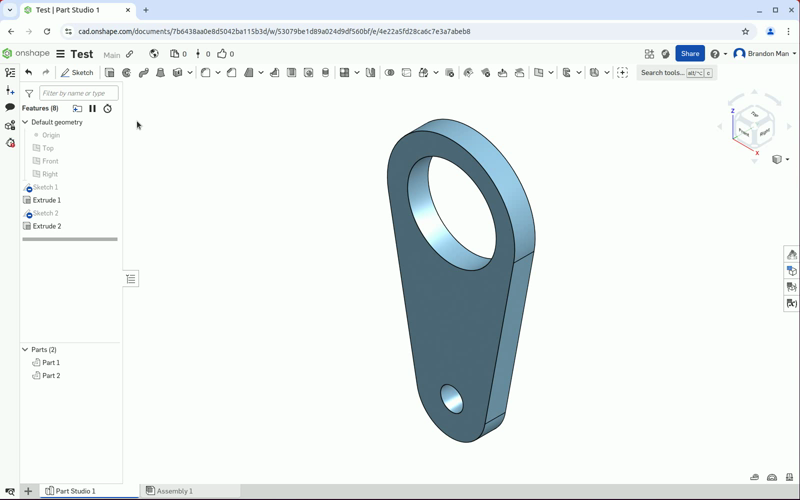
mouse_move(73, 189)
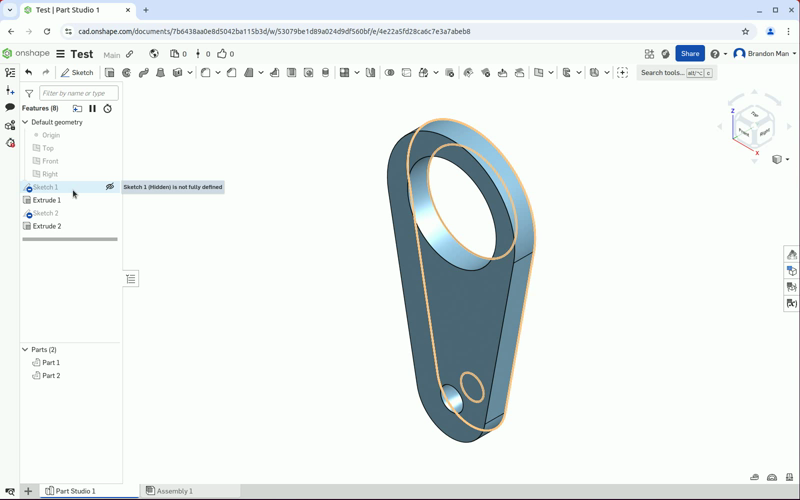
click(73, 189)